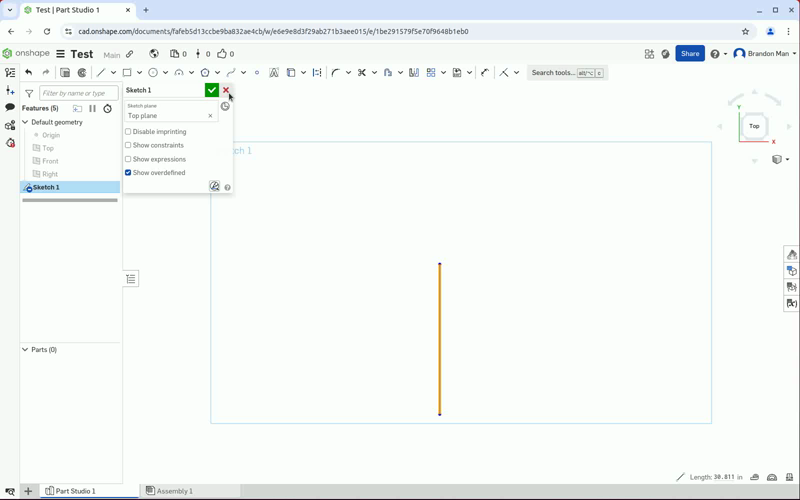
key(shift+h)
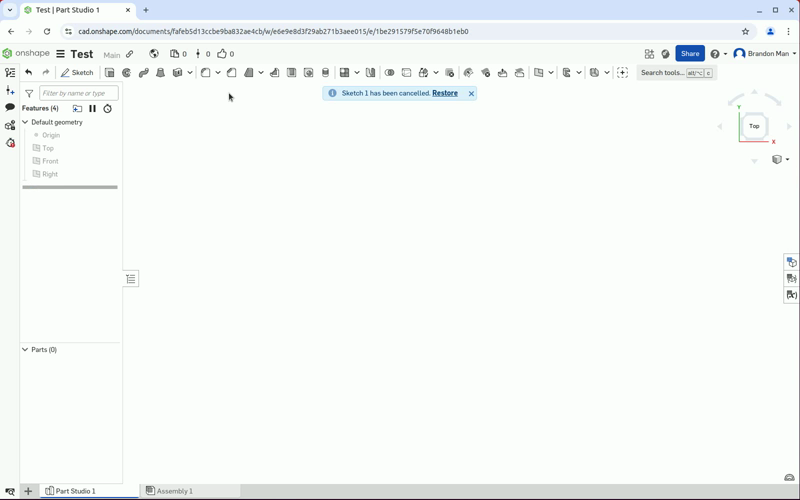
mouse_move(73, 352)
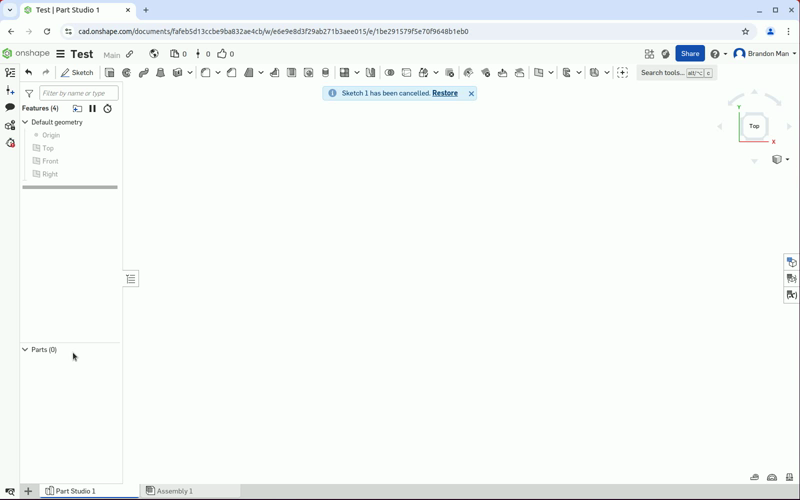
key(y)
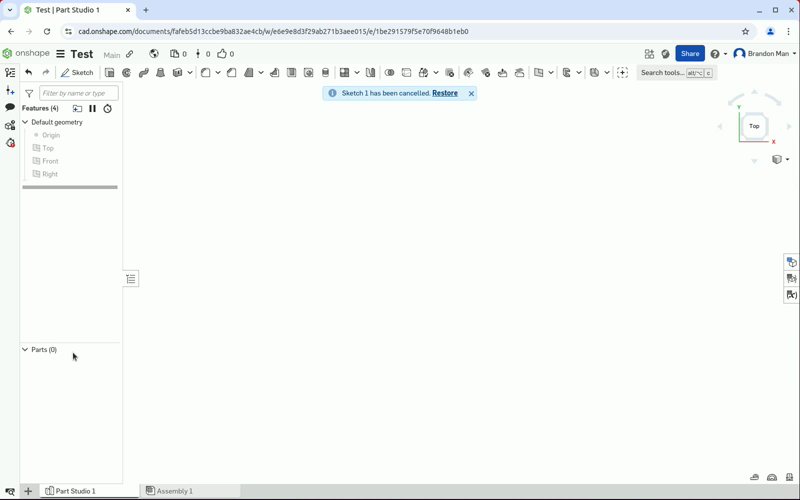
key(shift+p)
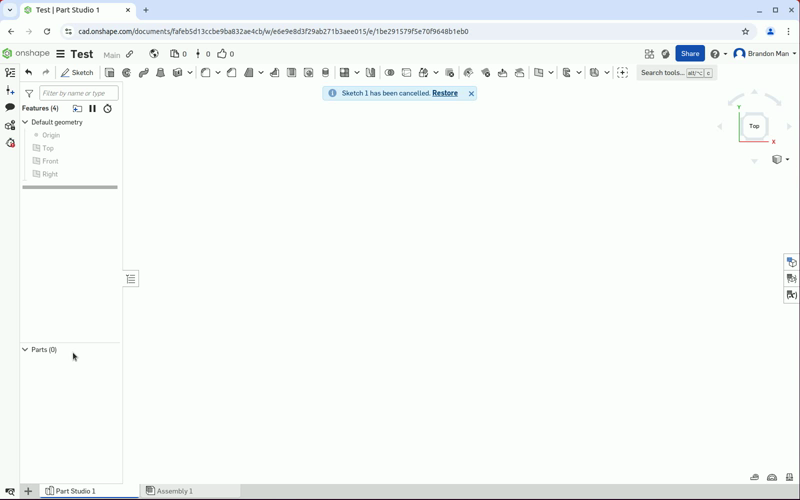
key(space)
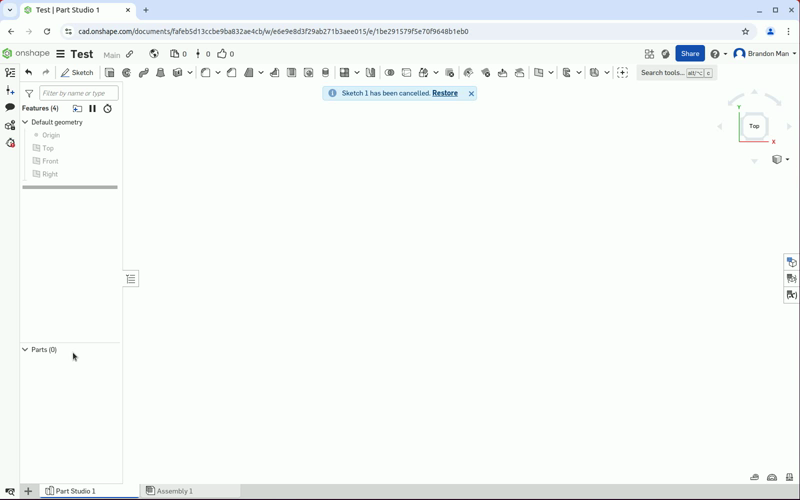
key_down(shift)
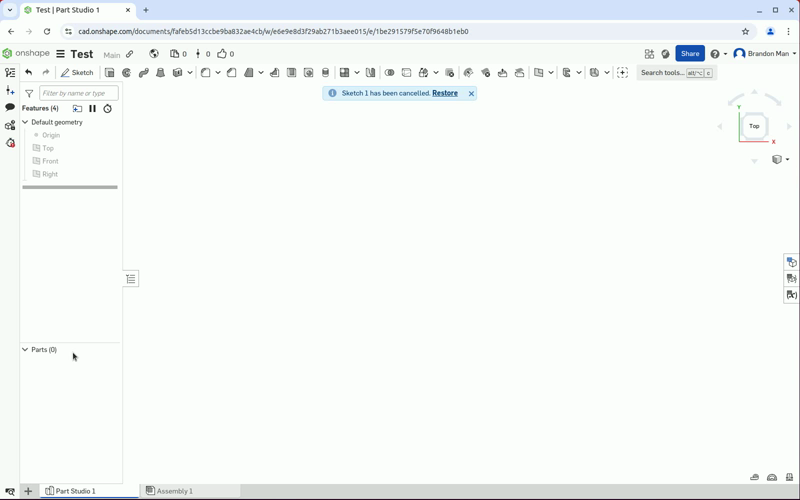
key(up)
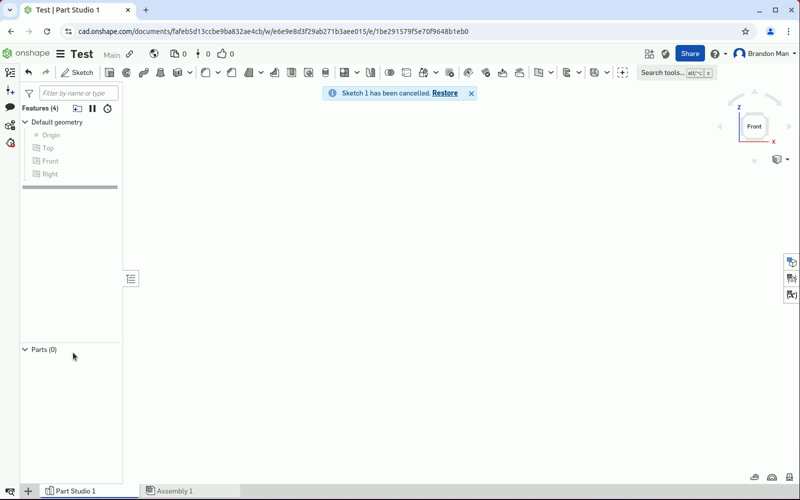
key_up(shift)
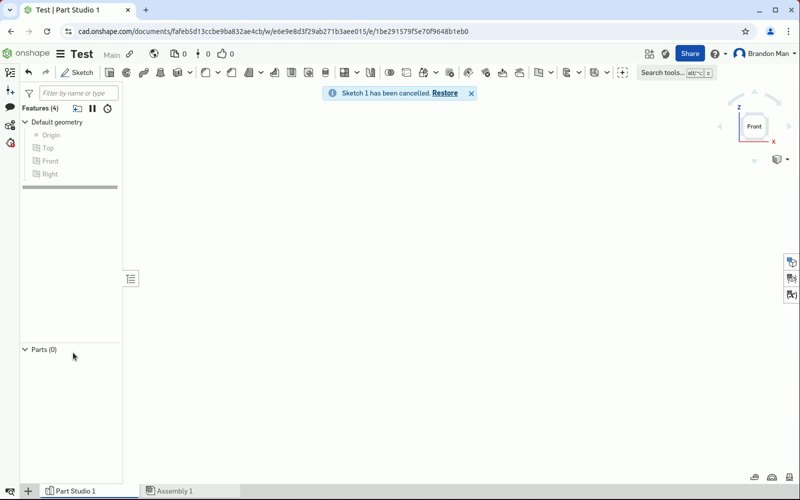
mouse_move(73, 352)
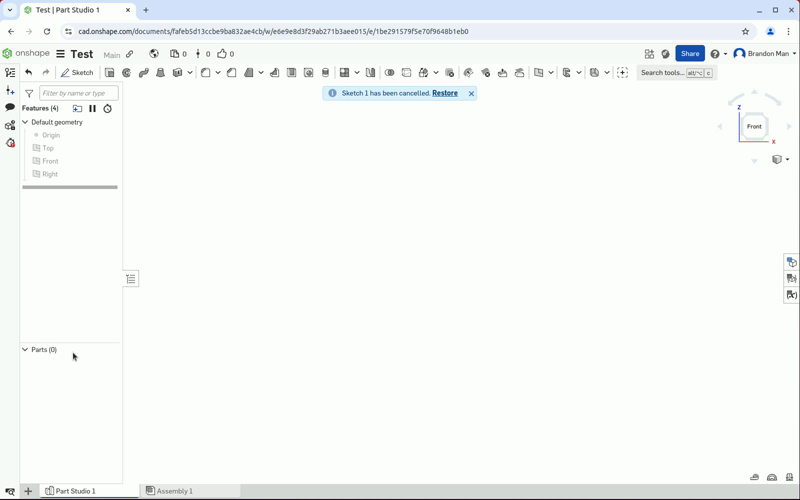
key(shift+y)
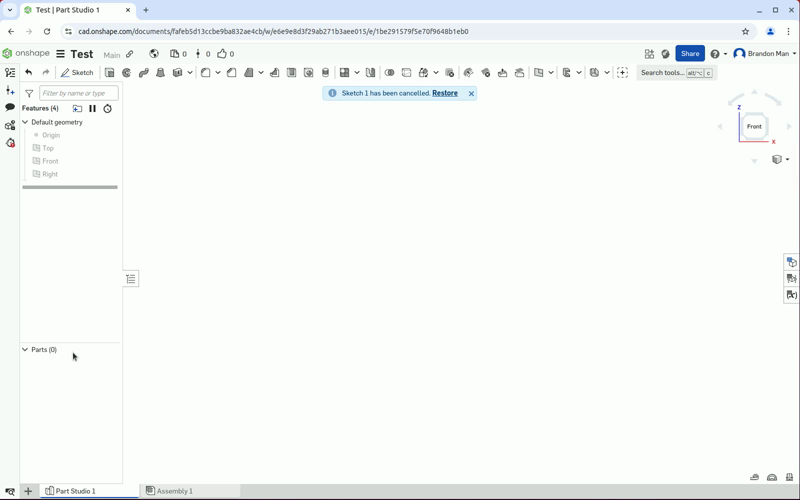
key(shift+s)
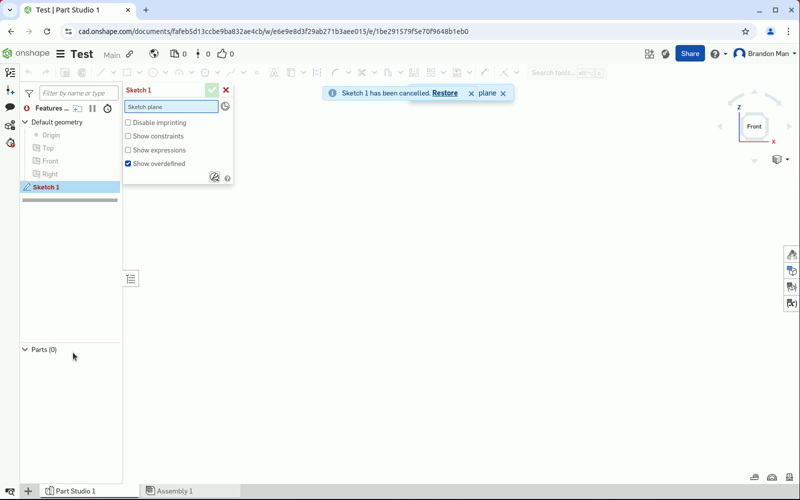
mouse_move(73, 163)
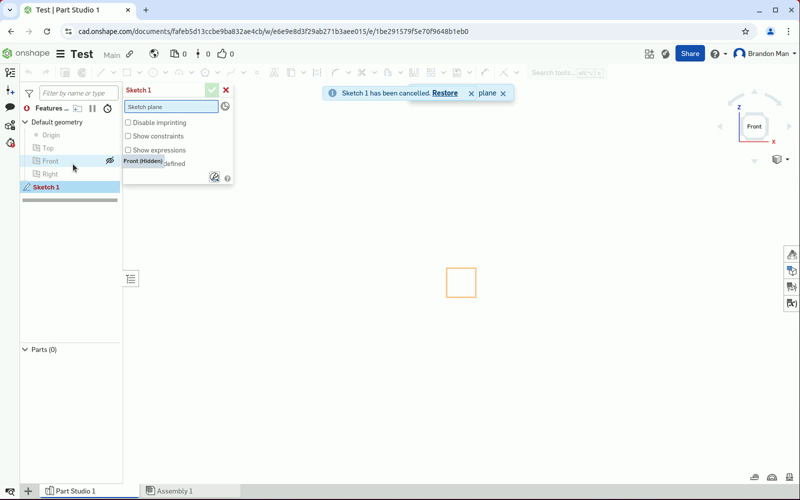
click(73, 163)
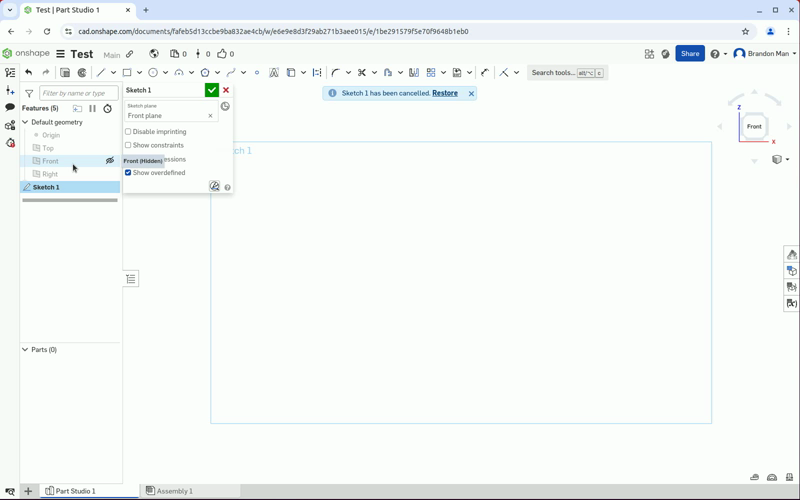
mouse_move(73, 352)
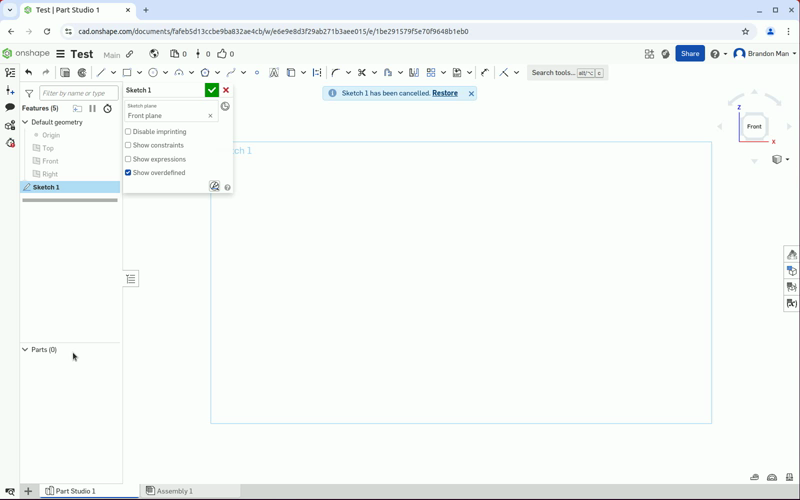
key(y)
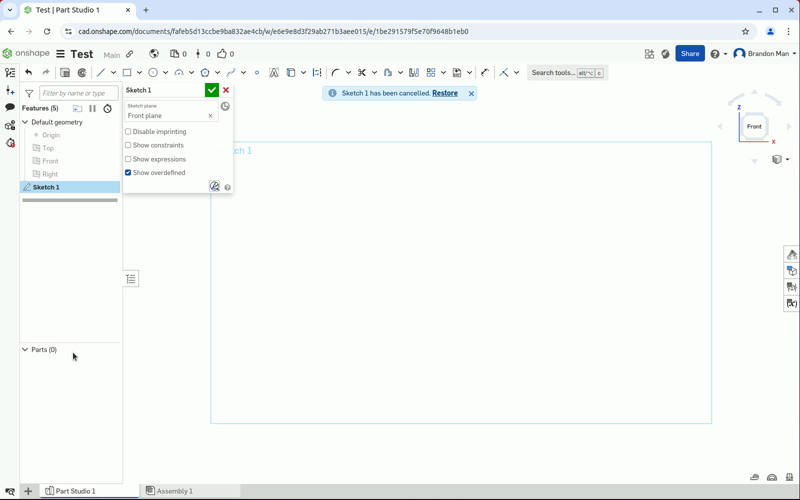
key(l)
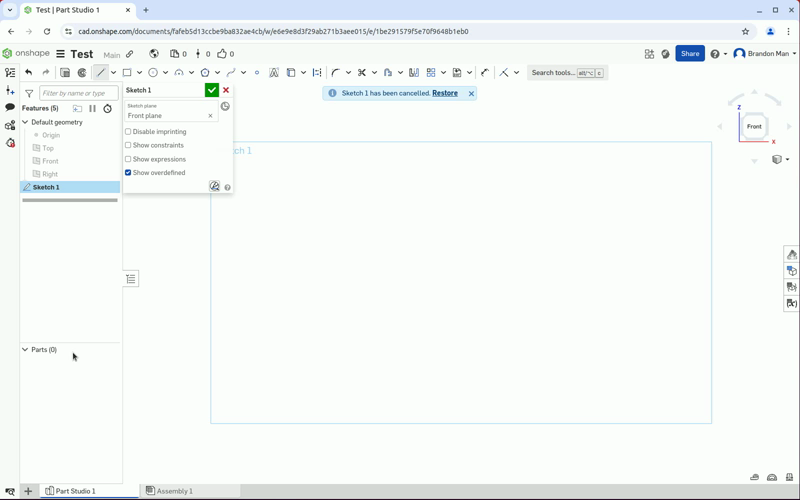
key_down(shift)
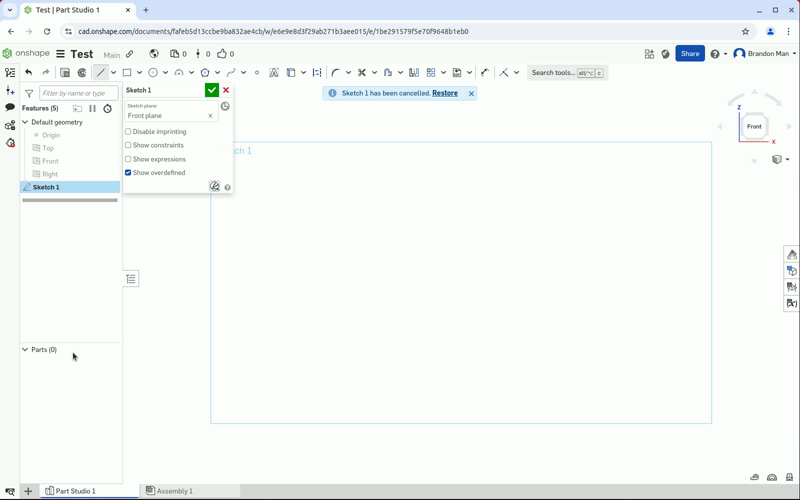
mouse_move(460, 282)
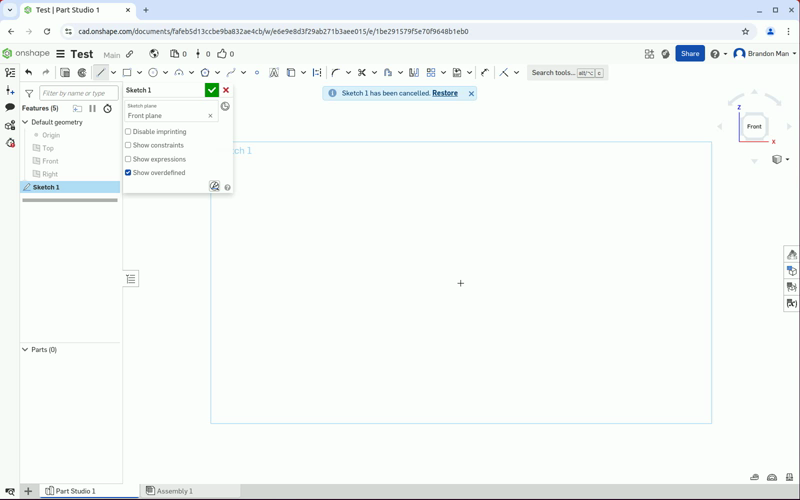
click(460, 282)
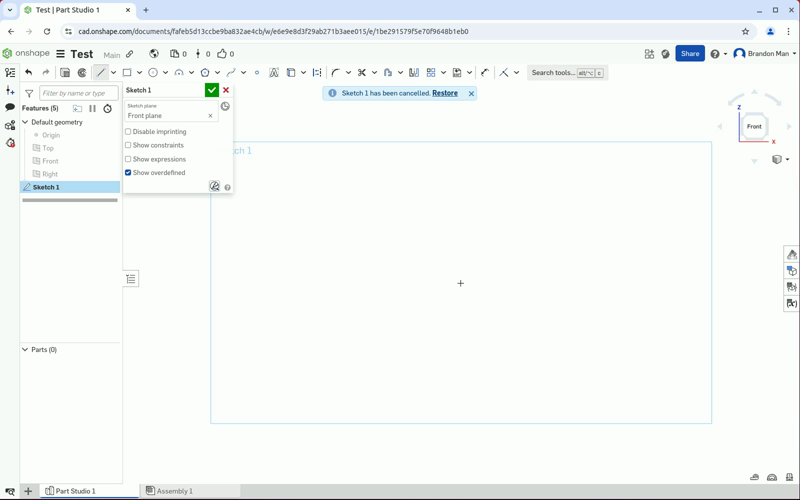
key_up(shift)
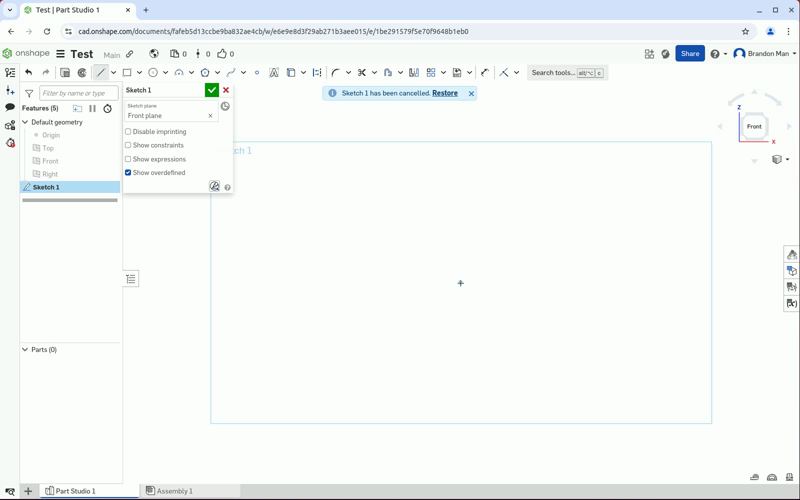
key_down(shift)
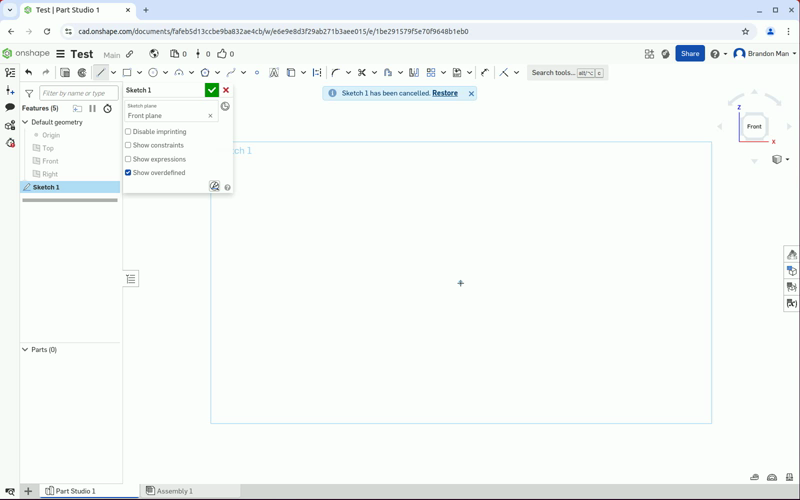
mouse_move(490, 282)
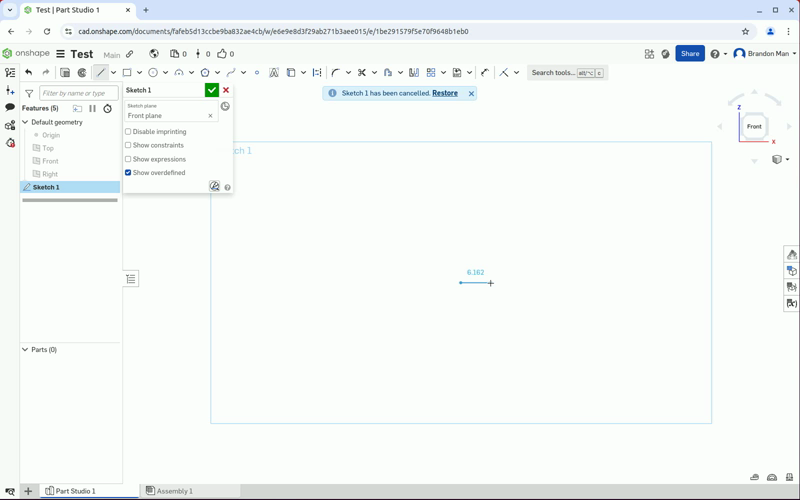
mouse_move(471, 282)
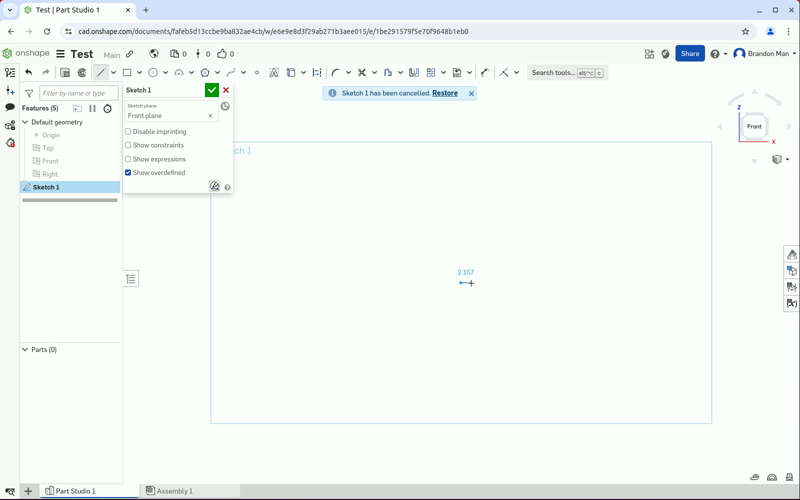
click(471, 282)
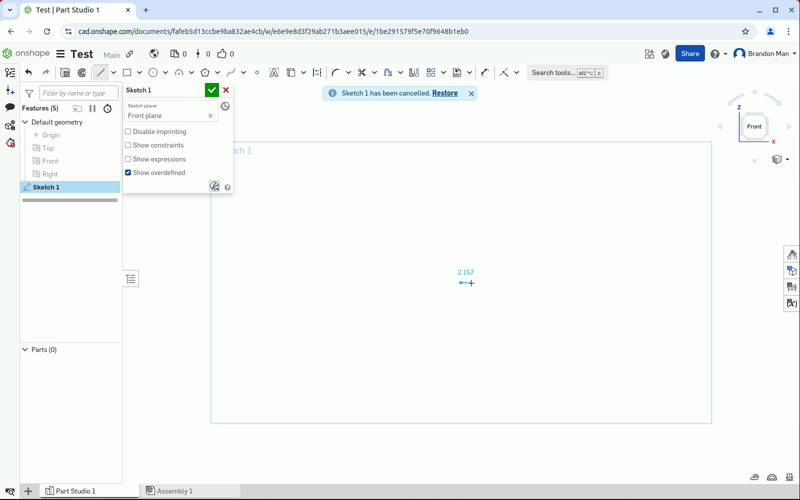
key_up(shift)
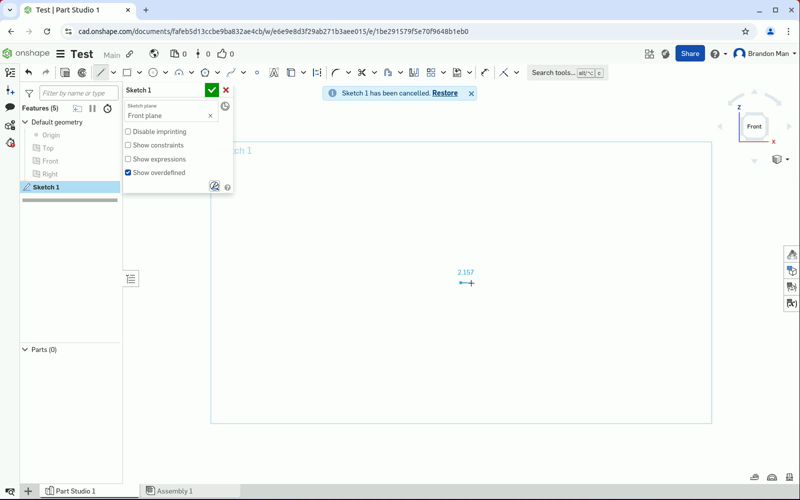
key_down(shift)
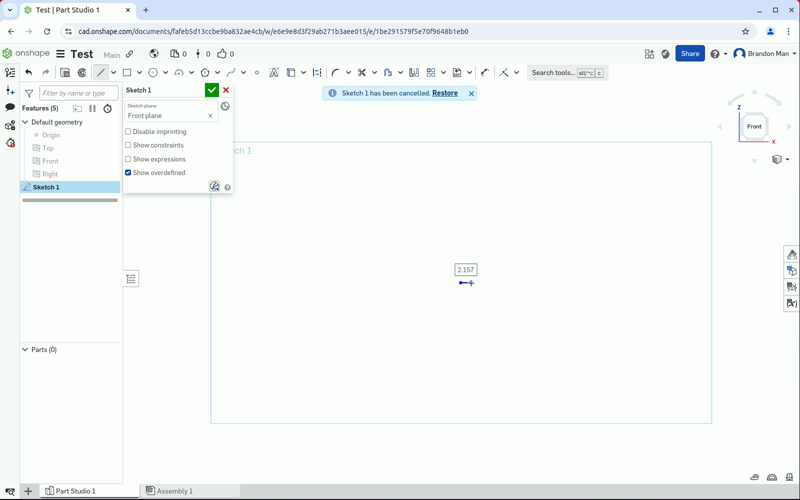
mouse_move(501, 282)
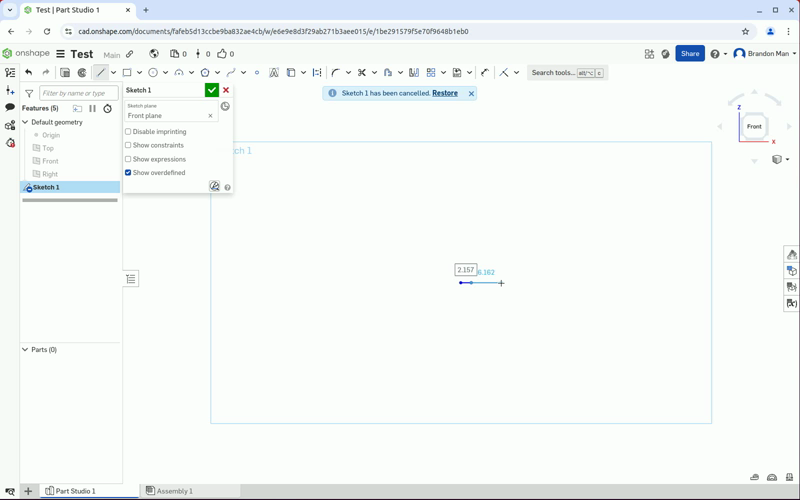
mouse_move(471, 277)
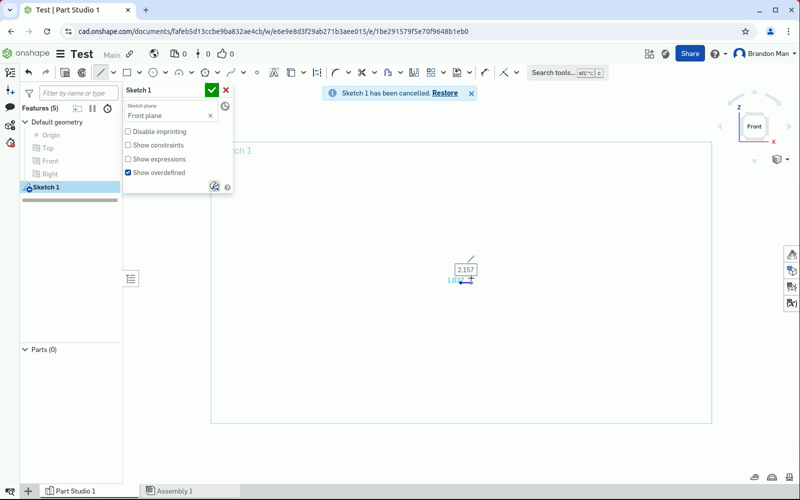
scroll(6)
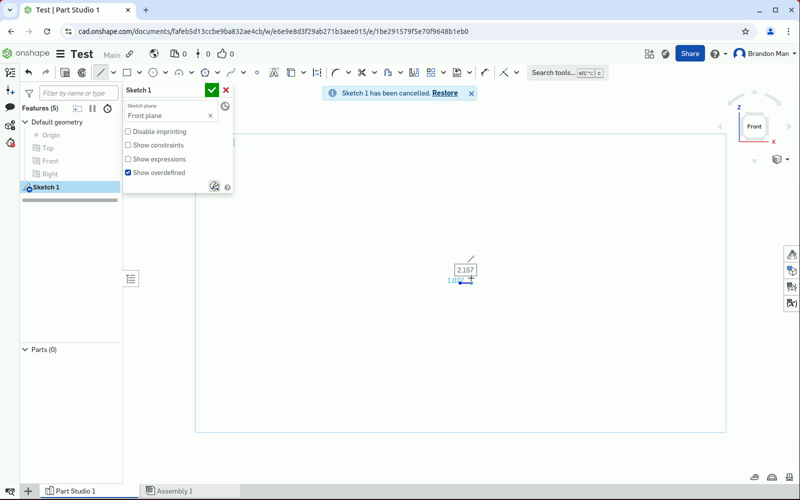
scroll(6)
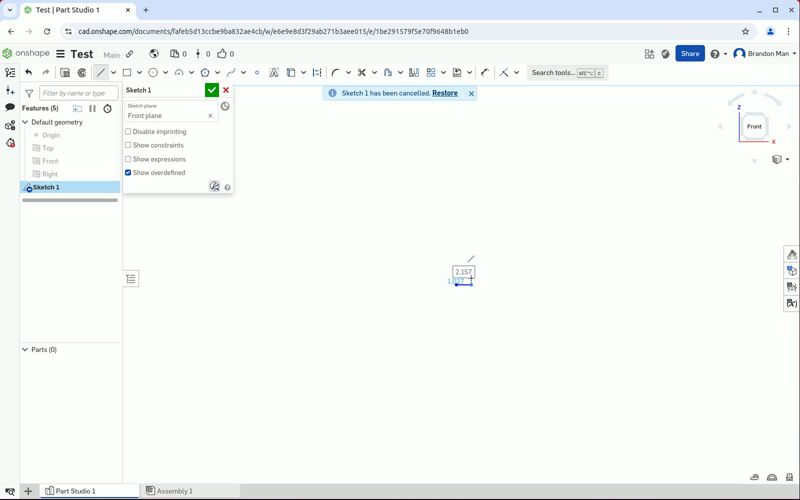
scroll(6)
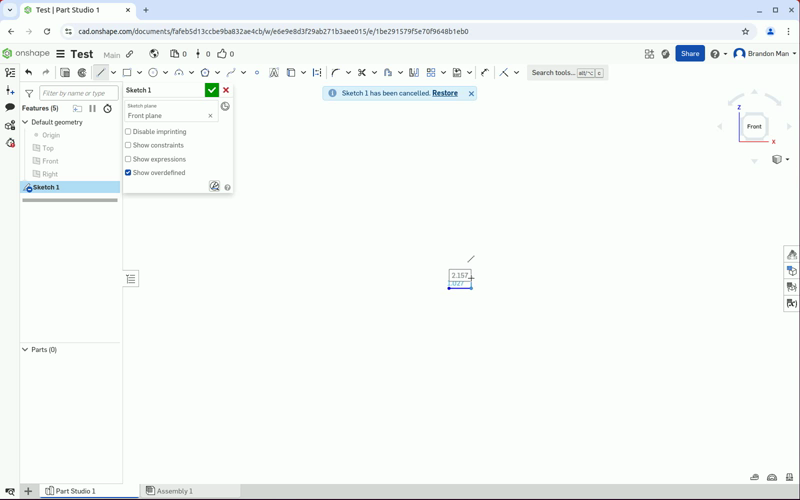
scroll(6)
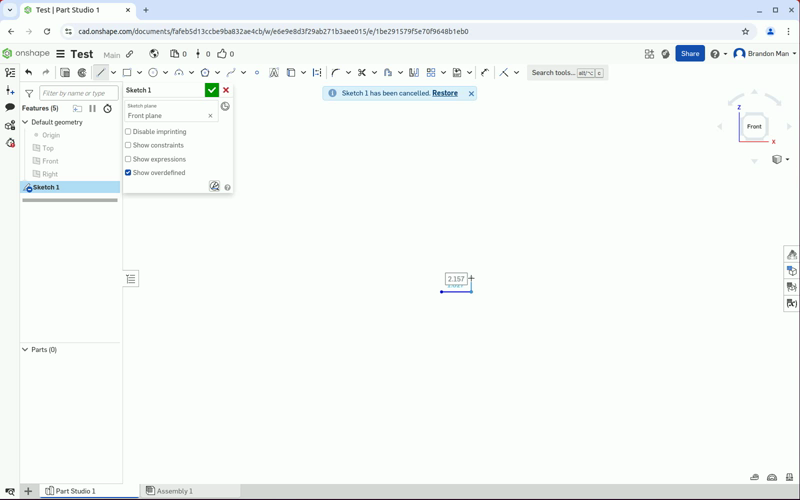
scroll(6)
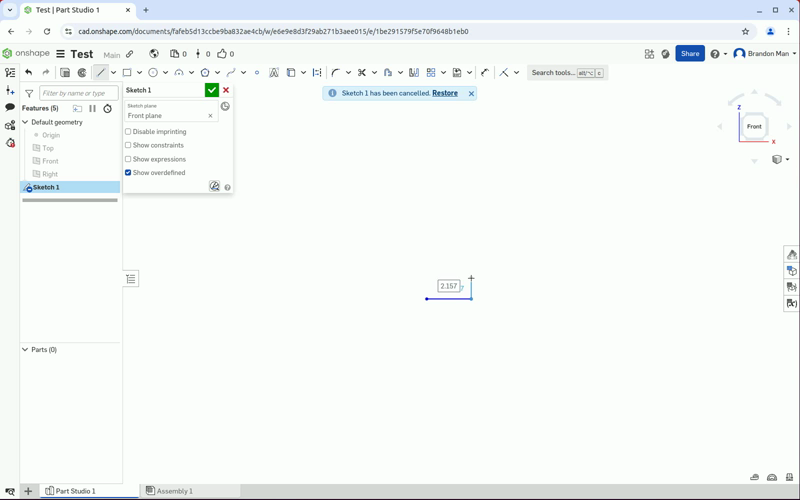
scroll(6)
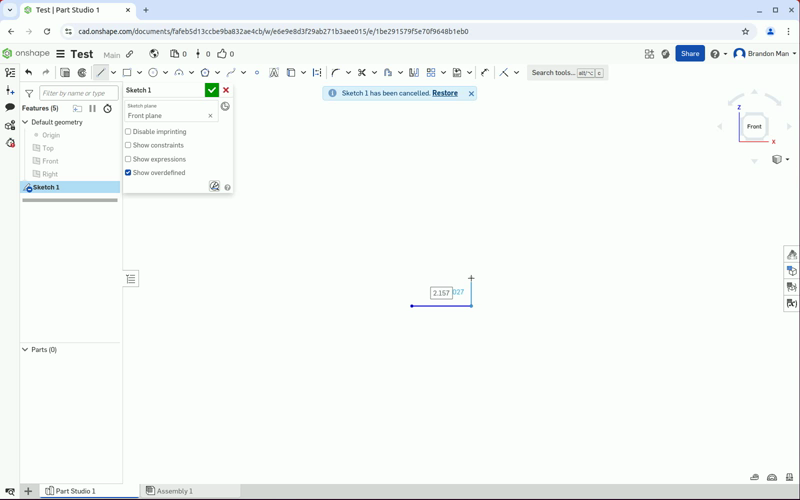
scroll(6)
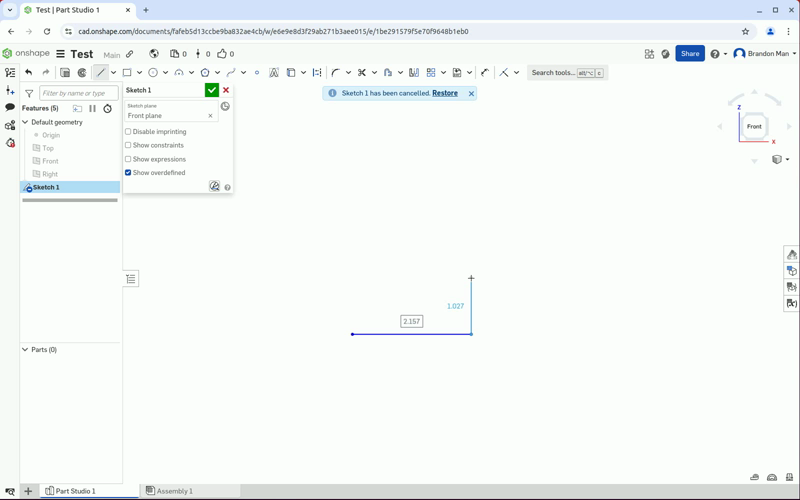
click(471, 277)
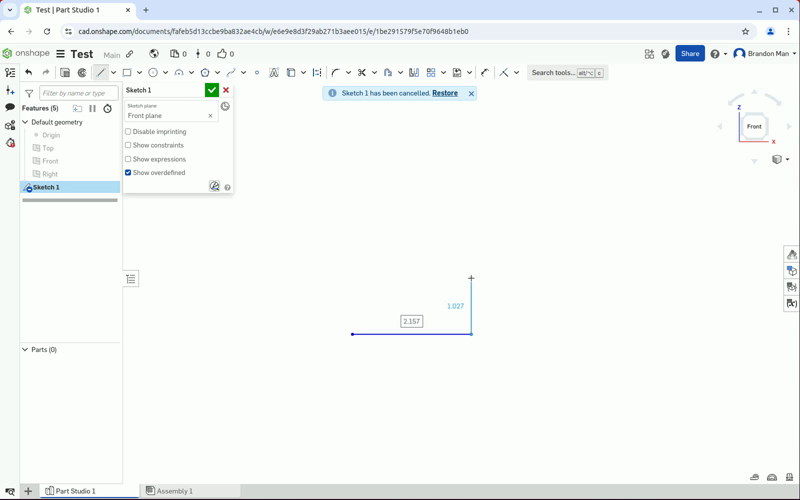
scroll(-6)
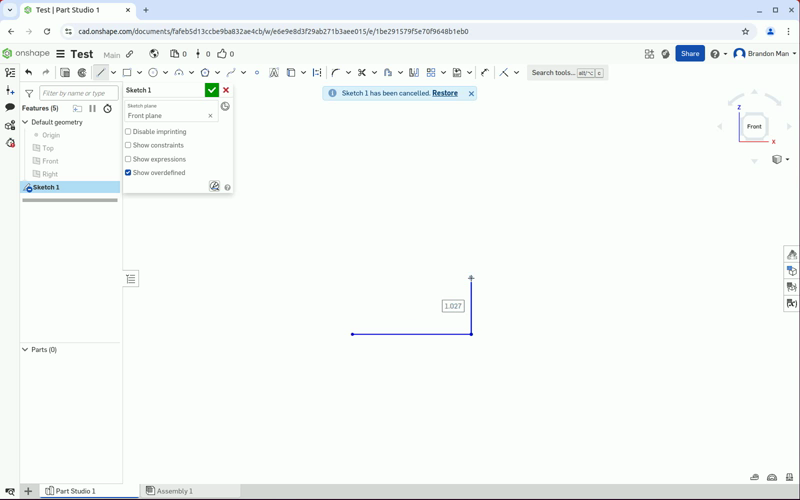
scroll(-6)
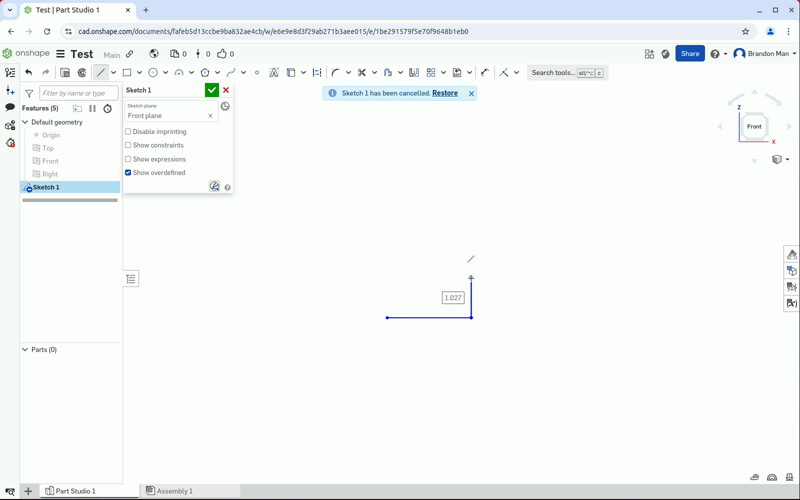
scroll(-6)
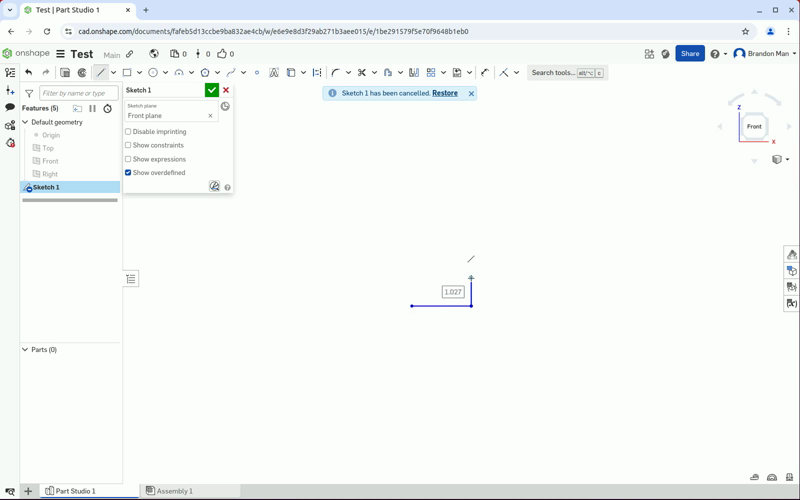
scroll(-6)
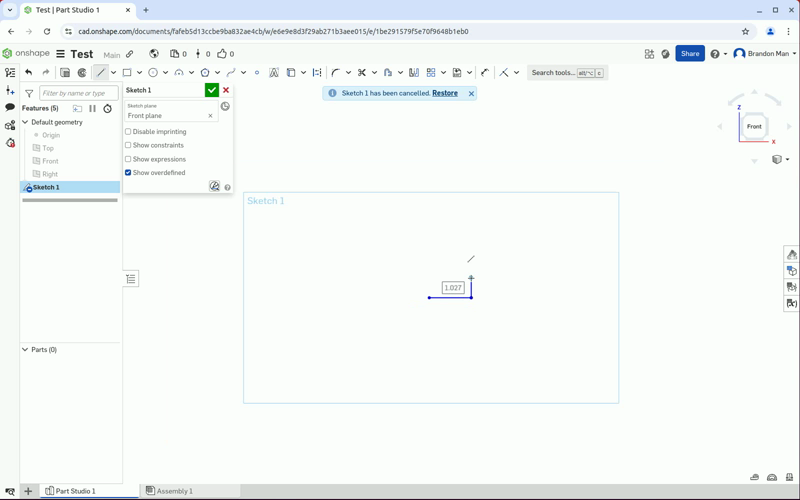
scroll(-6)
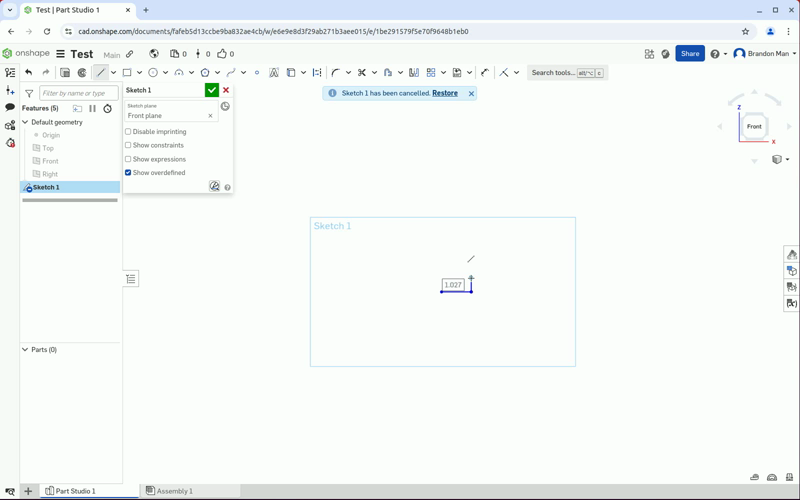
scroll(-6)
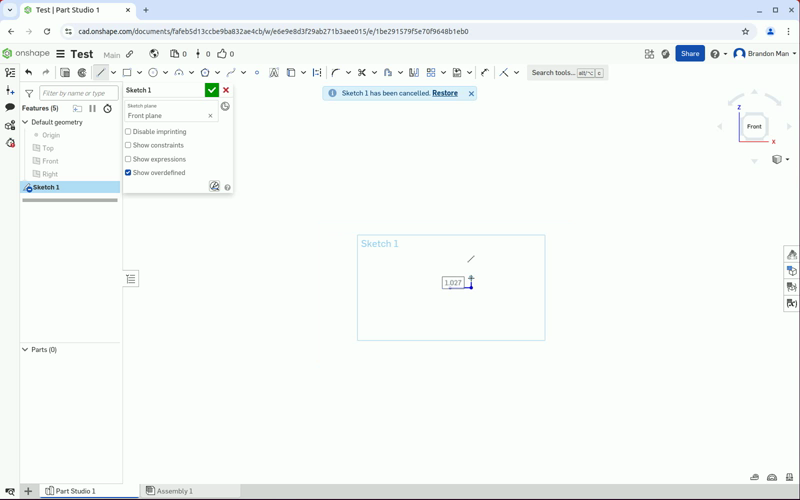
scroll(-6)
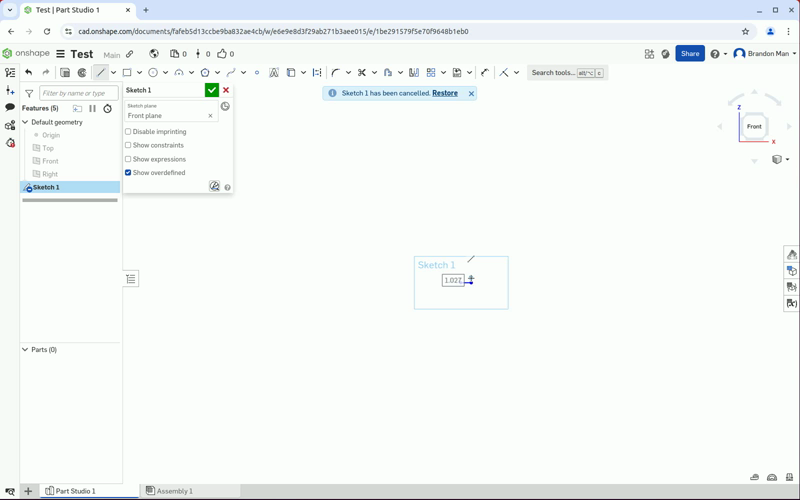
key_up(shift)
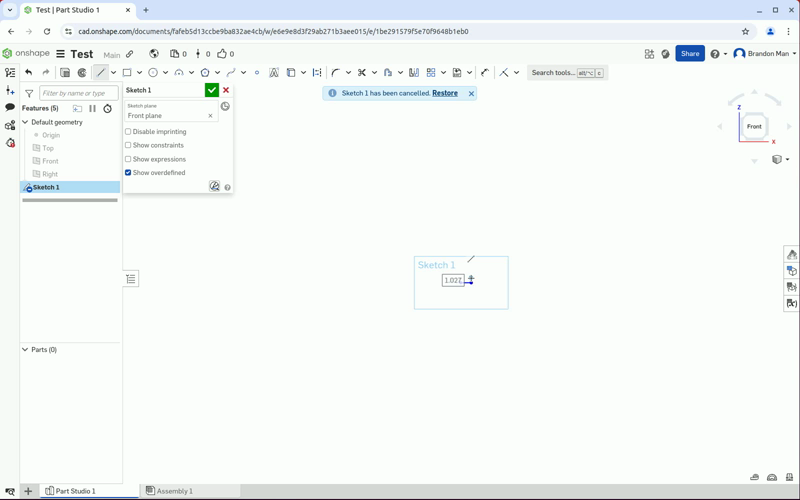
key_down(shift)
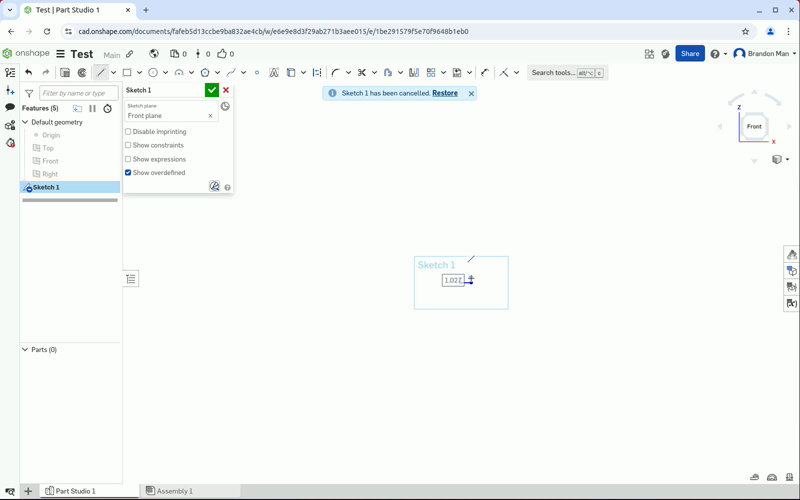
mouse_move(501, 277)
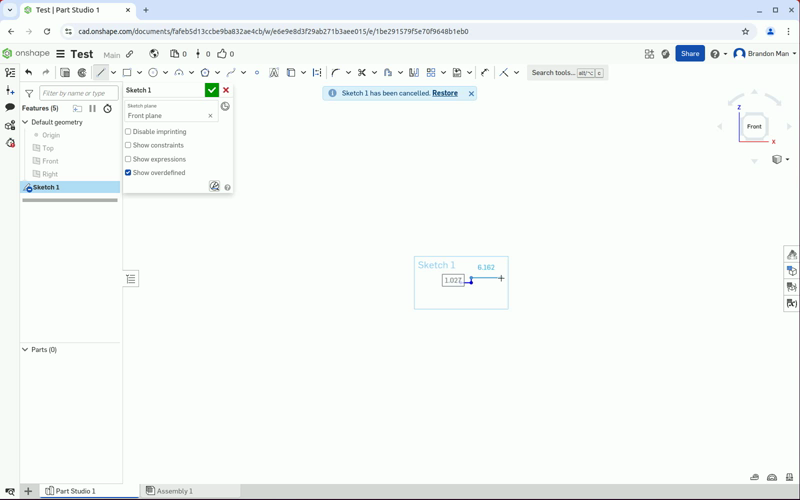
mouse_move(460, 277)
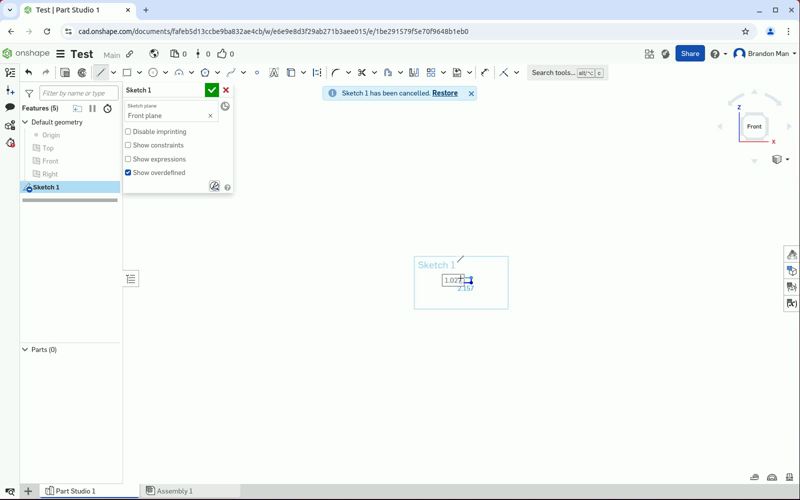
click(460, 277)
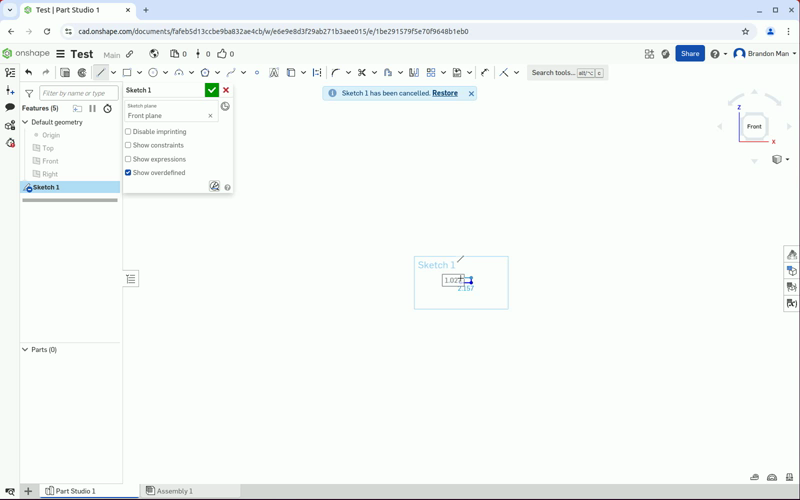
key_up(shift)
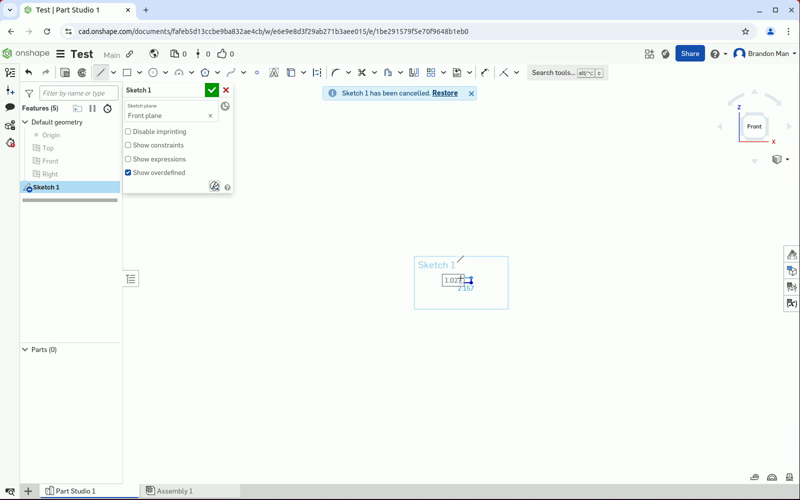
mouse_move(490, 277)
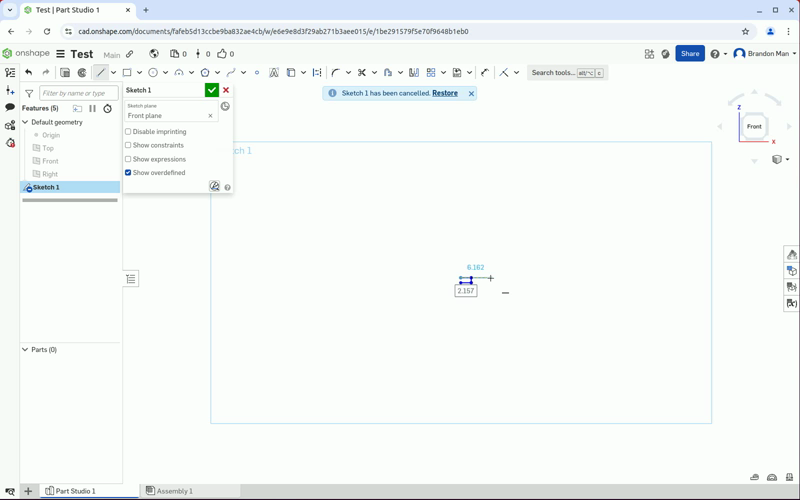
key_down(shift)
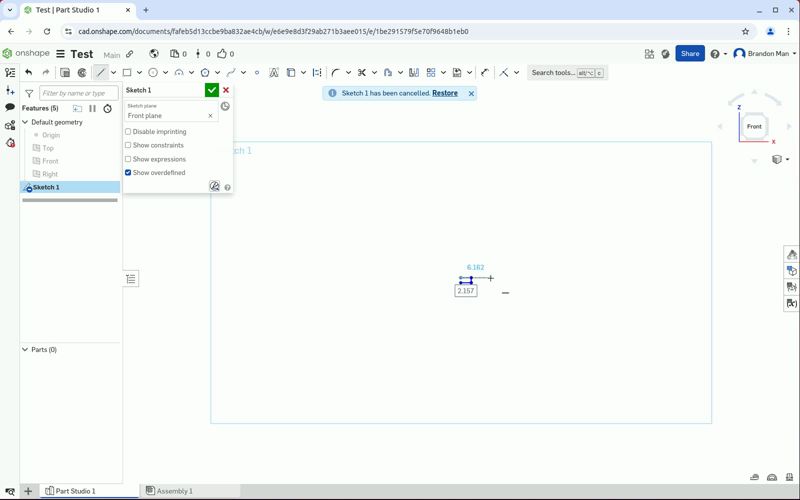
mouse_move(460, 282)
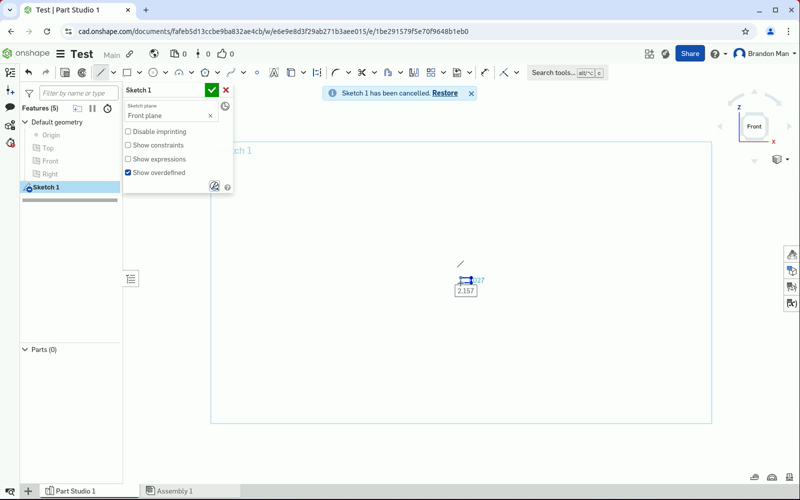
scroll(6)
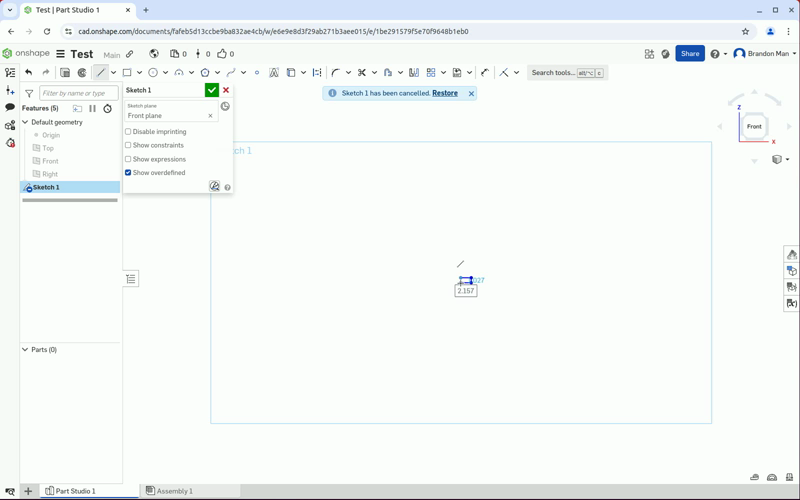
scroll(6)
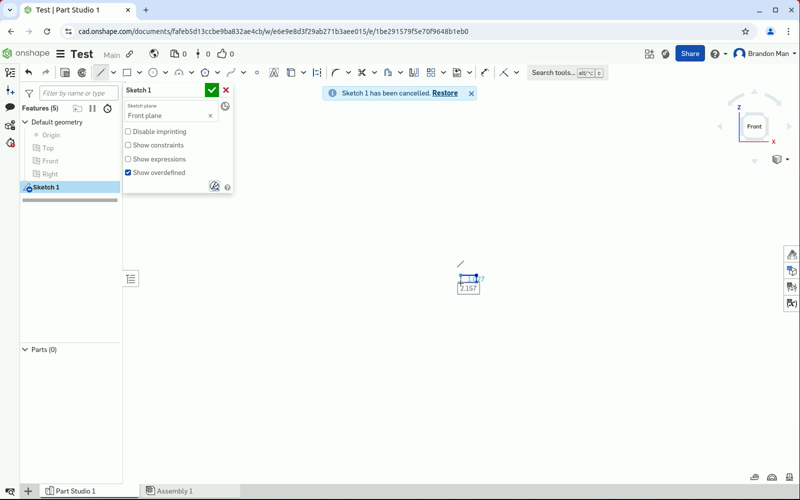
scroll(6)
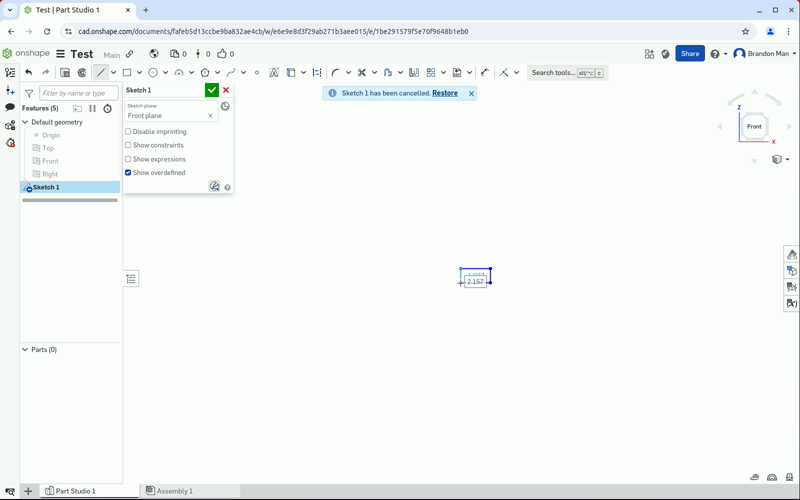
scroll(6)
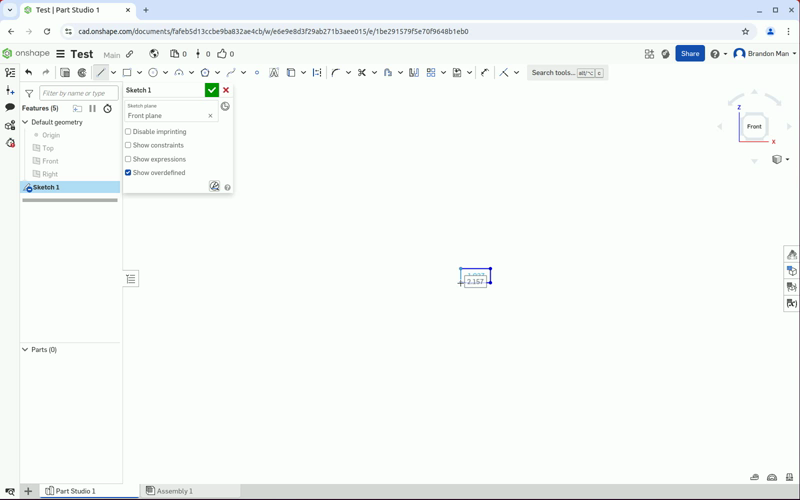
scroll(6)
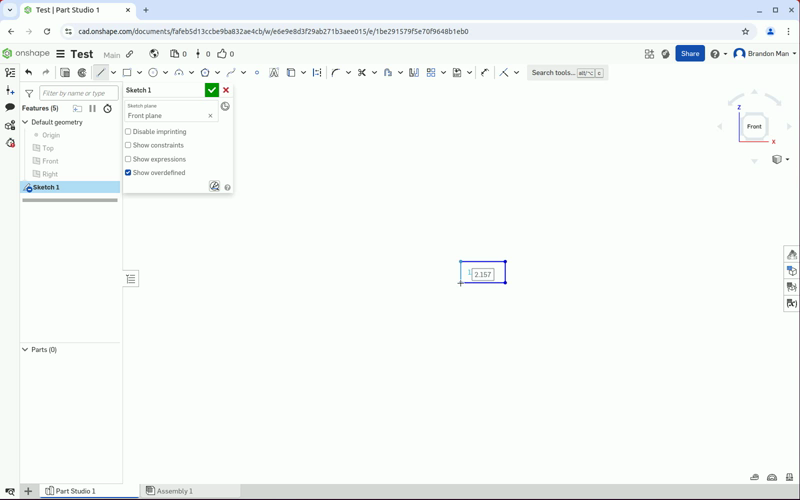
scroll(6)
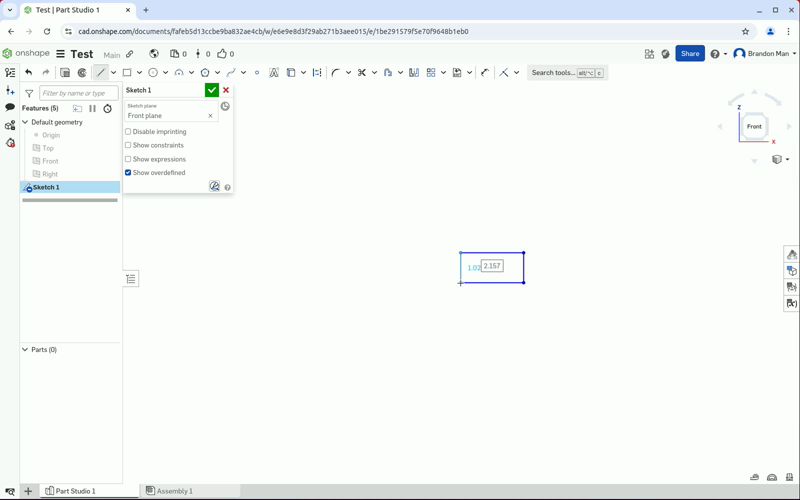
scroll(6)
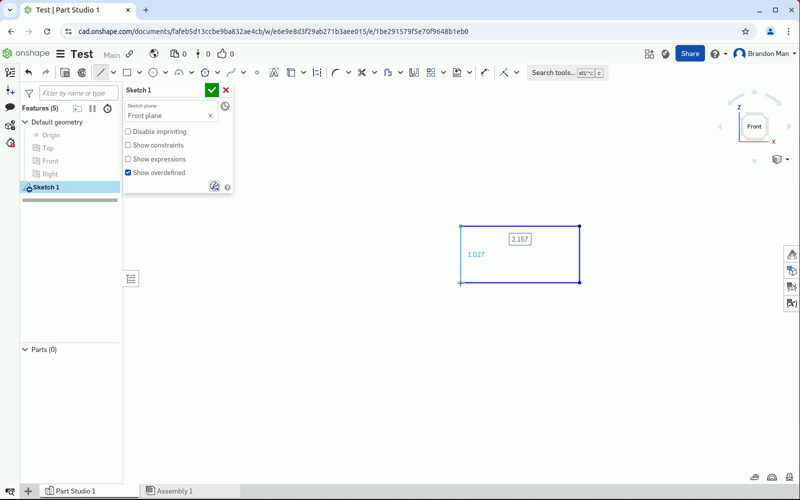
key_up(shift)
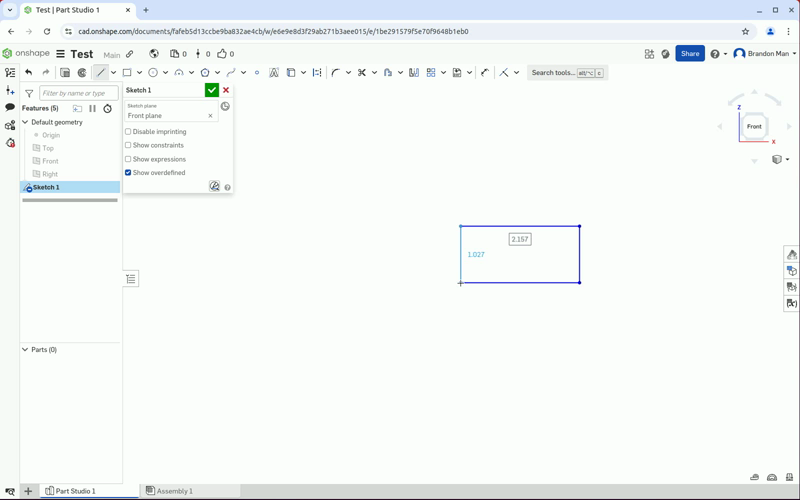
click(460, 282)
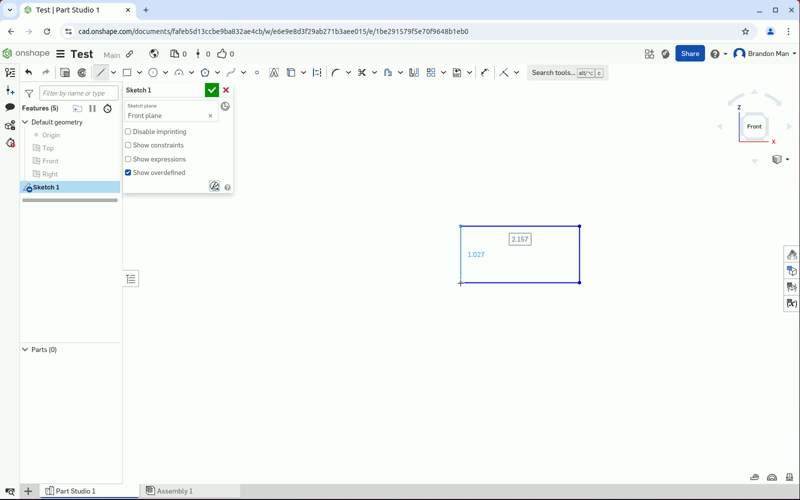
scroll(-6)
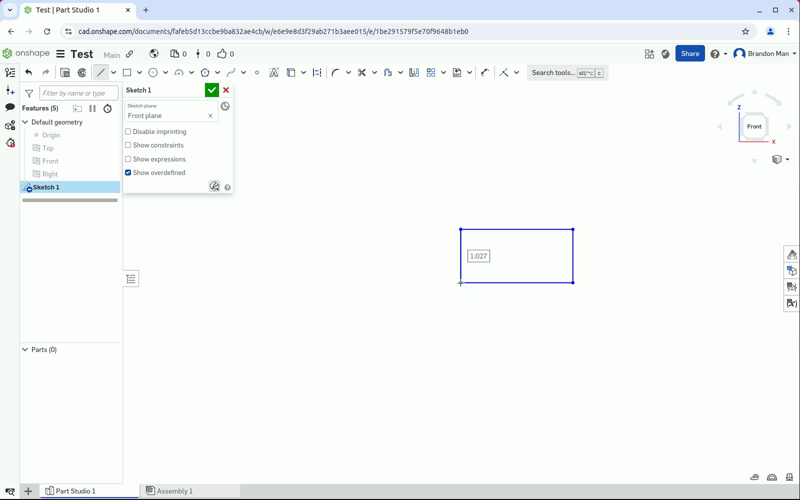
scroll(-6)
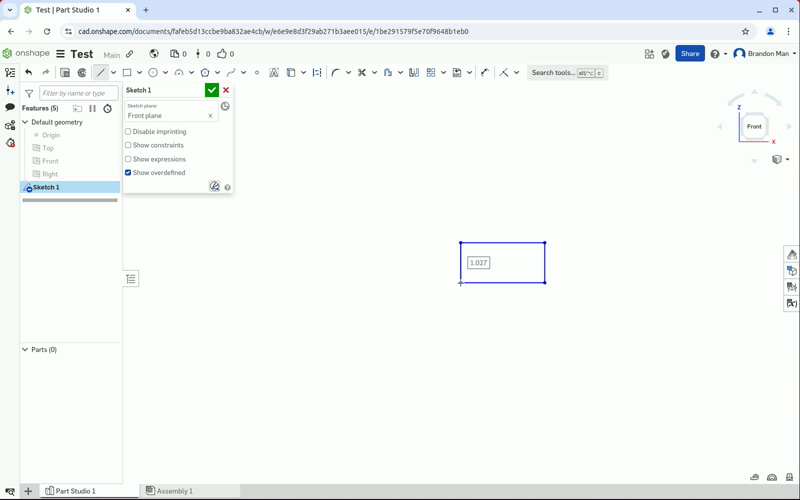
scroll(-6)
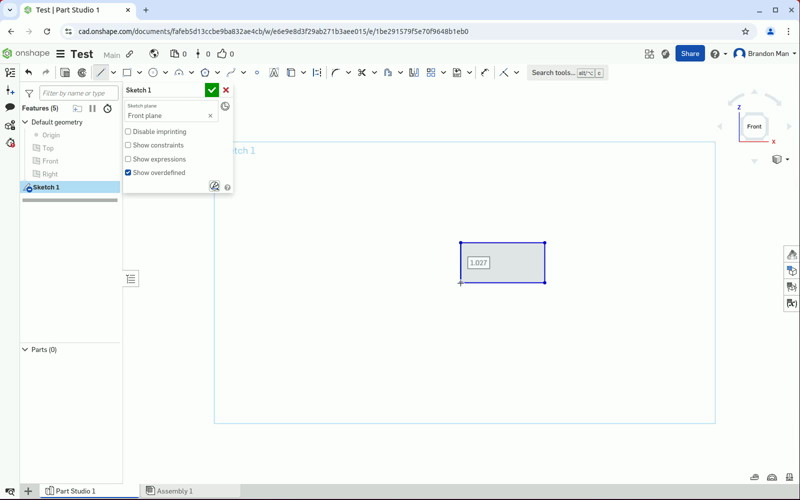
scroll(-6)
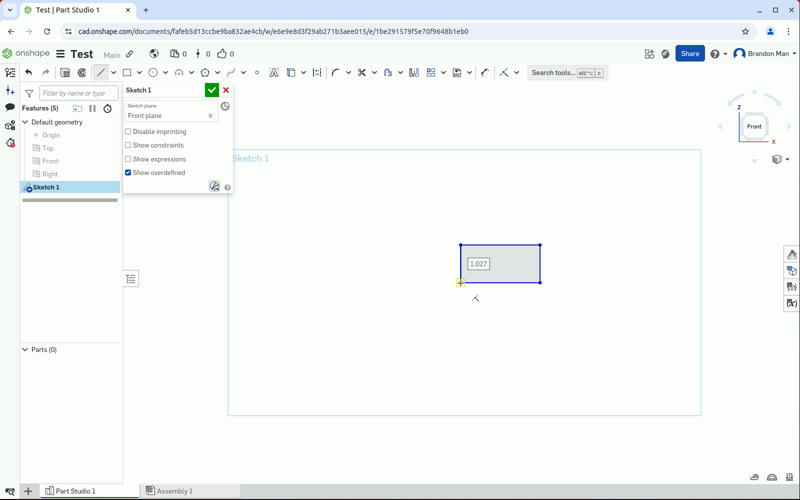
scroll(-6)
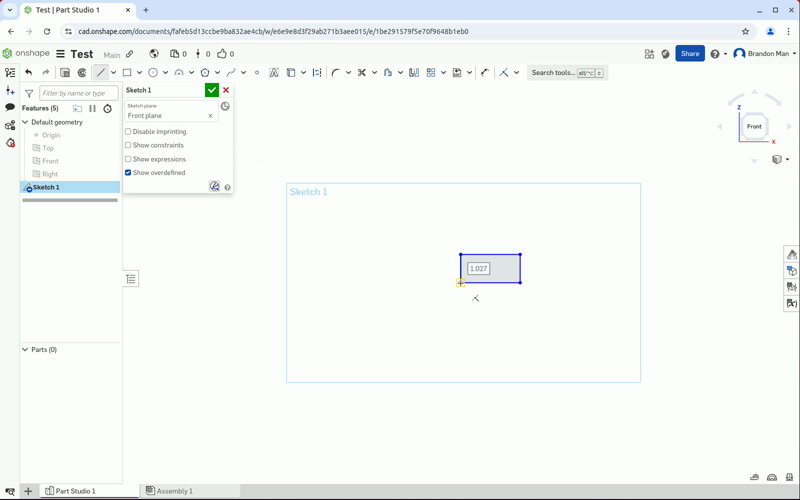
scroll(-6)
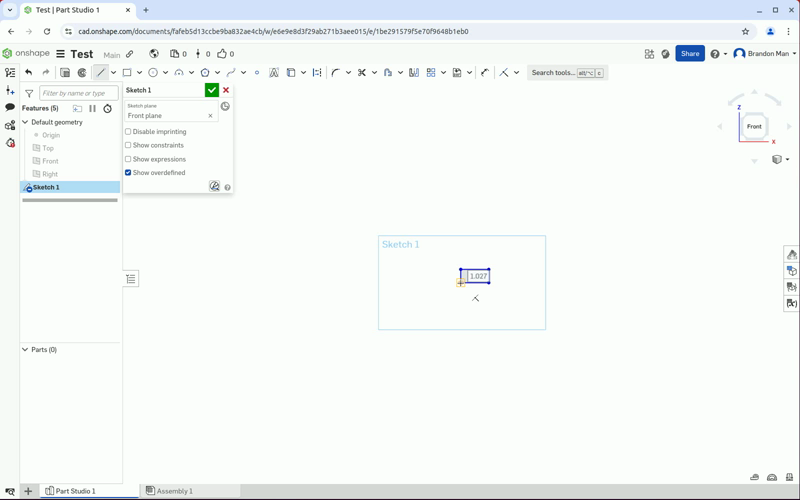
scroll(-6)
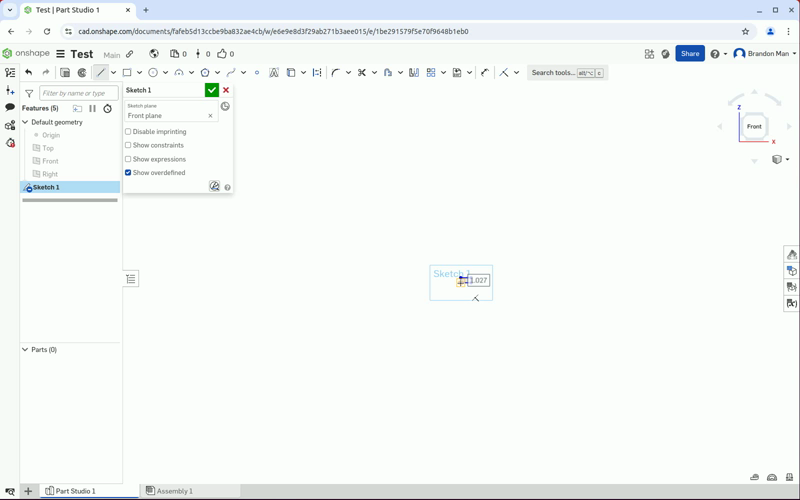
key(esc)
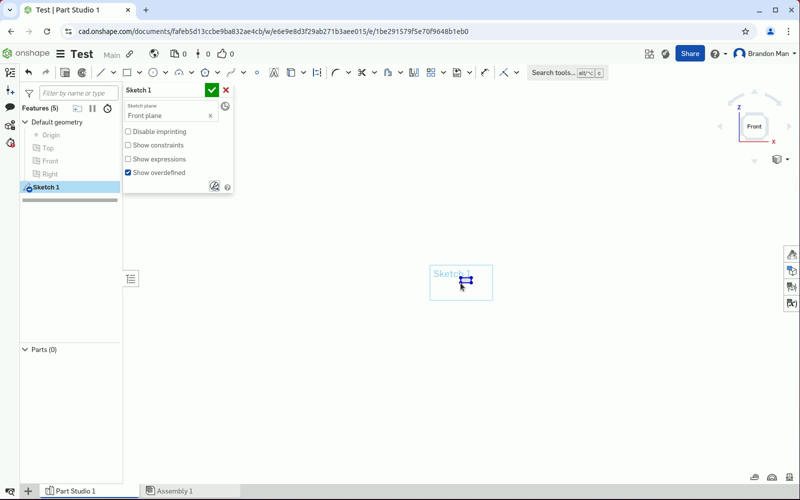
mouse_move(464, 279)
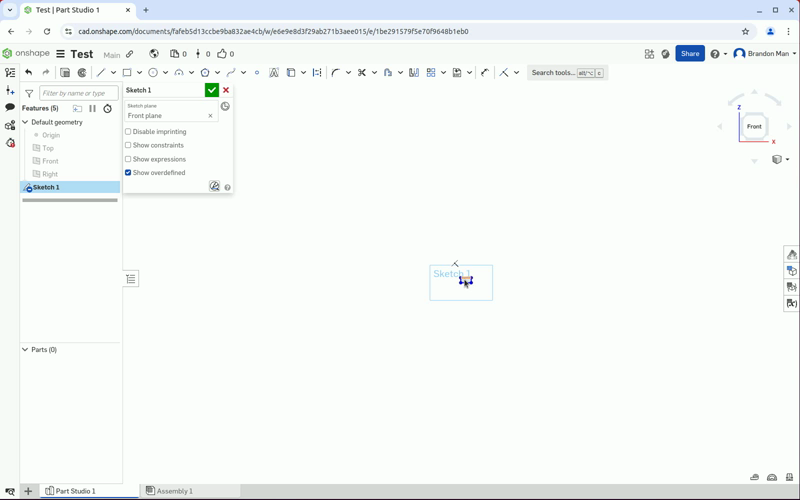
scroll(6)
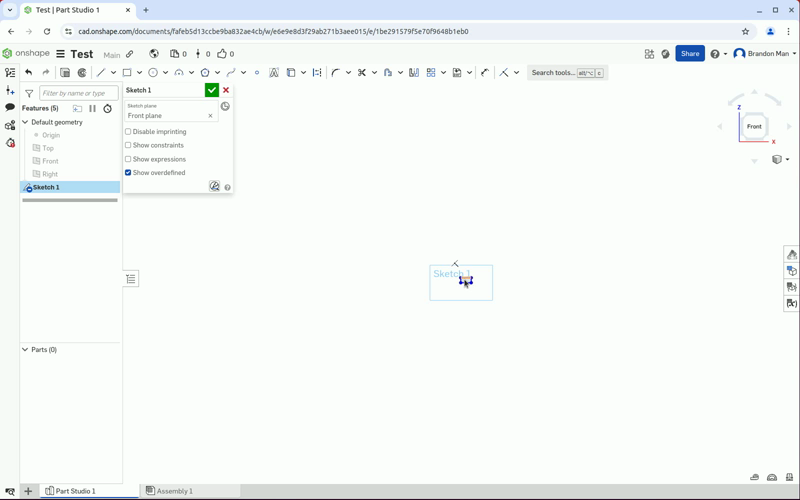
scroll(6)
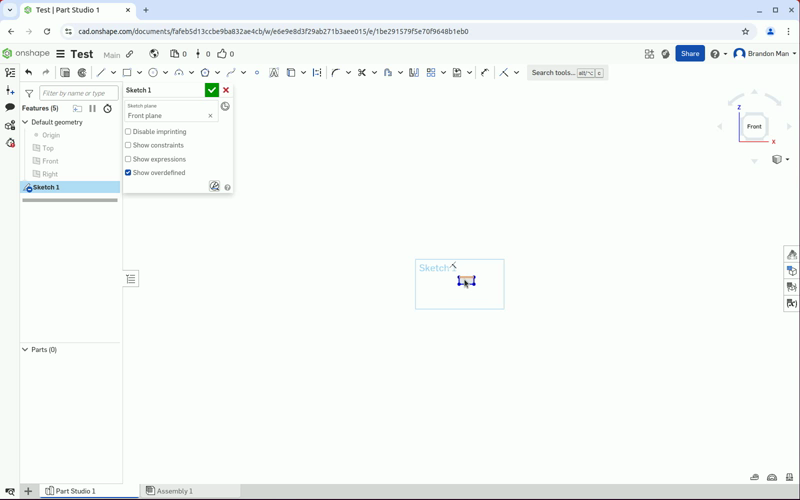
scroll(6)
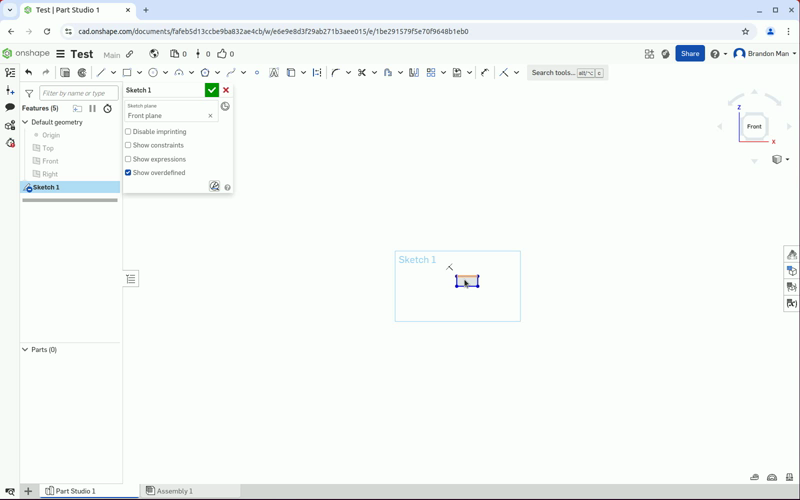
scroll(6)
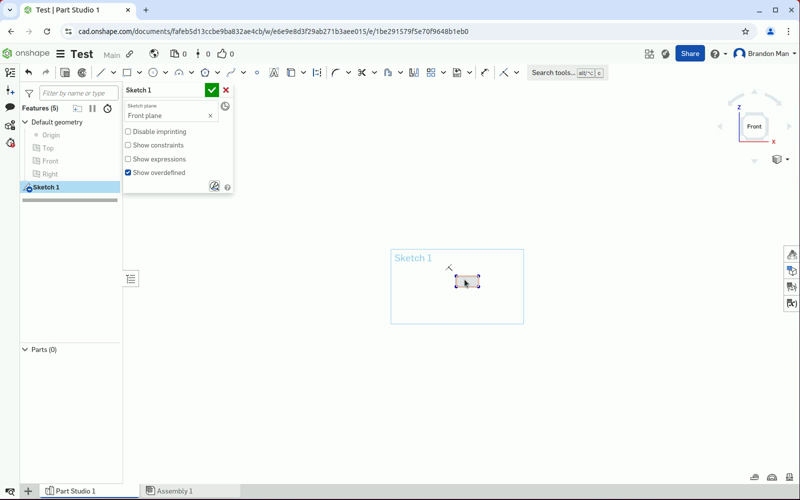
scroll(6)
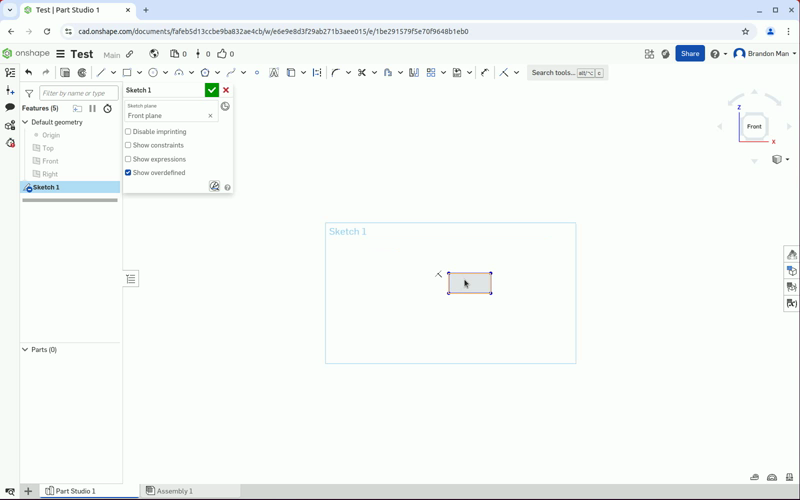
scroll(6)
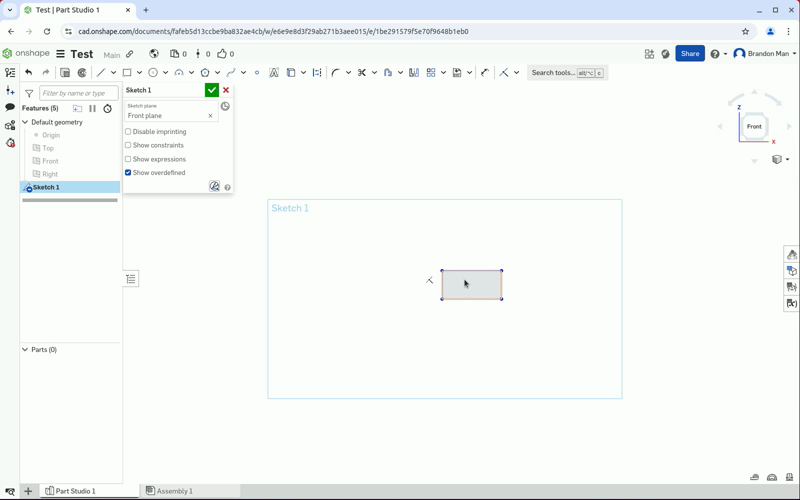
scroll(6)
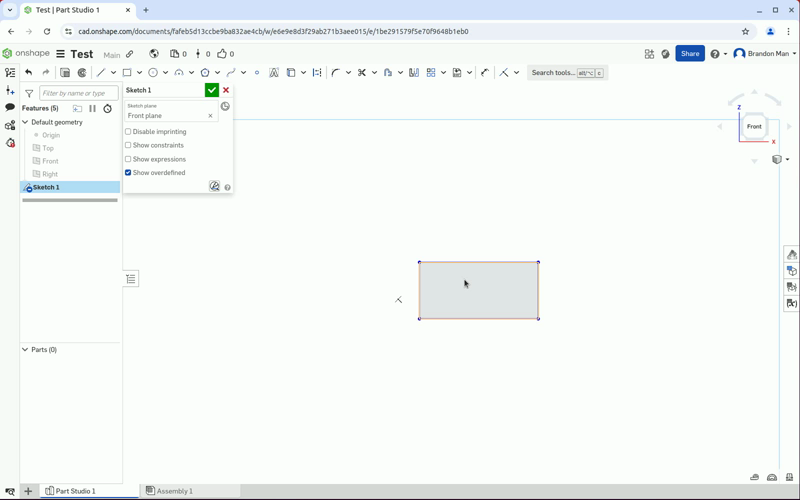
click(464, 279)
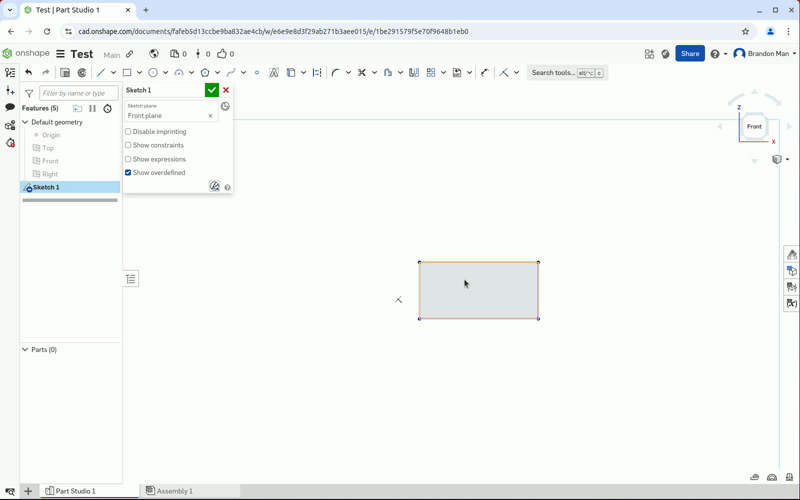
scroll(-6)
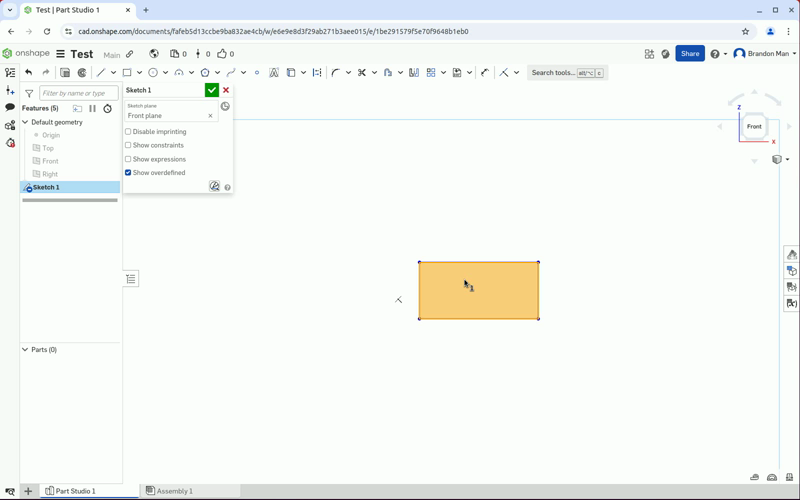
scroll(-6)
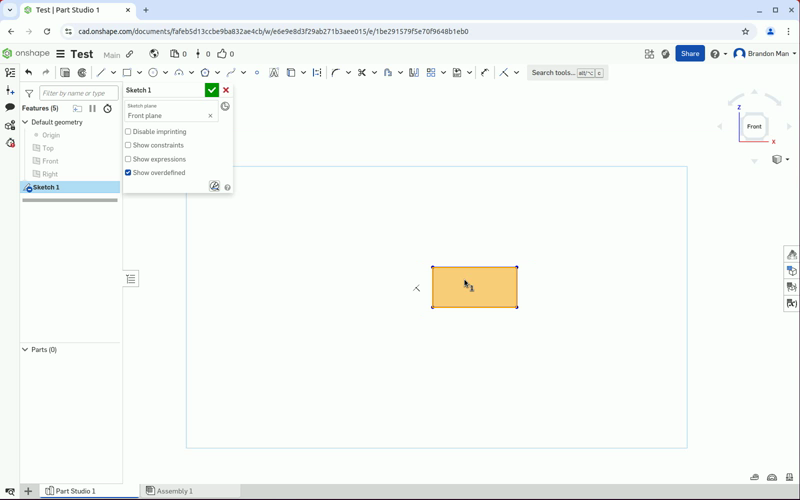
scroll(-6)
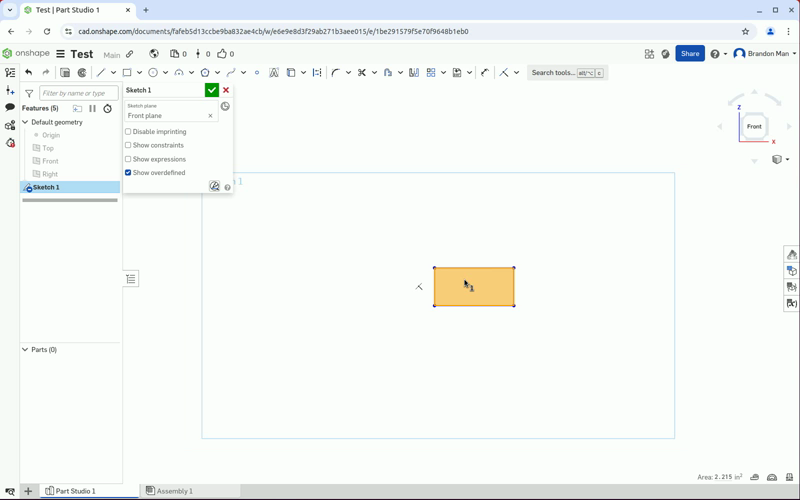
scroll(-6)
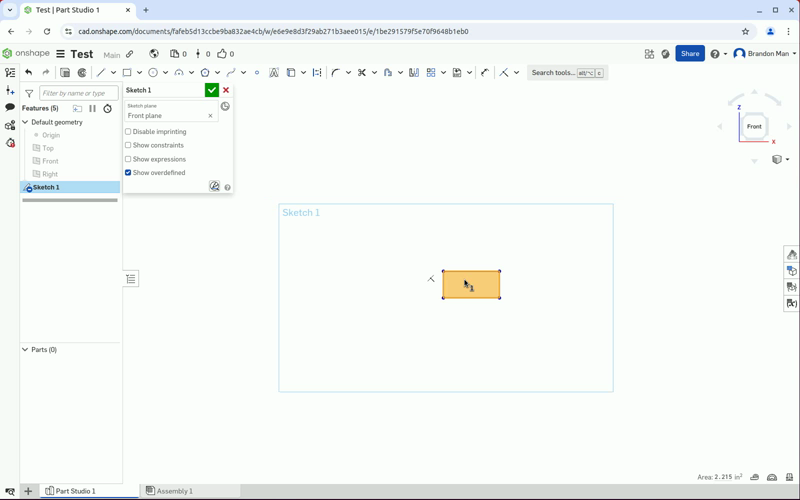
scroll(-6)
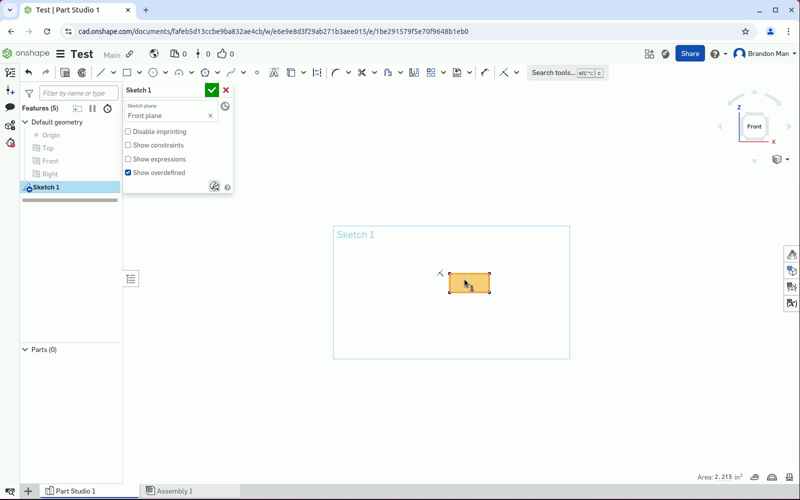
scroll(-6)
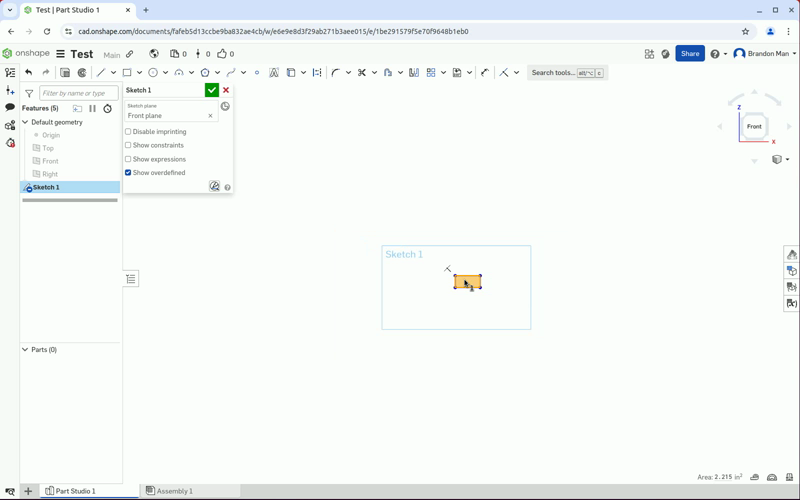
scroll(-6)
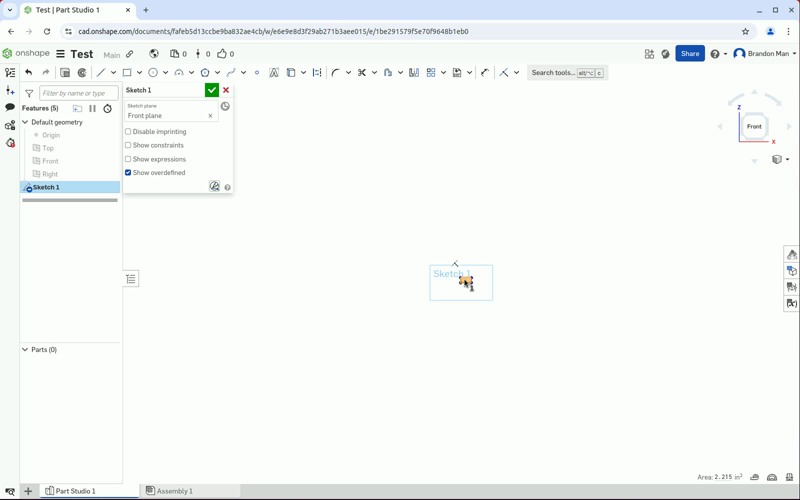
mouse_move(73, 352)
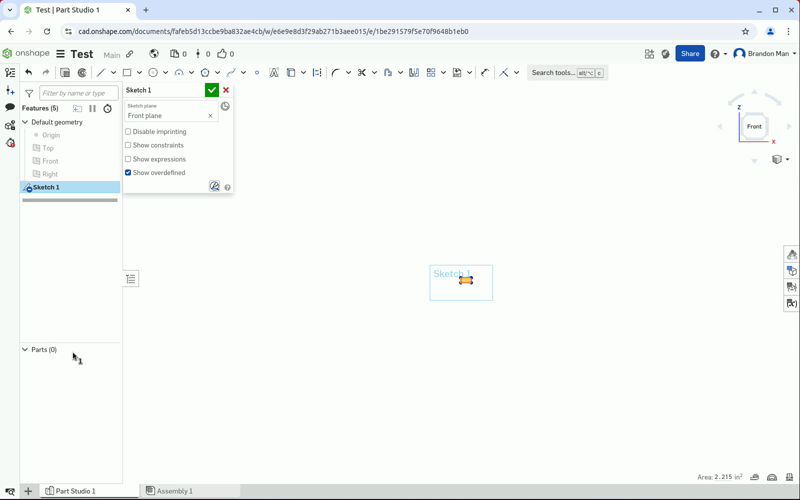
key(shift+y)
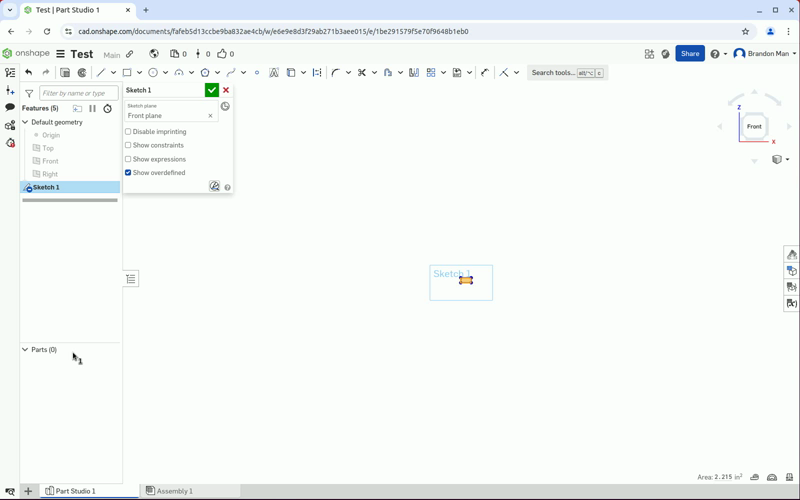
key(shift+e)
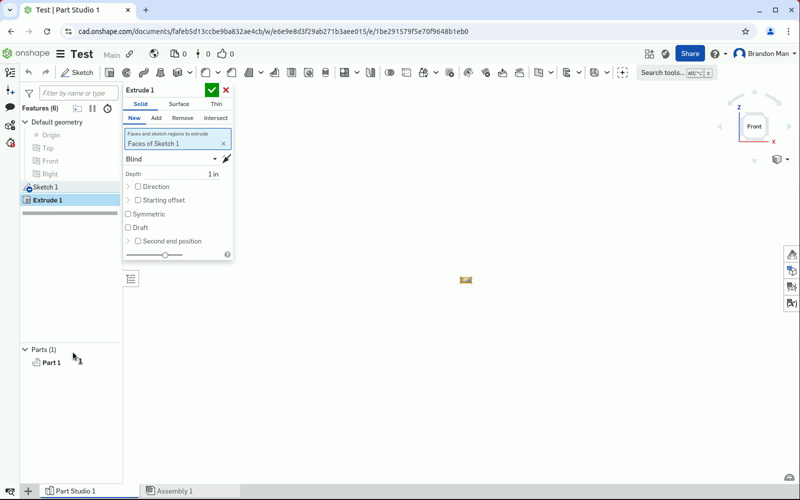
mouse_move(143, 106)
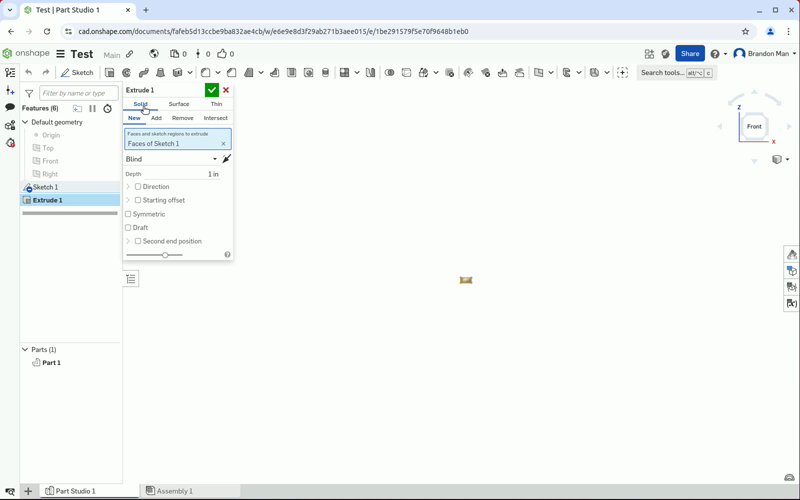
click(143, 106)
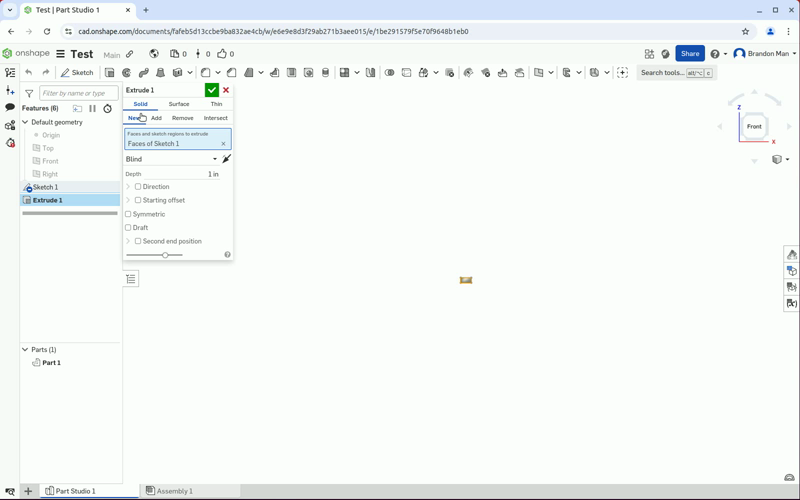
mouse_move(137, 120)
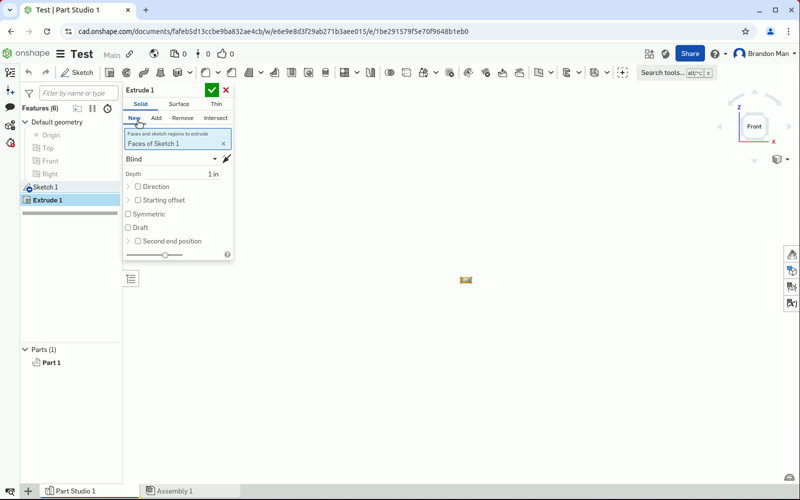
click(137, 120)
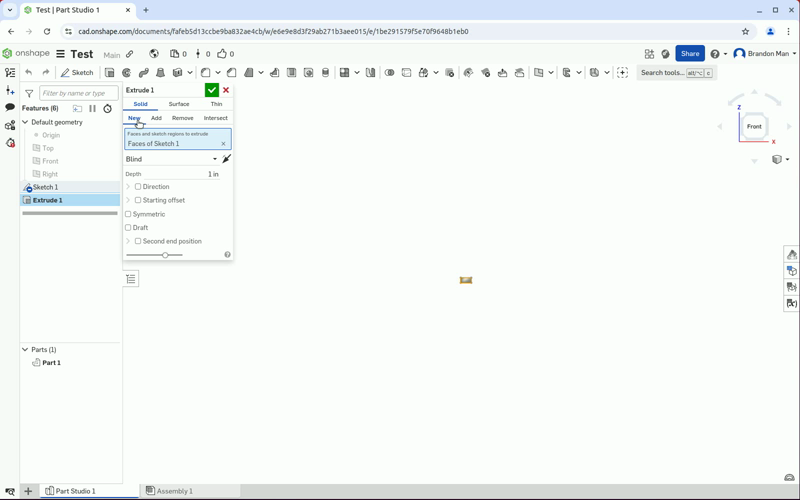
key(tab, 4)
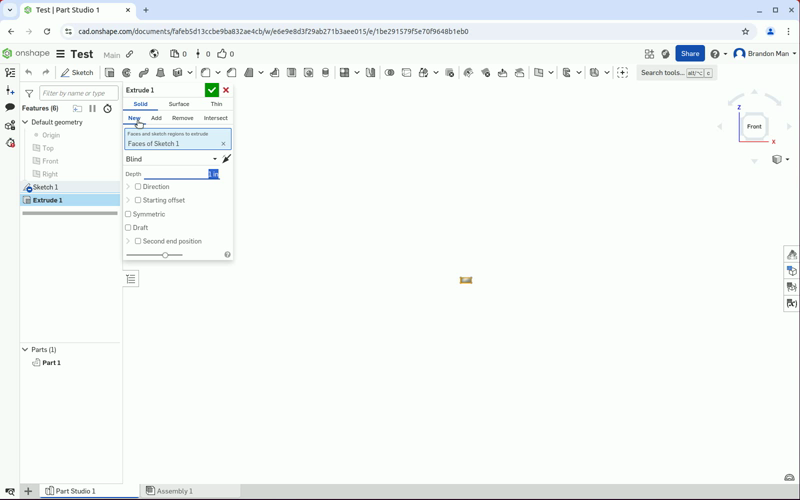
text(-23.108)
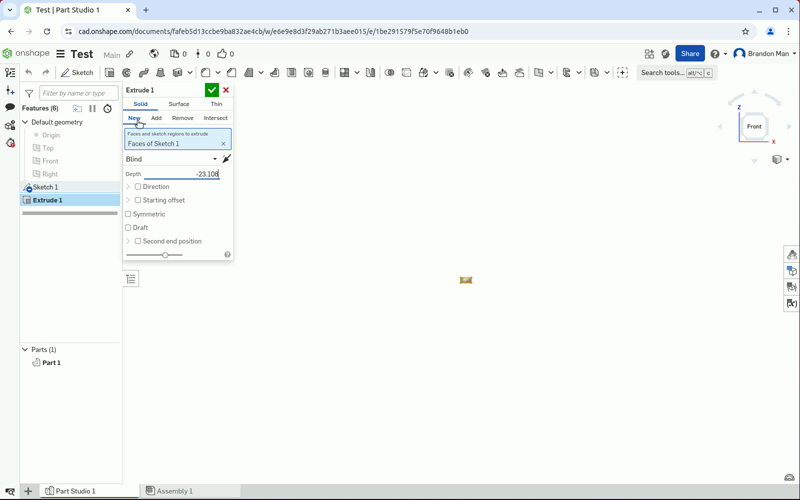
key(enter)
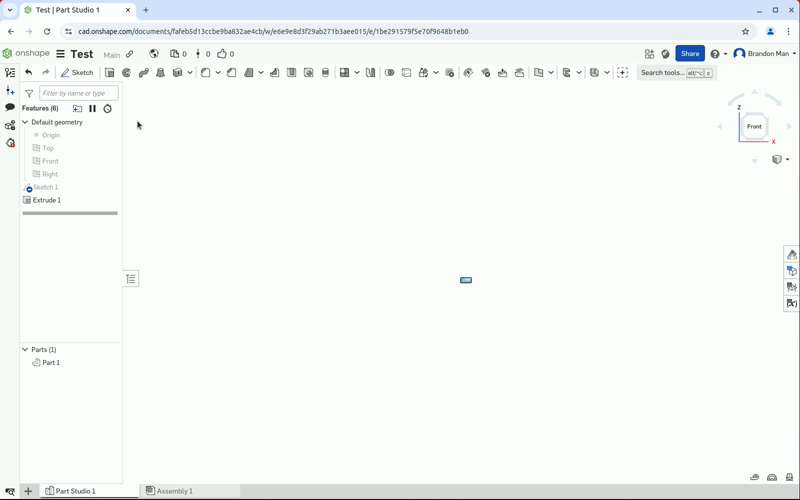
key(shift+h)
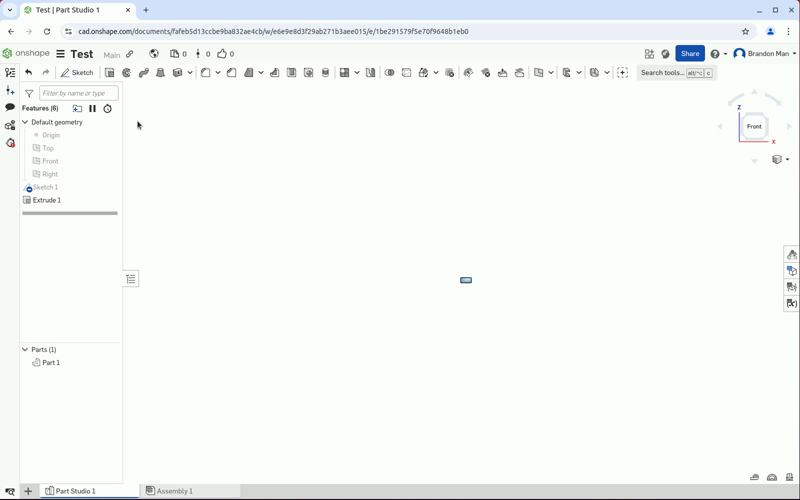
key(shift+h)
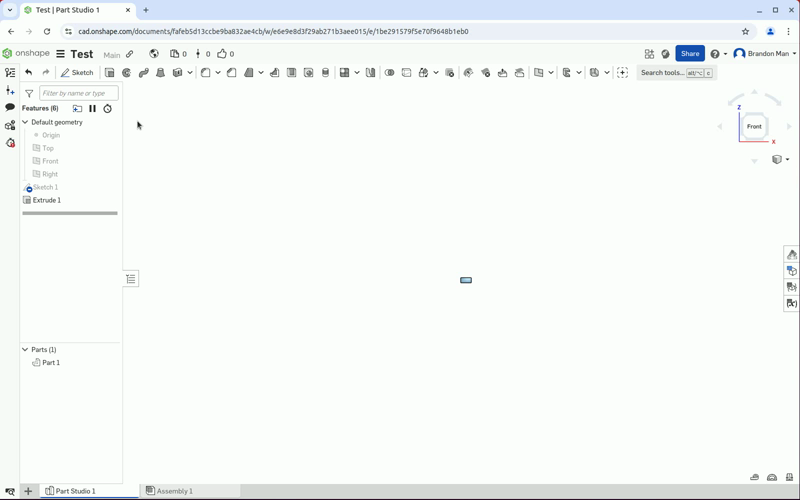
mouse_move(73, 189)
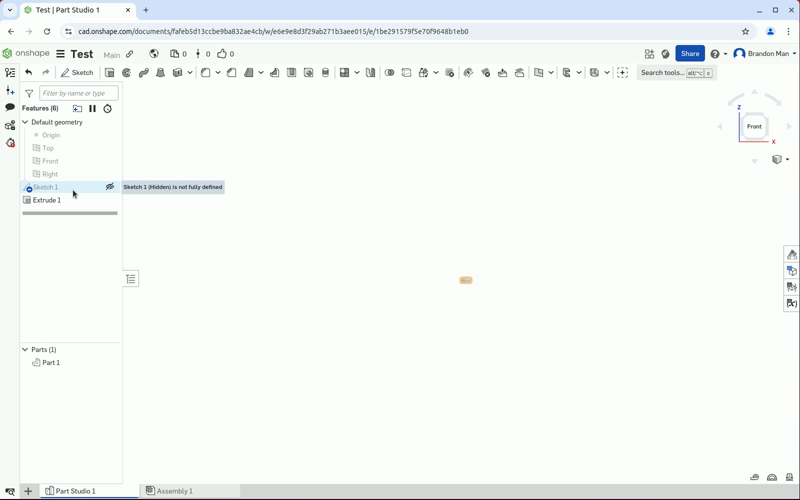
click(73, 189)
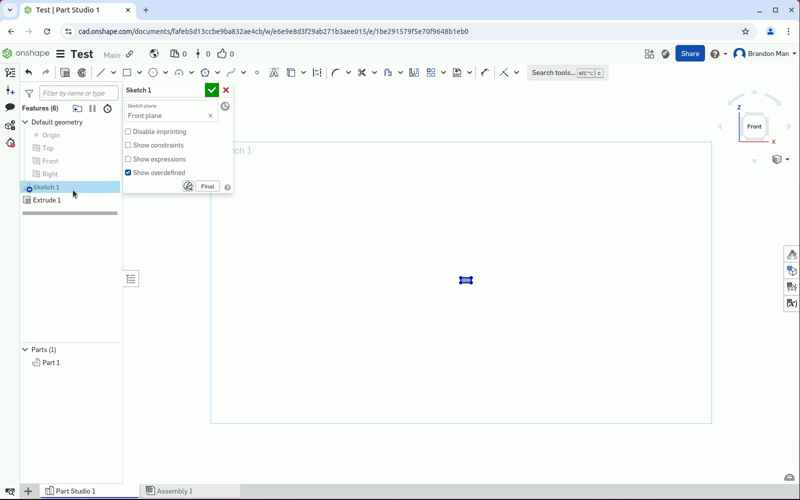
mouse_move(229, 92)
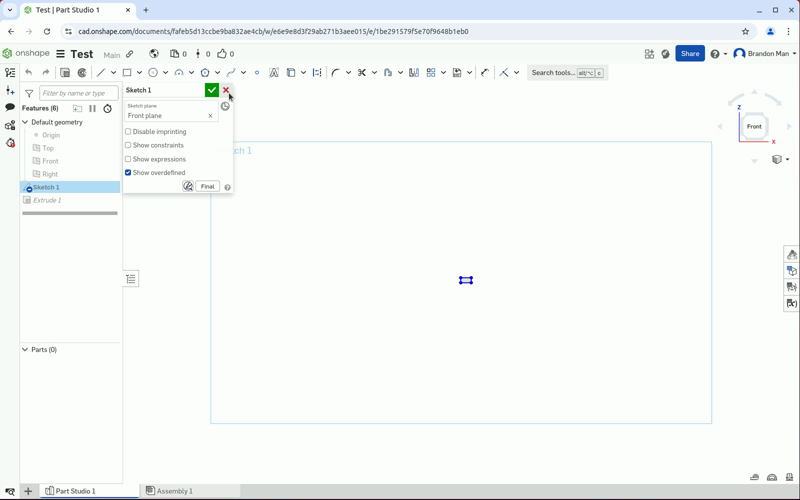
click(229, 92)
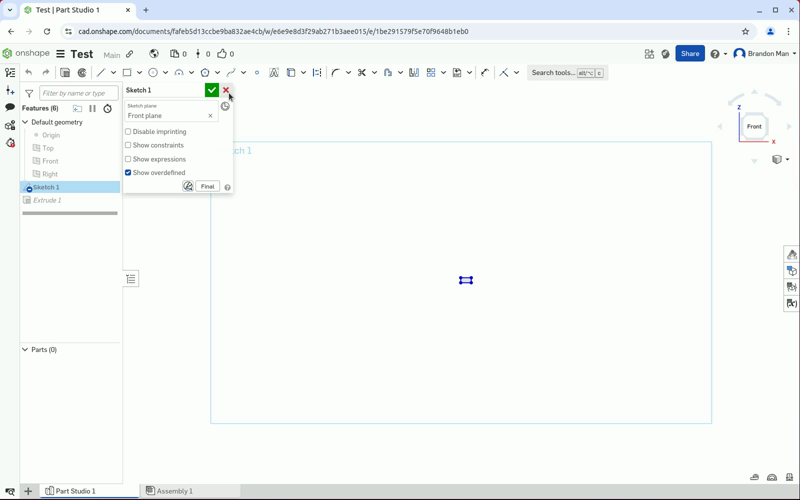
key(shift+s)
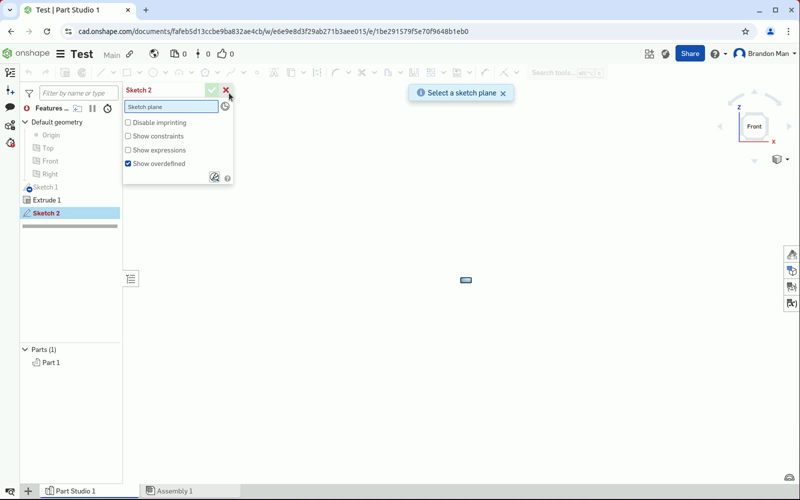
mouse_move(73, 163)
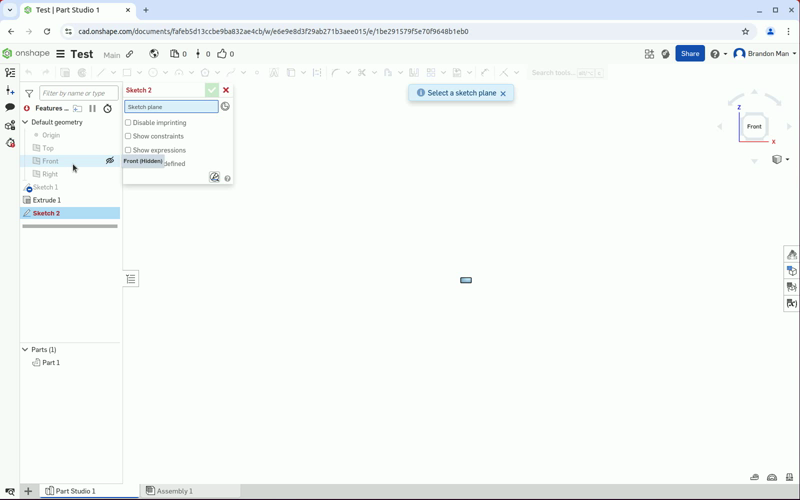
click(73, 163)
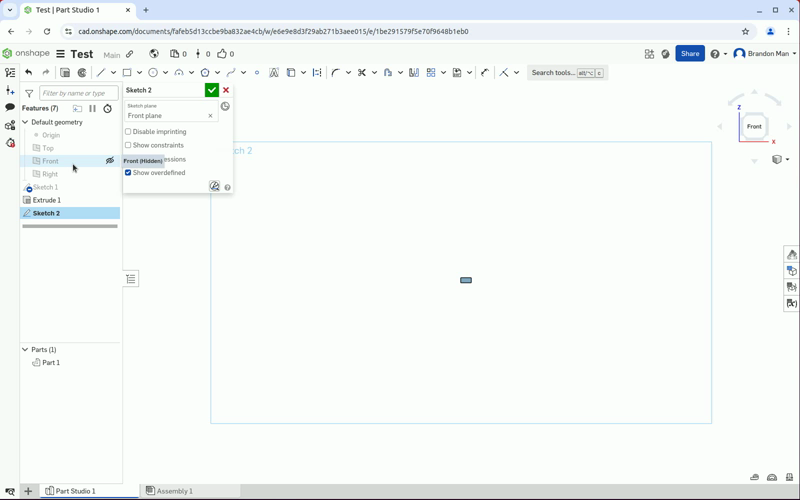
mouse_move(73, 352)
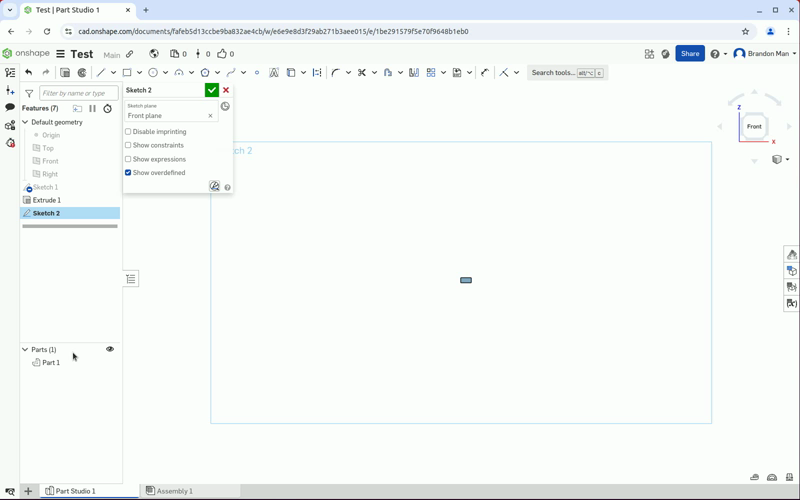
key(y)
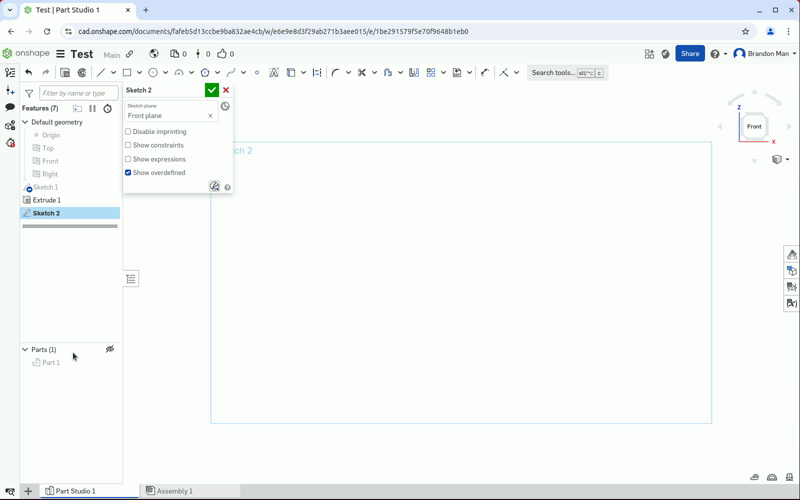
key(l)
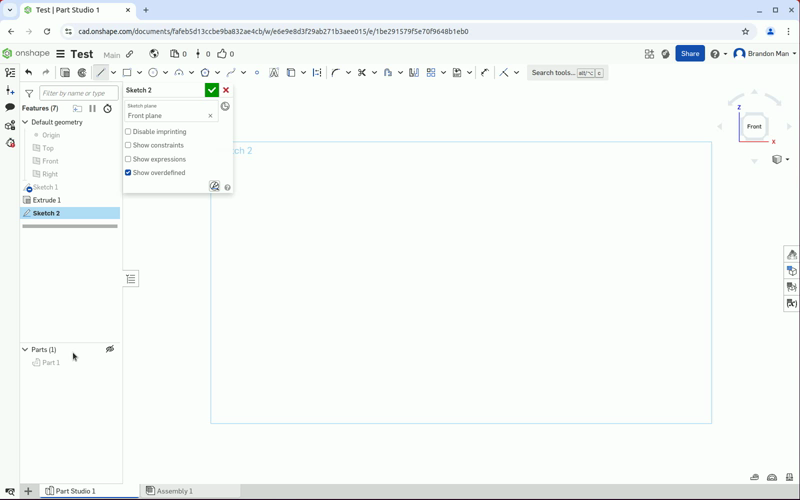
key_down(shift)
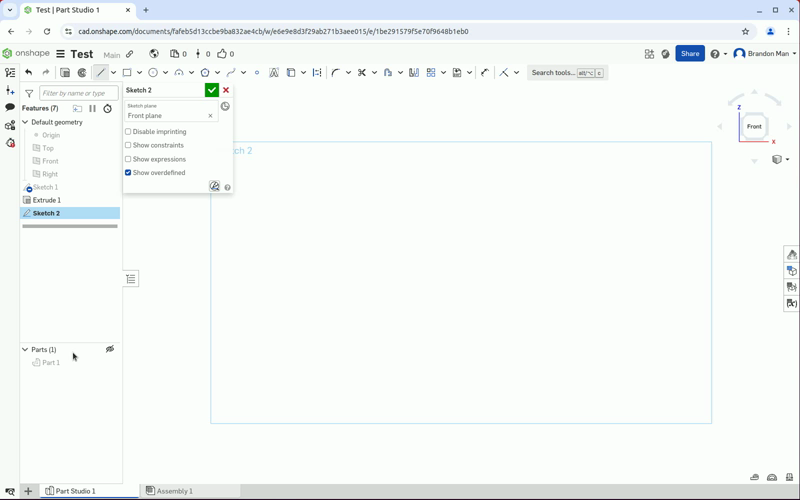
mouse_move(451, 292)
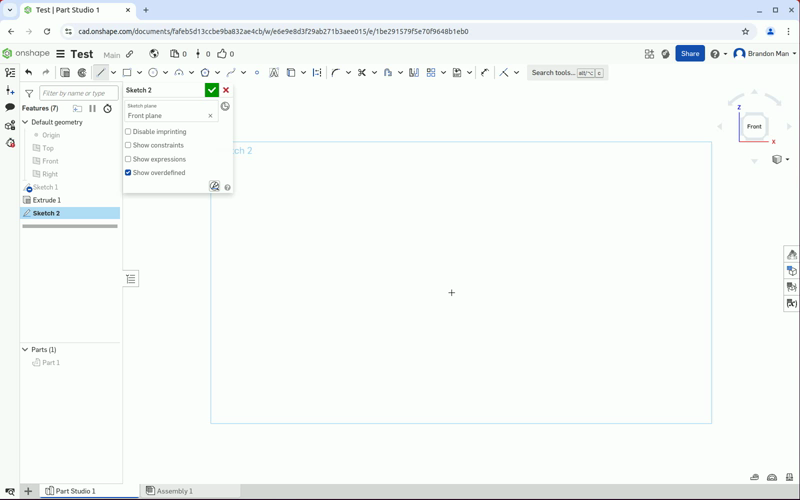
click(451, 292)
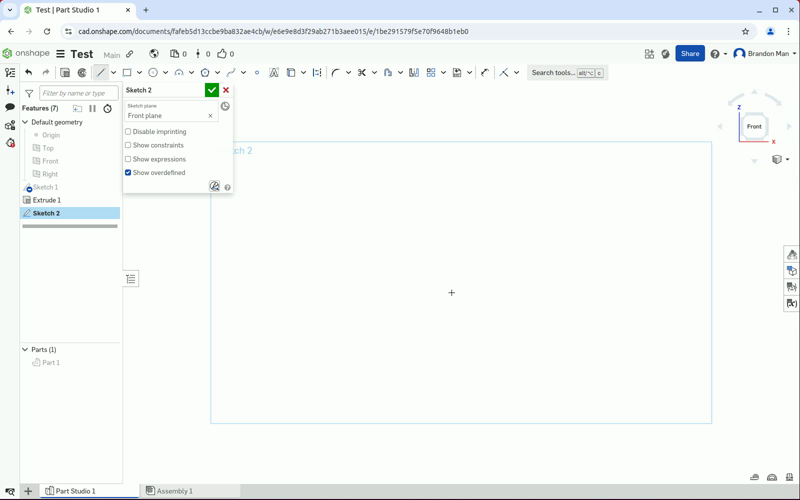
key_up(shift)
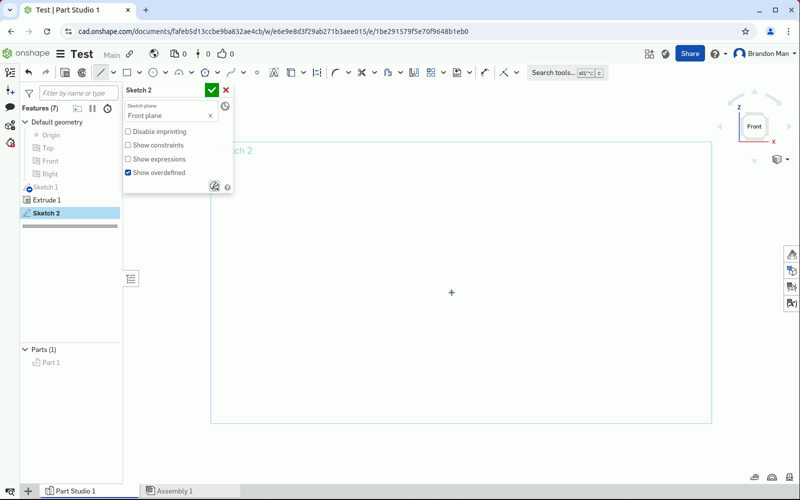
key_down(shift)
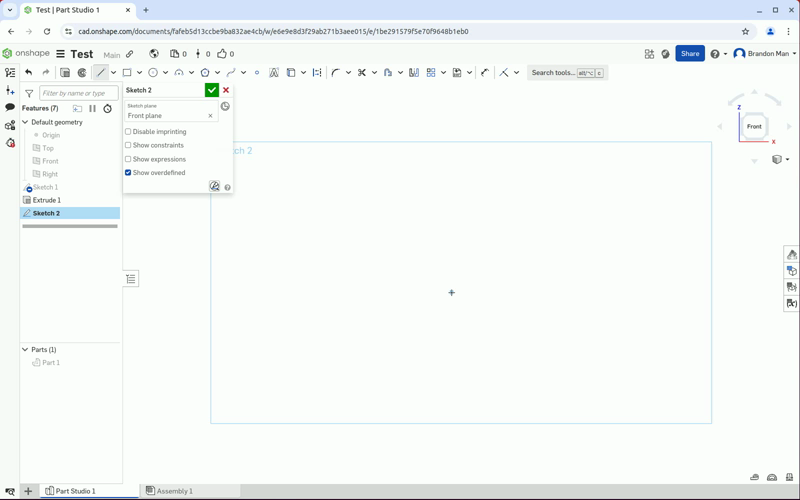
mouse_move(481, 292)
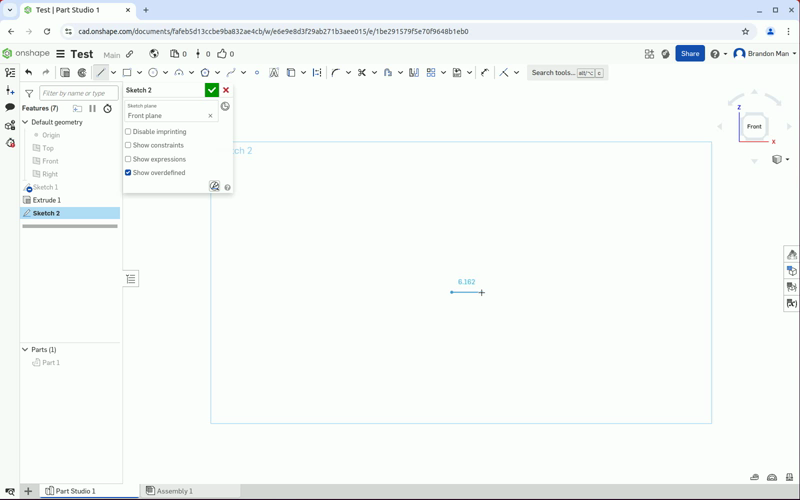
mouse_move(461, 292)
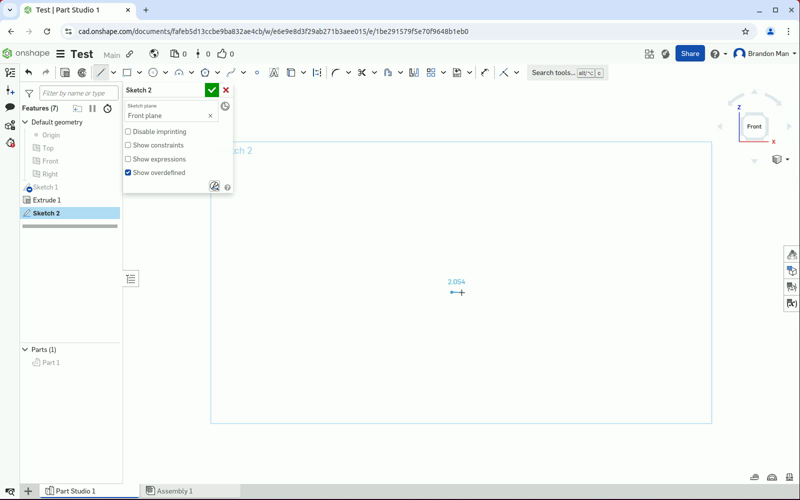
click(461, 292)
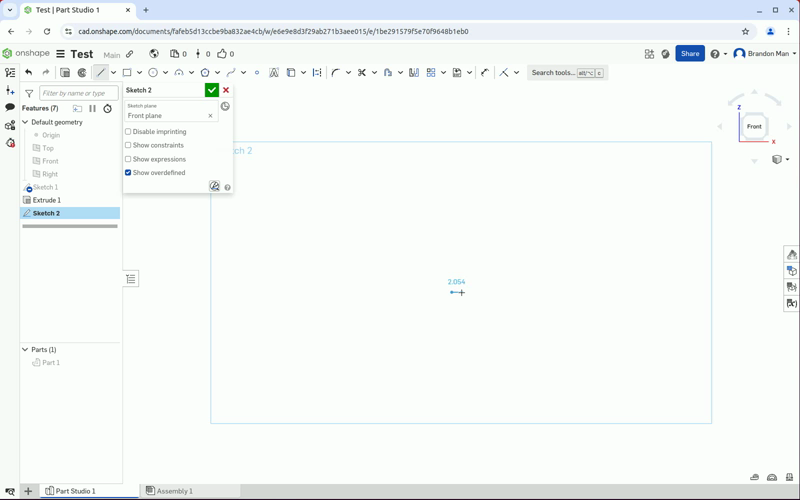
key_up(shift)
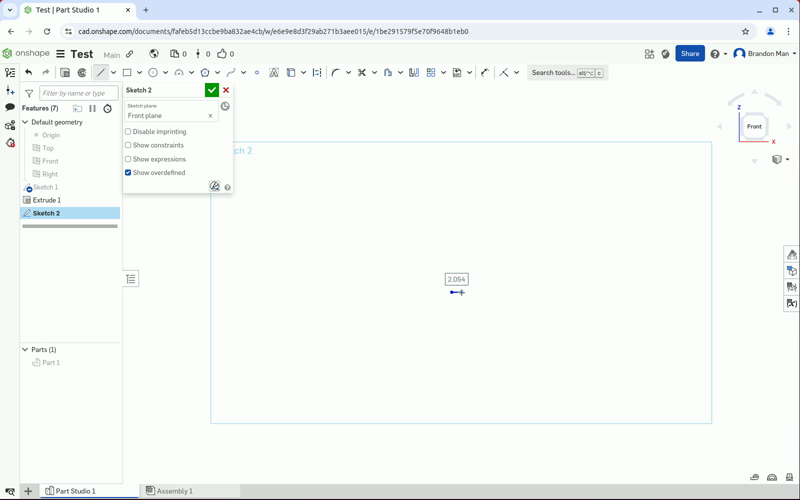
key_down(shift)
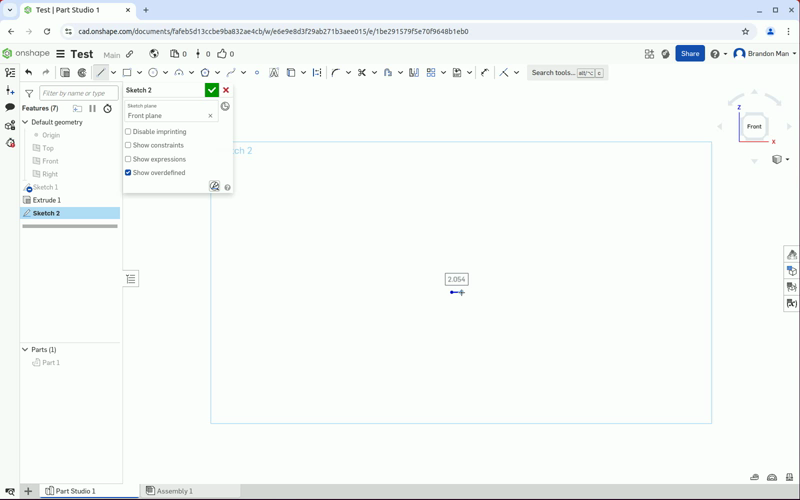
mouse_move(492, 292)
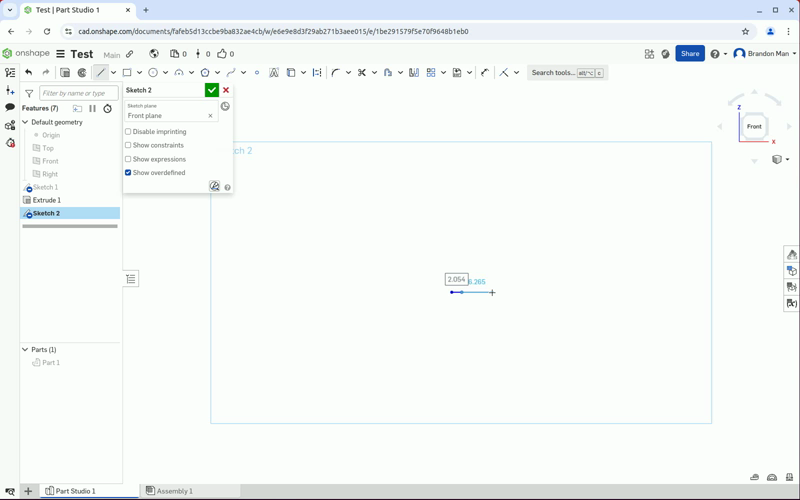
mouse_move(461, 281)
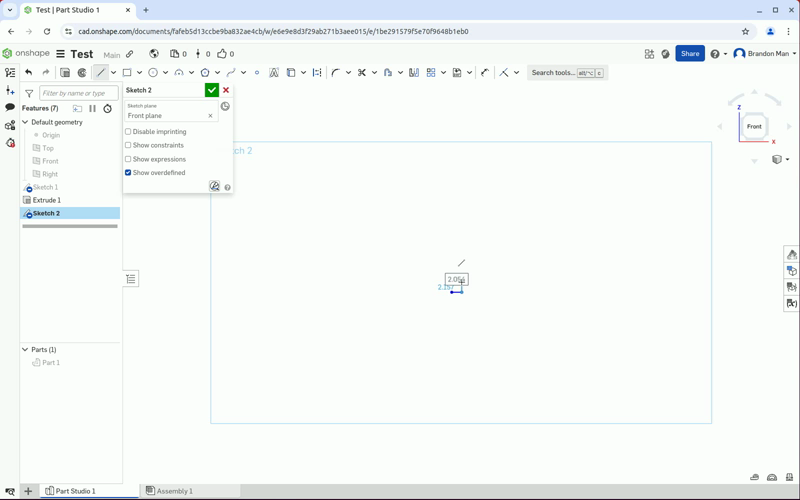
click(461, 281)
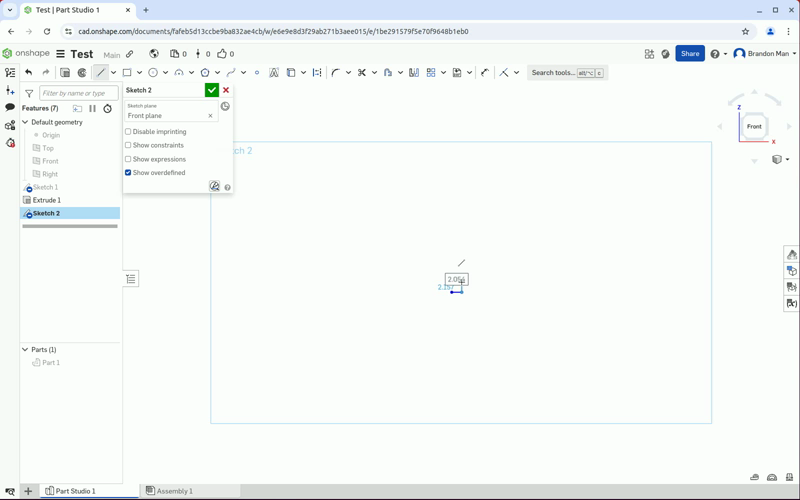
key_up(shift)
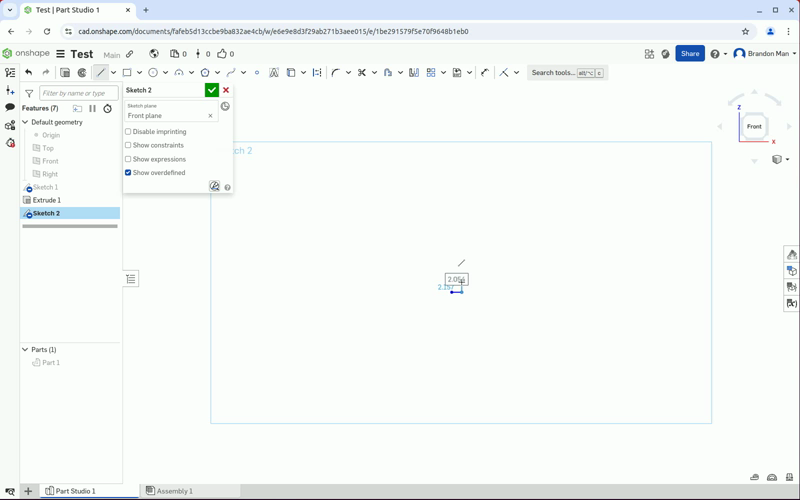
key_down(shift)
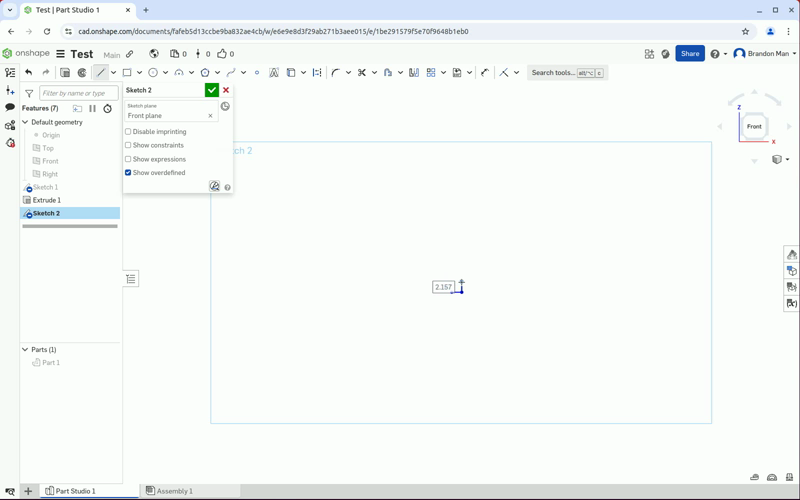
mouse_move(492, 281)
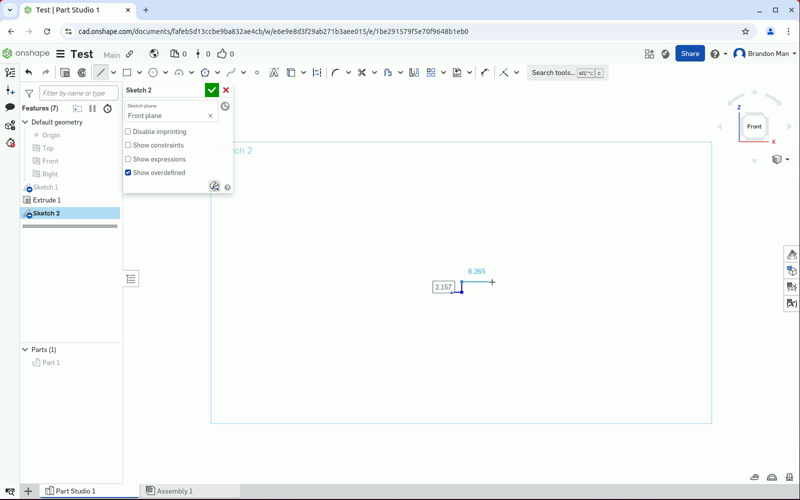
mouse_move(451, 281)
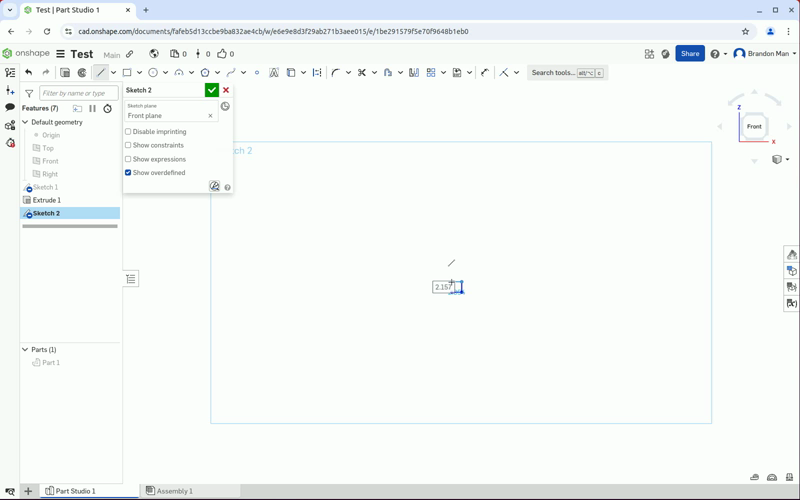
click(451, 281)
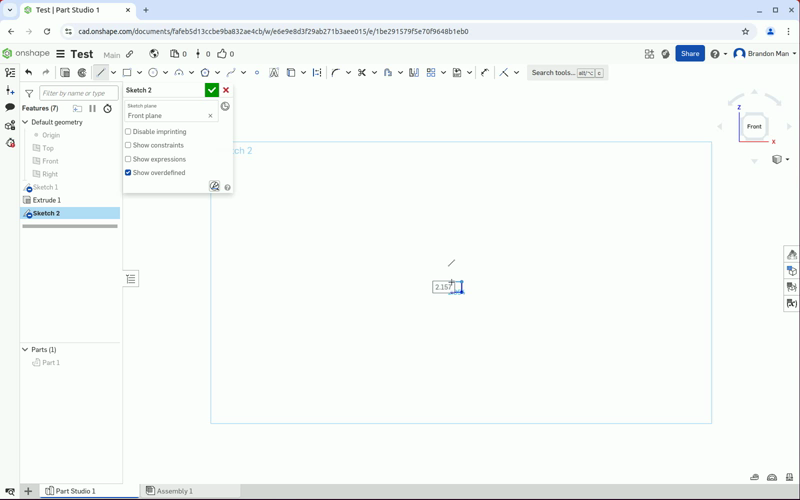
key_up(shift)
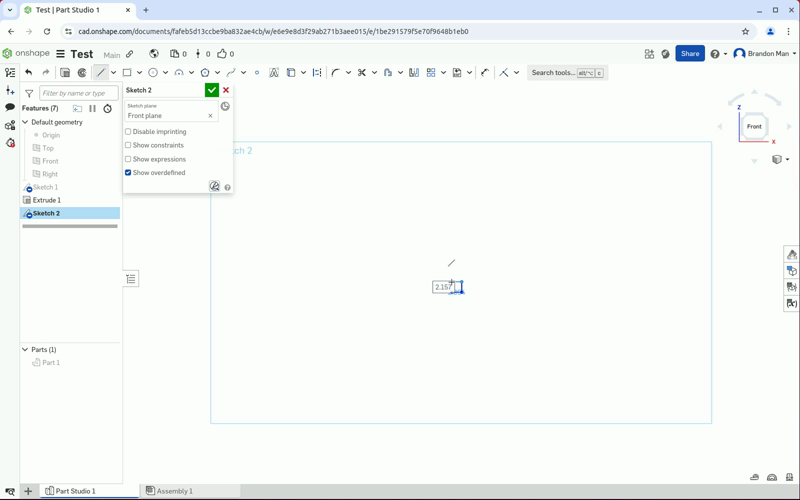
mouse_move(481, 281)
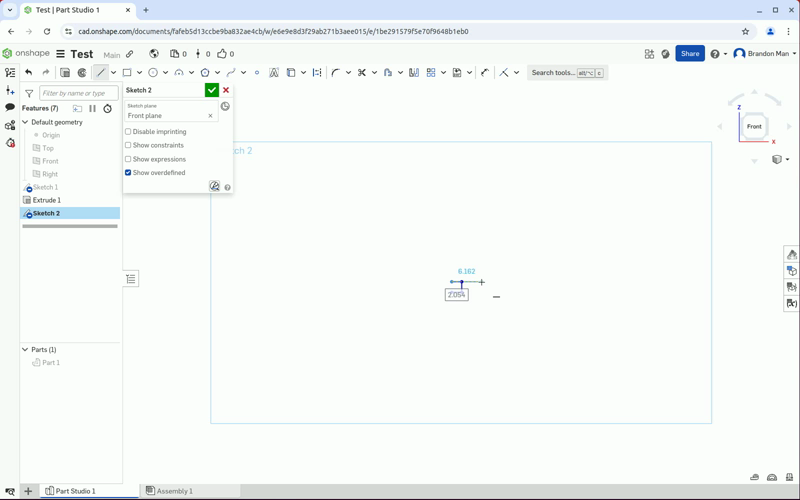
key_down(shift)
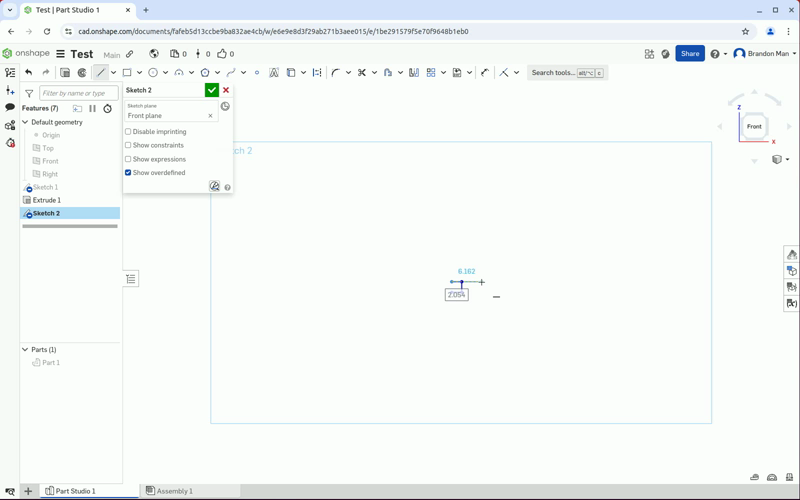
mouse_move(451, 292)
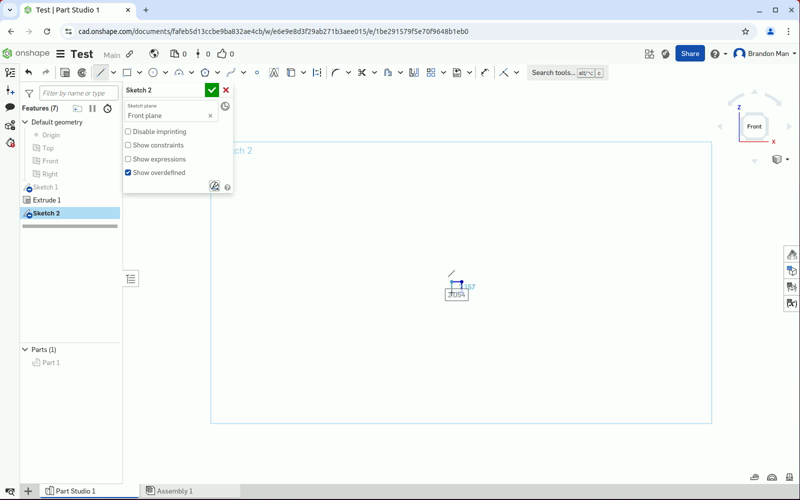
key_up(shift)
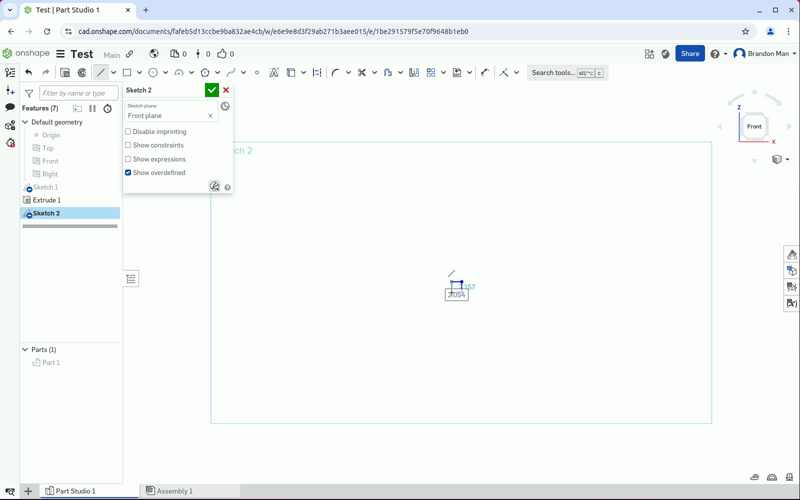
click(451, 292)
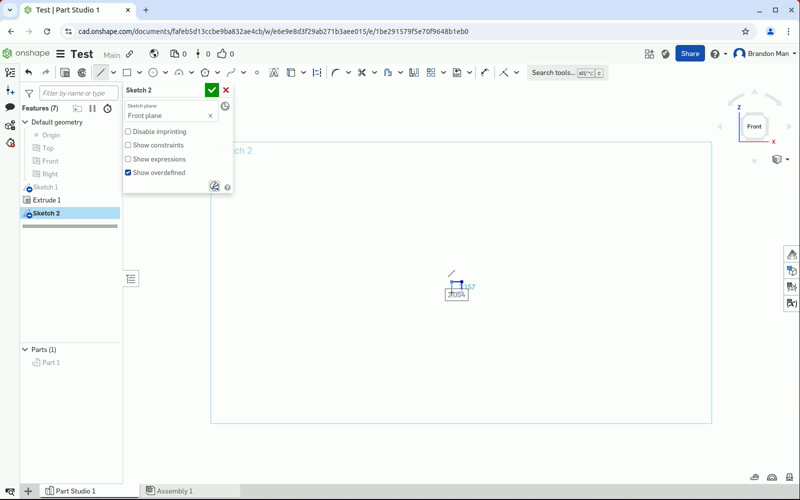
key(esc)
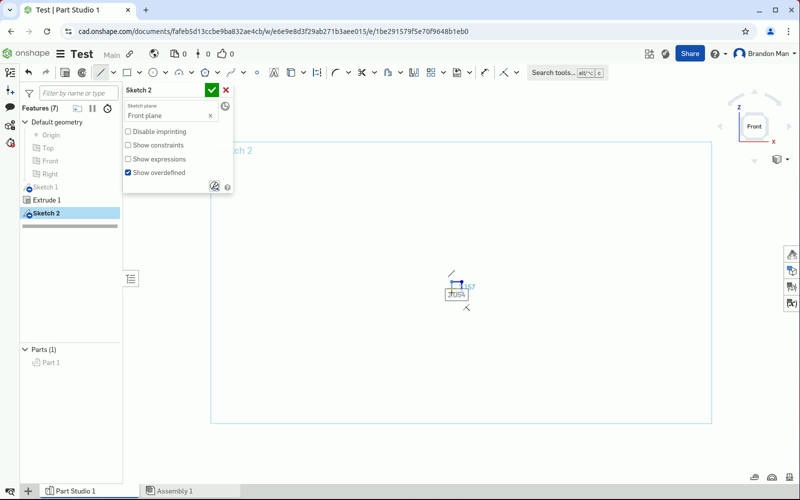
mouse_move(460, 288)
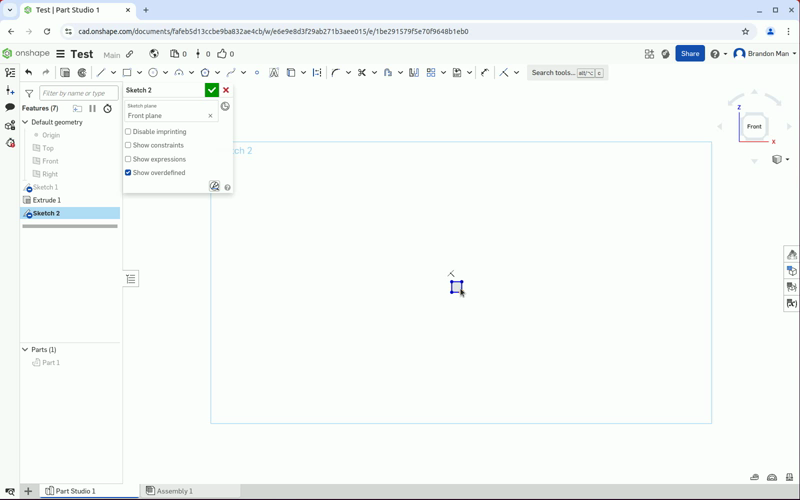
scroll(6)
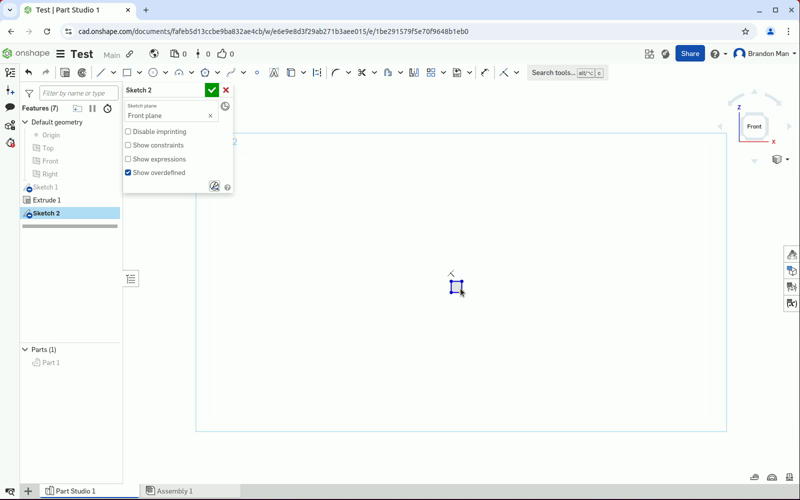
scroll(6)
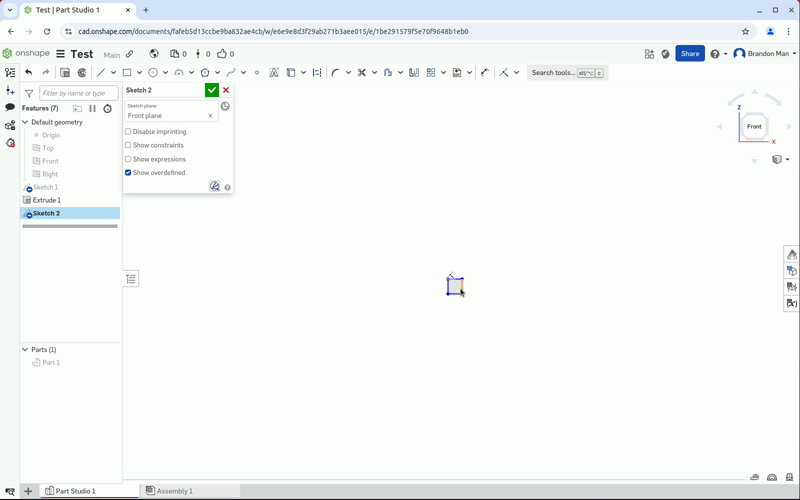
scroll(6)
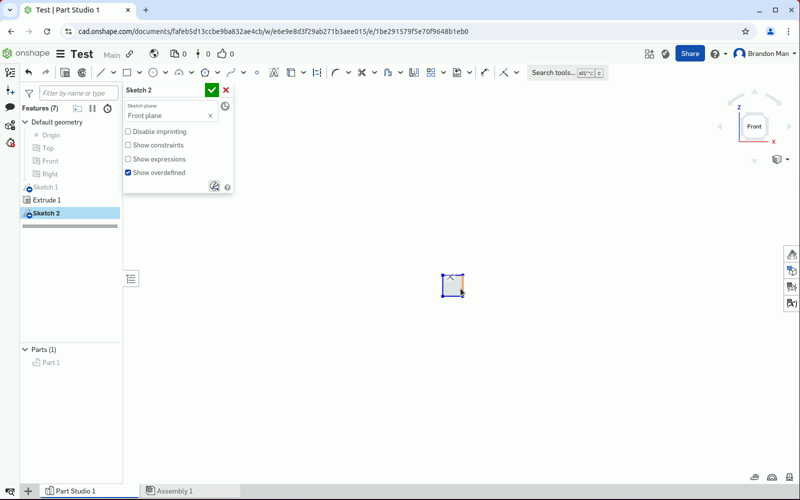
scroll(6)
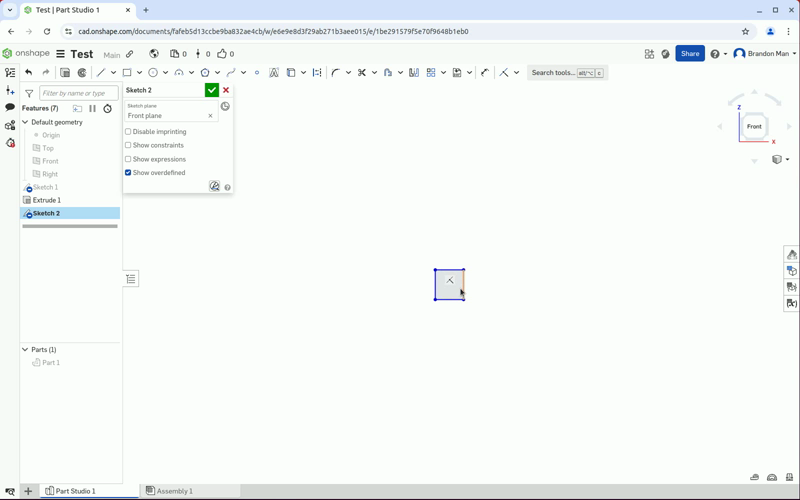
scroll(6)
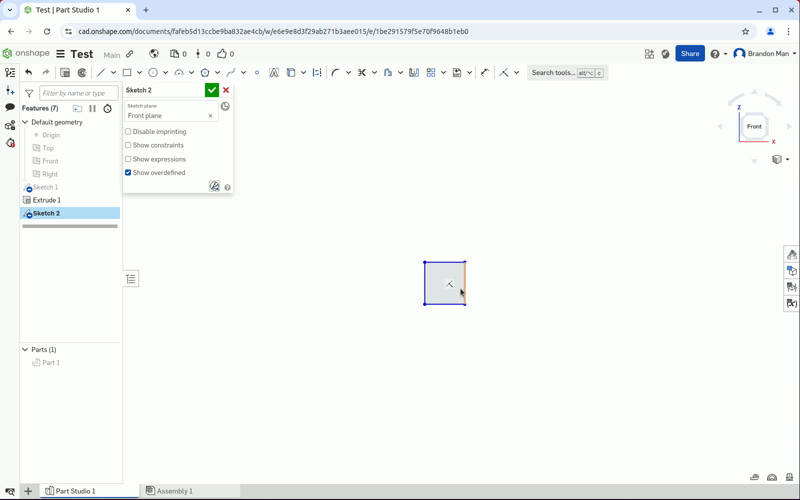
scroll(6)
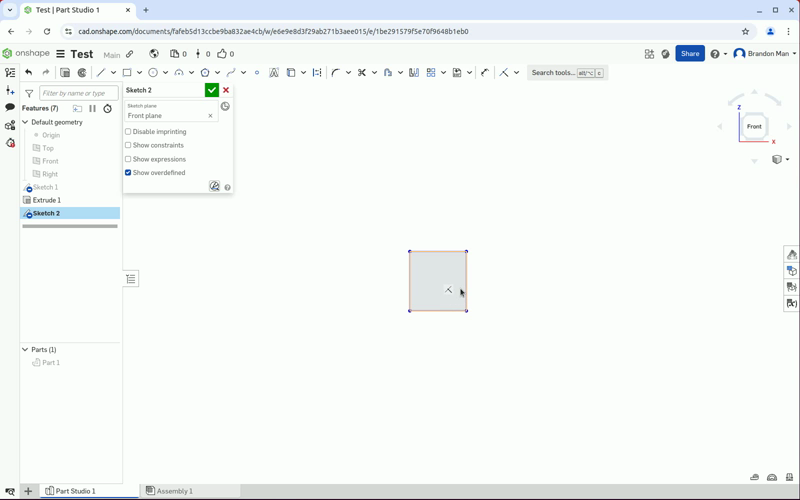
scroll(6)
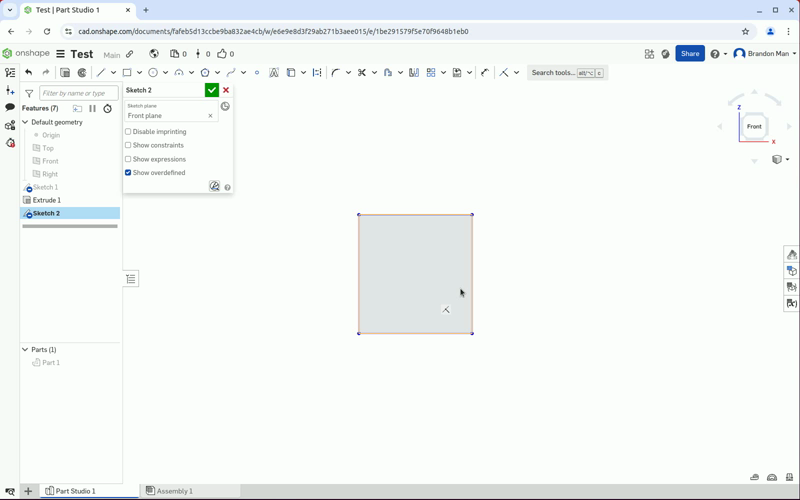
click(460, 288)
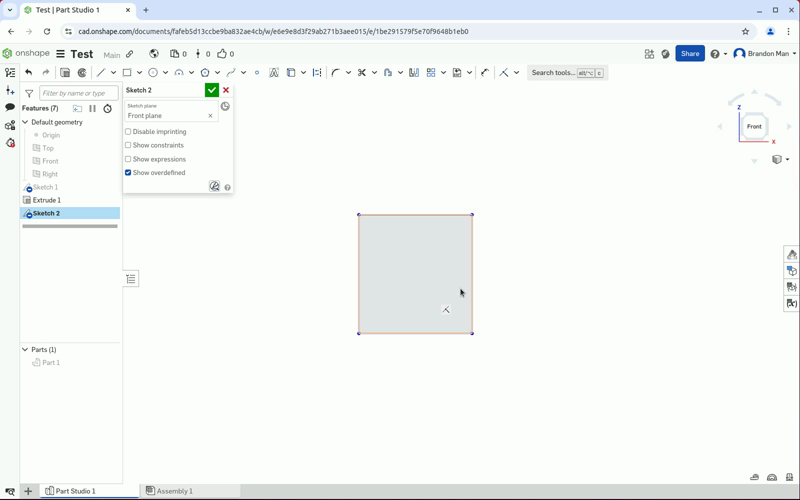
scroll(-6)
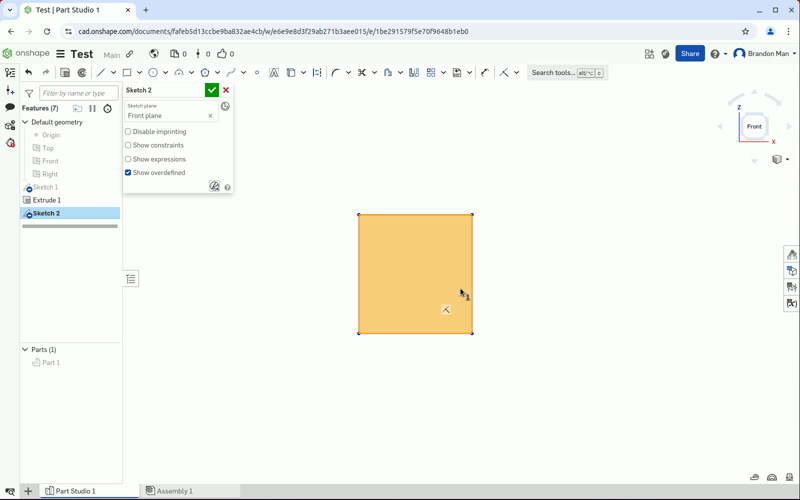
scroll(-6)
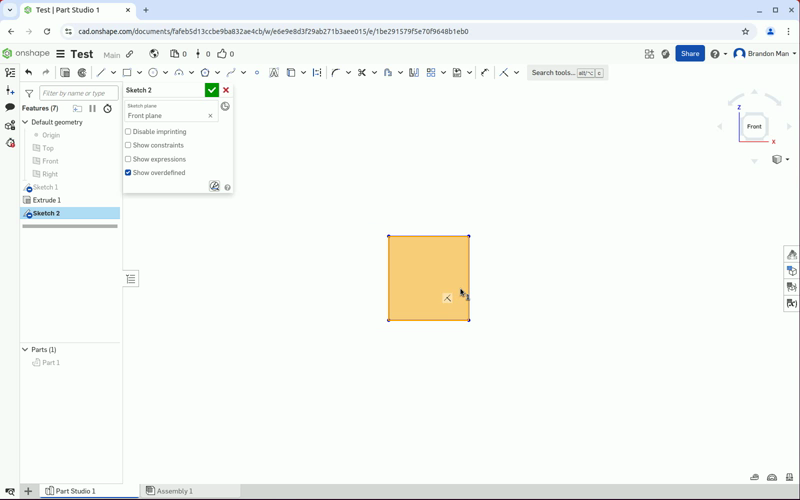
scroll(-6)
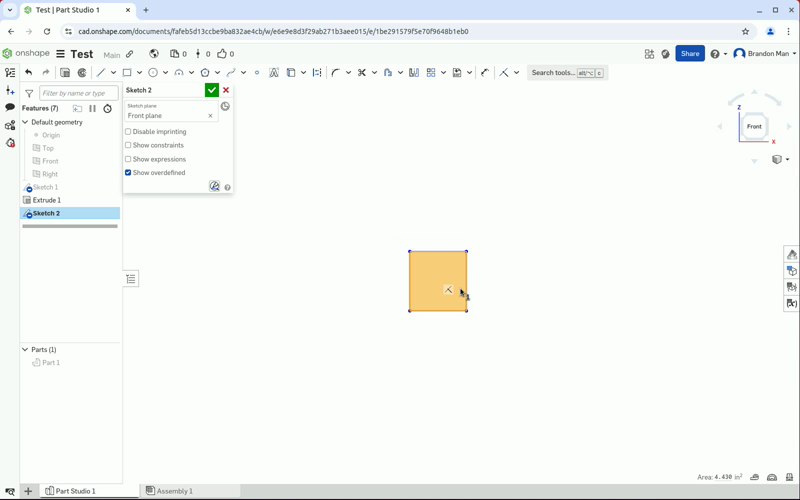
scroll(-6)
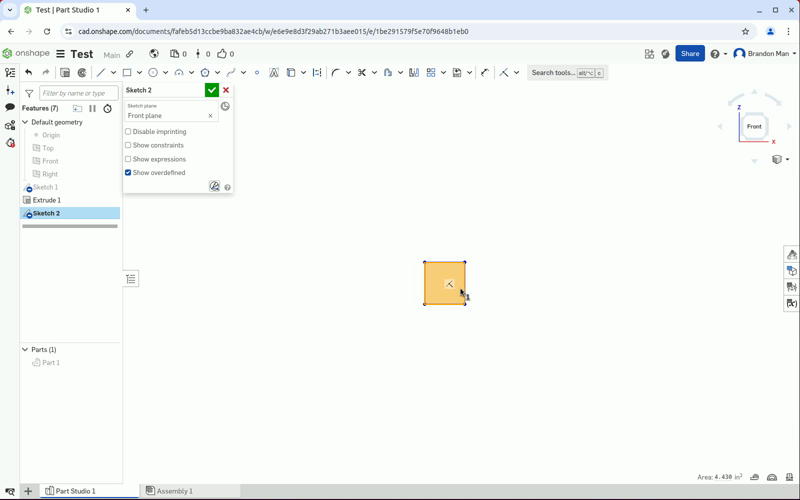
scroll(-6)
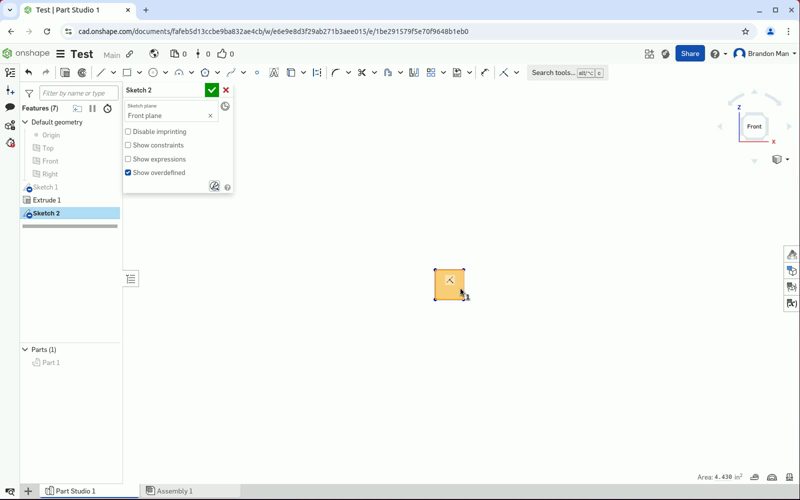
scroll(-6)
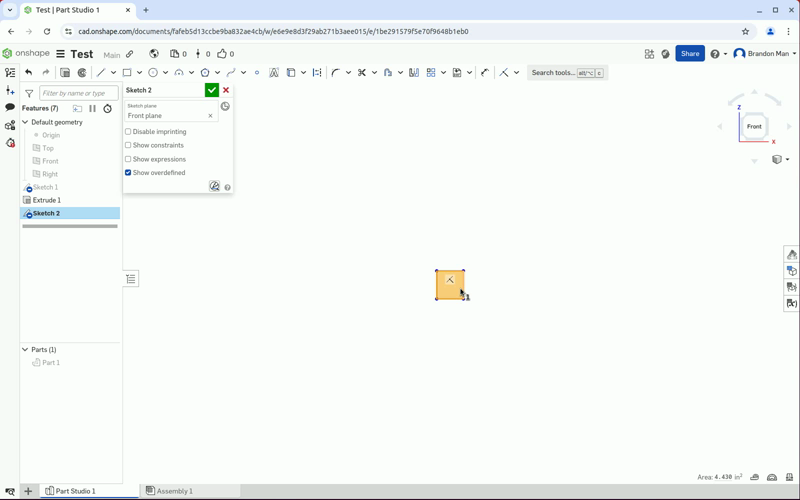
scroll(-6)
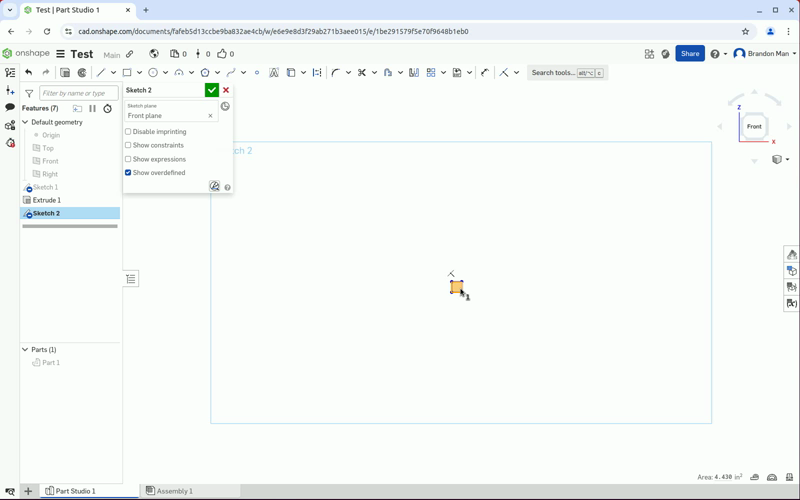
mouse_move(73, 352)
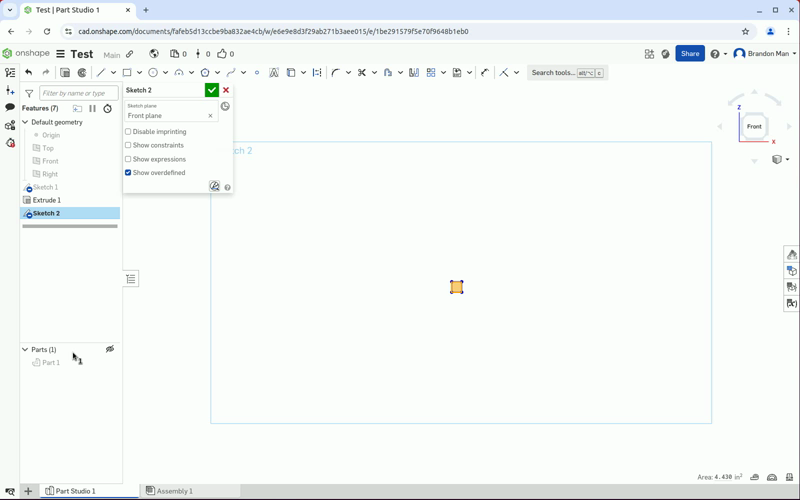
key(shift+y)
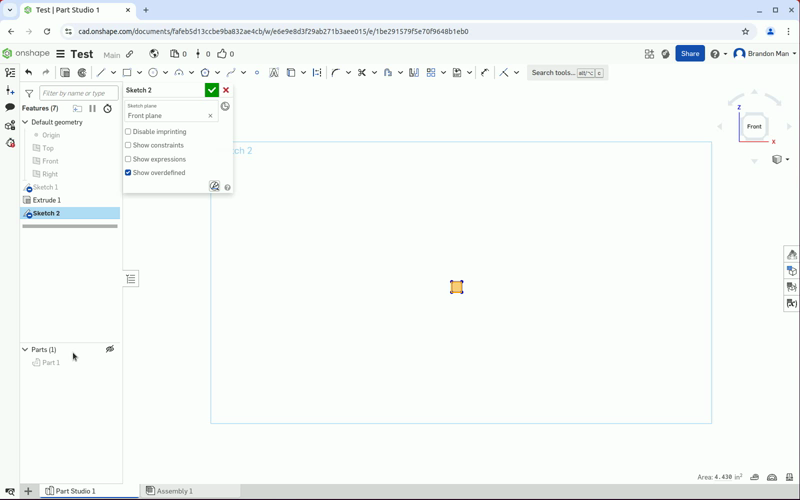
key(shift+e)
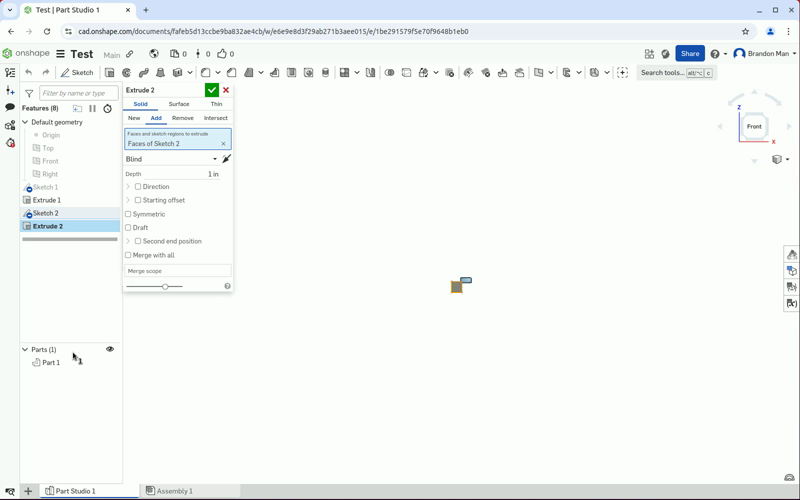
mouse_move(143, 106)
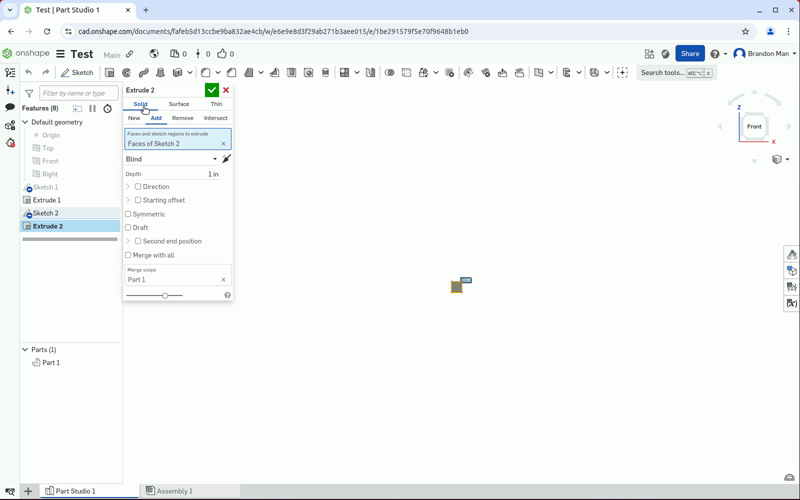
click(143, 106)
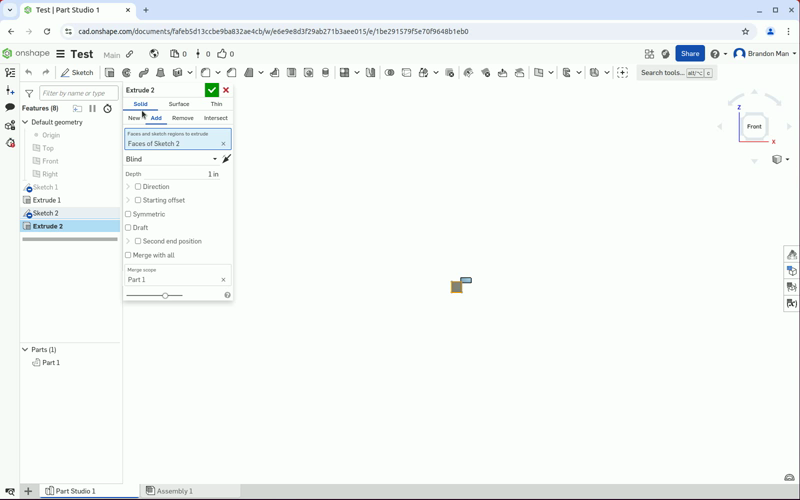
mouse_move(137, 120)
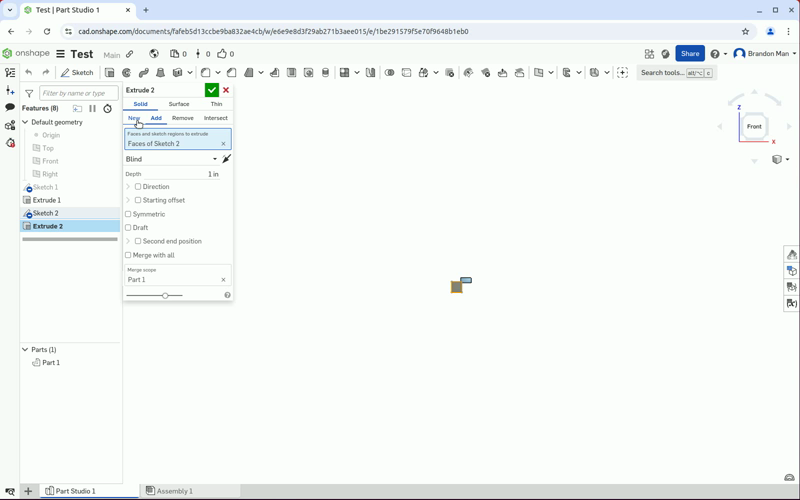
click(137, 120)
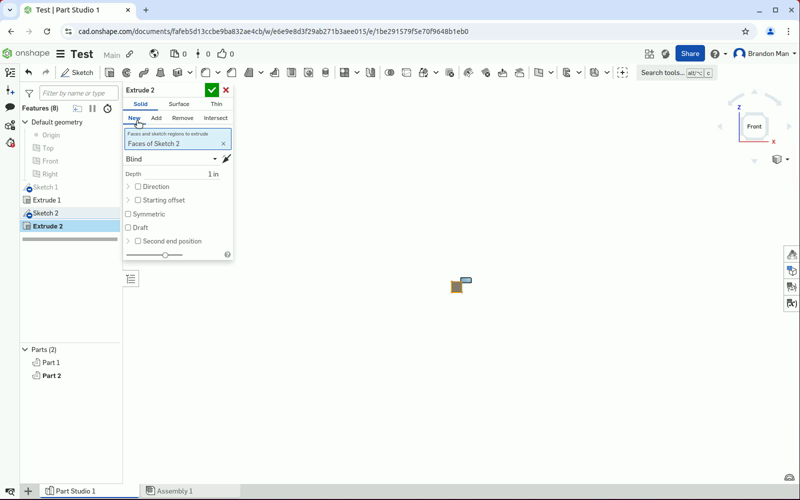
key(tab, 4)
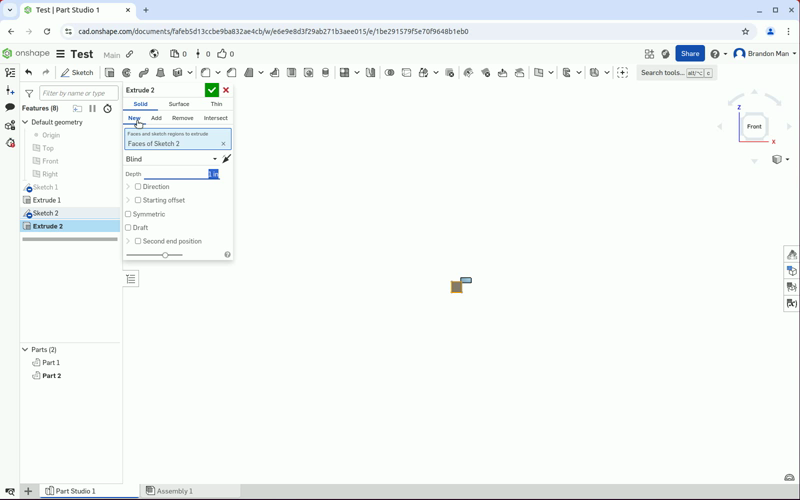
text(-21.183)
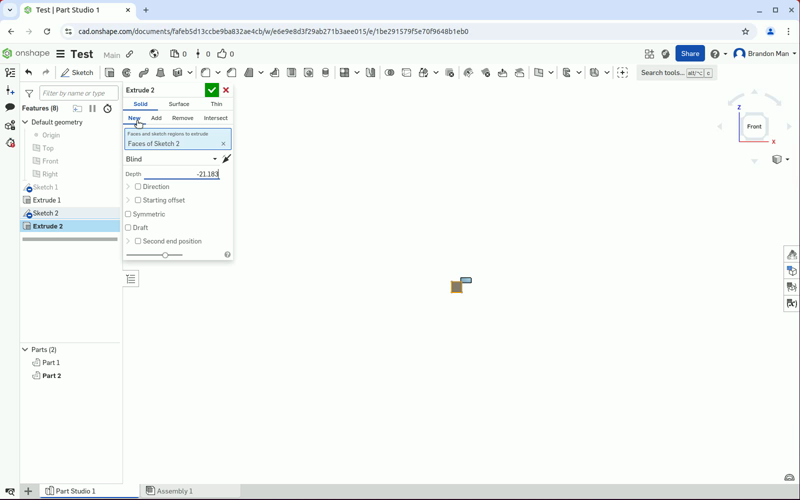
key(enter)
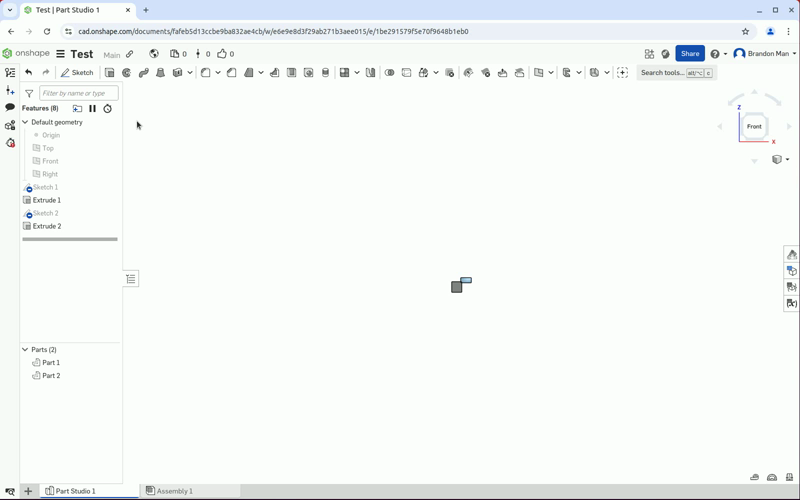
key(shift+h)
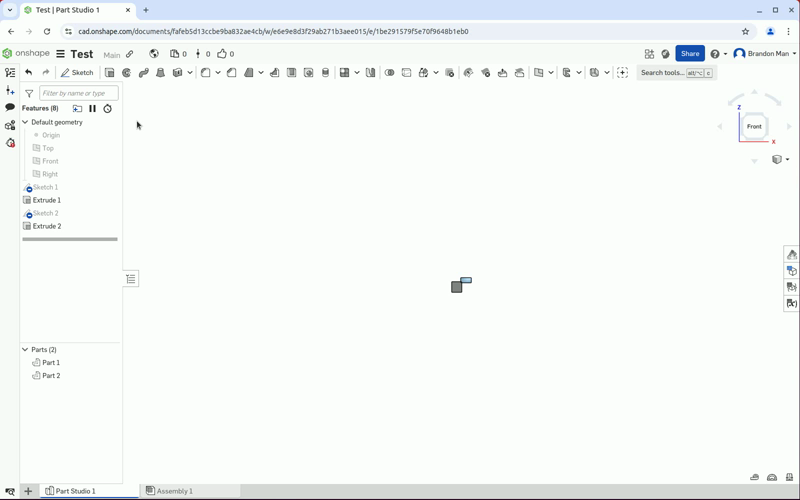
key(shift+h)
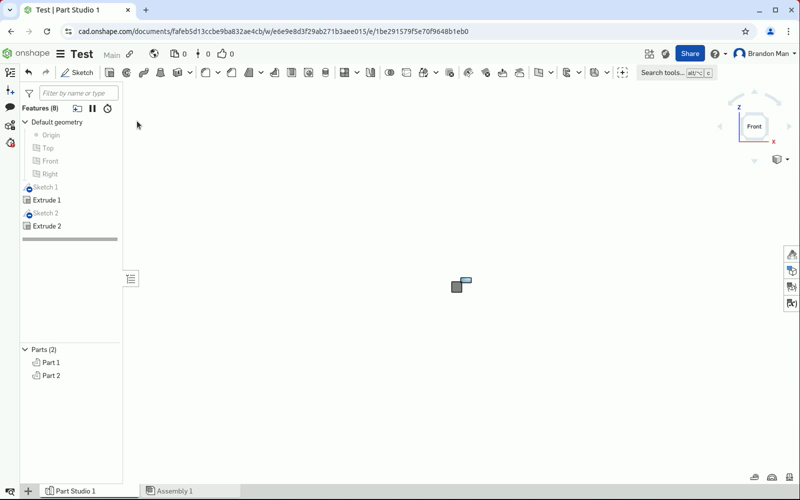
mouse_move(73, 189)
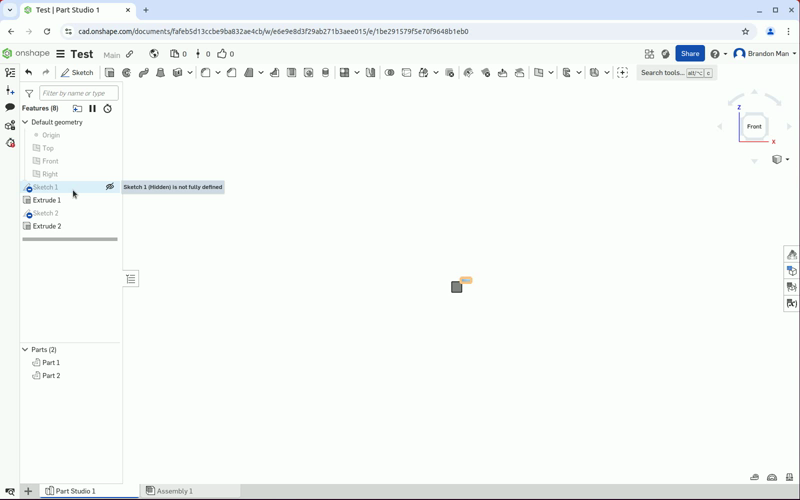
click(73, 189)
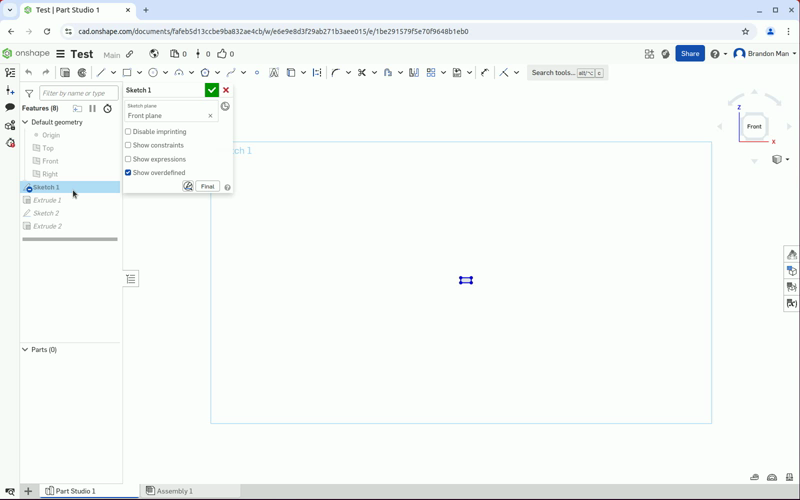
mouse_move(229, 92)
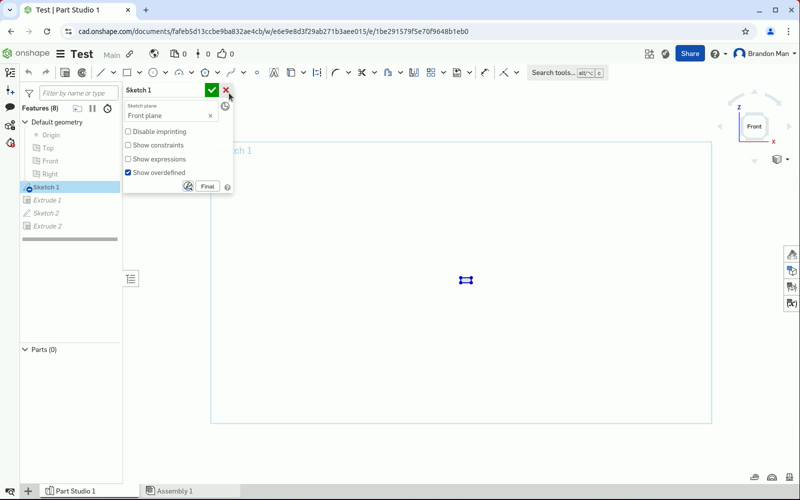
click(229, 92)
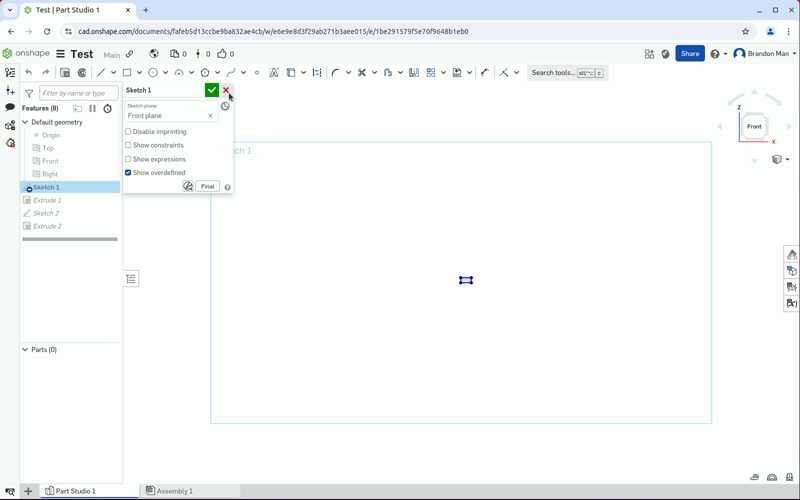
key(shift+s)
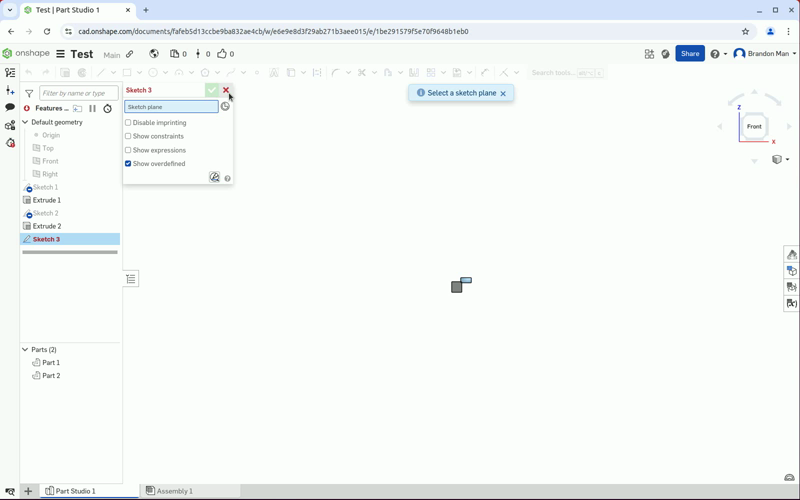
mouse_move(73, 163)
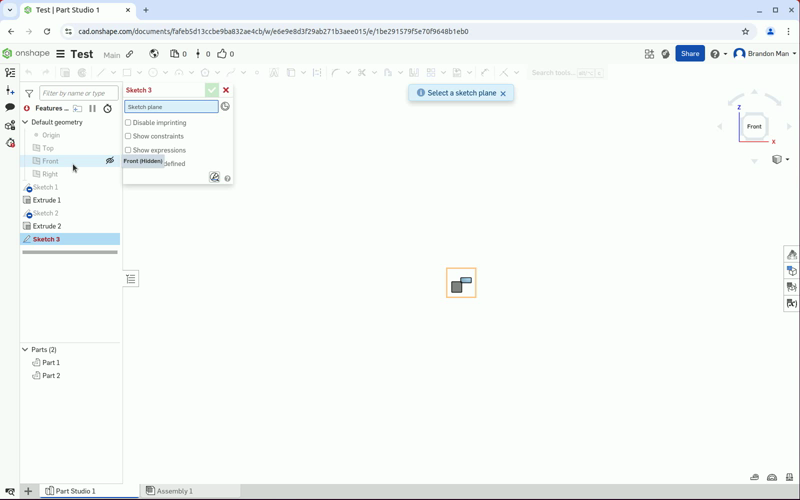
click(73, 163)
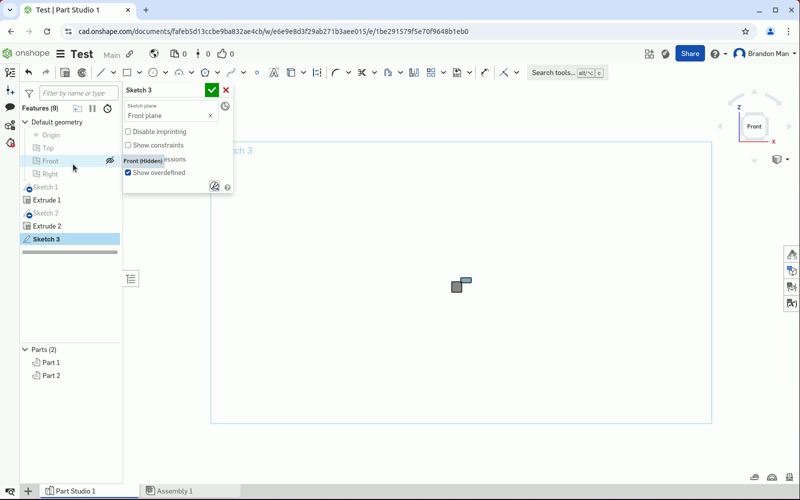
mouse_move(73, 352)
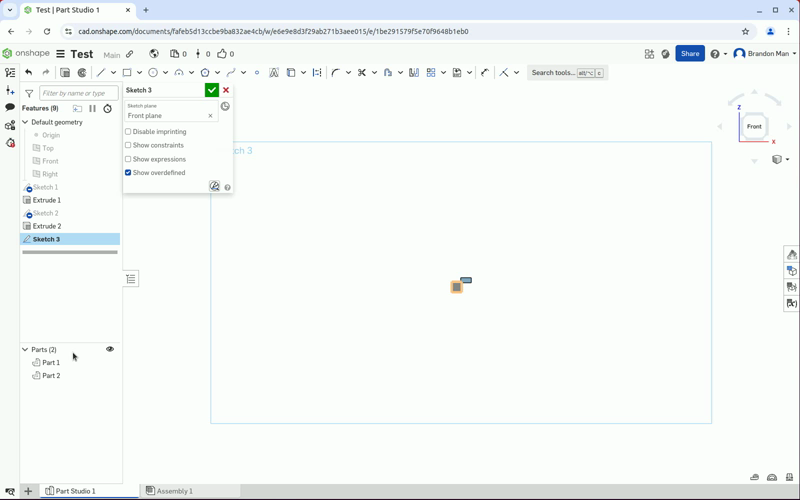
key(y)
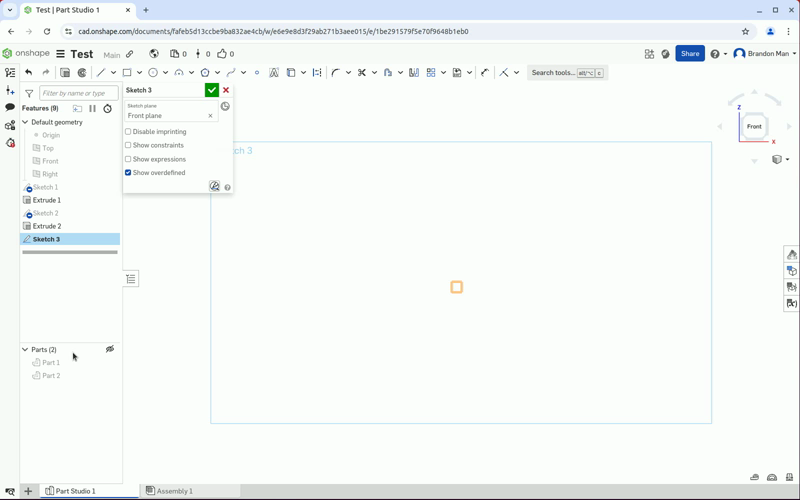
key(l)
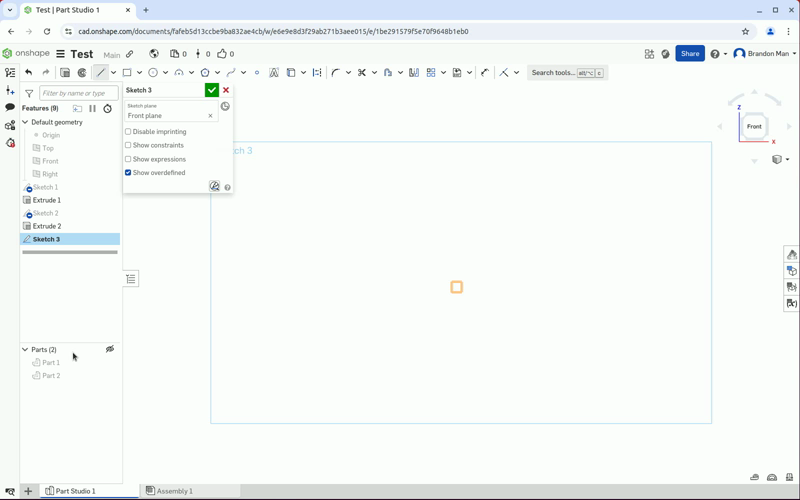
key_down(shift)
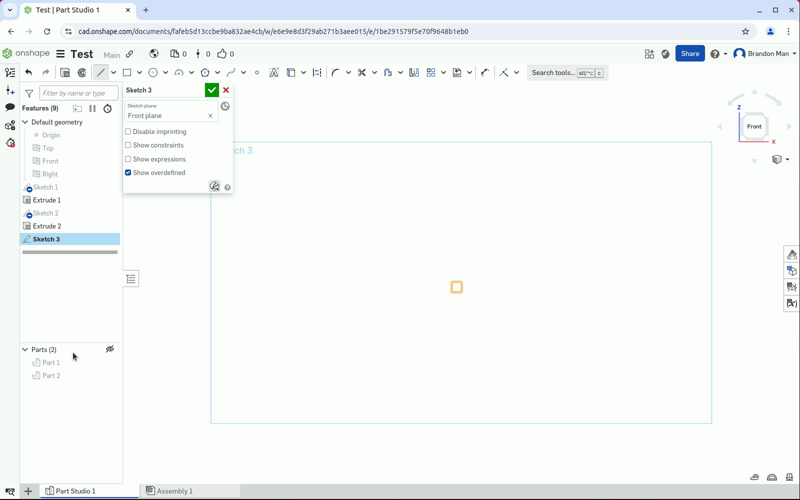
mouse_move(470, 287)
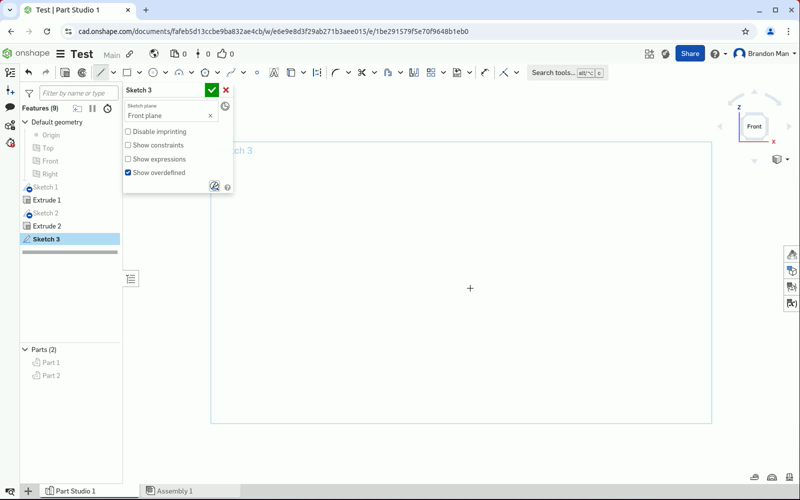
click(470, 287)
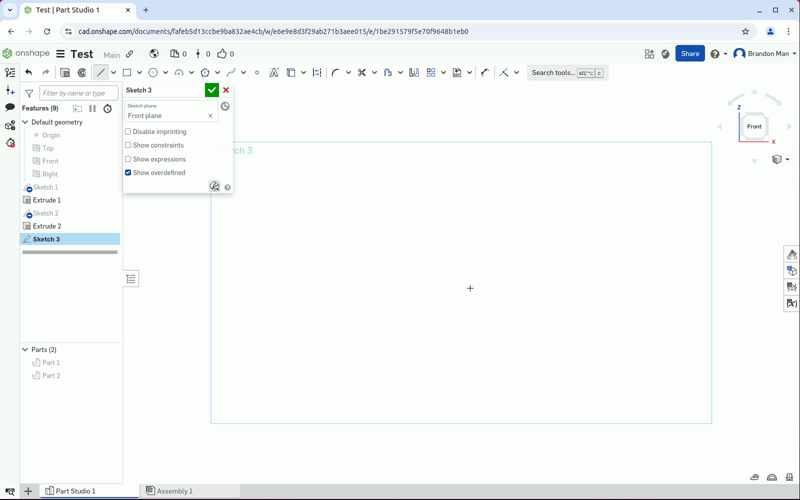
key_up(shift)
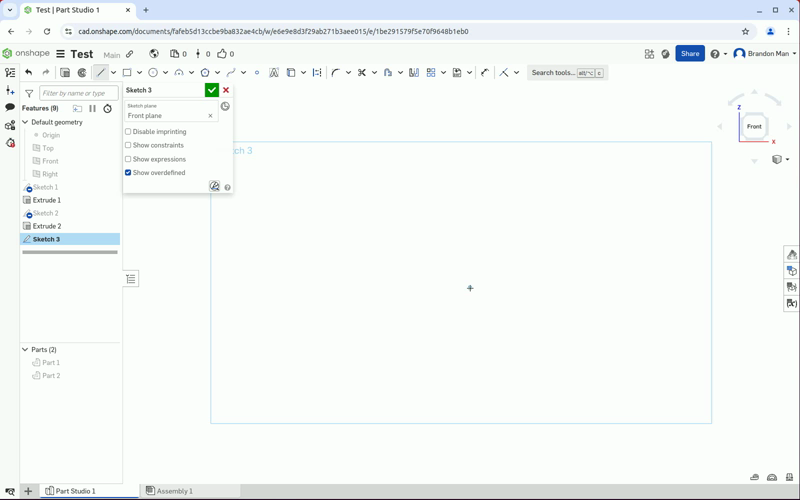
key_down(shift)
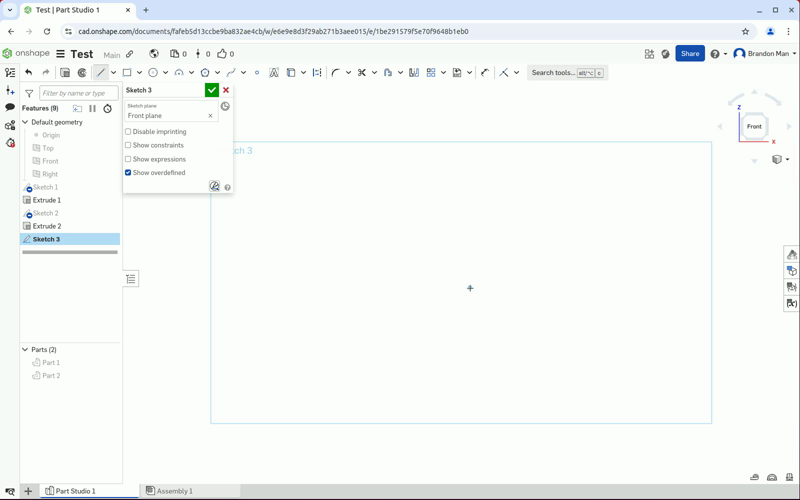
mouse_move(500, 287)
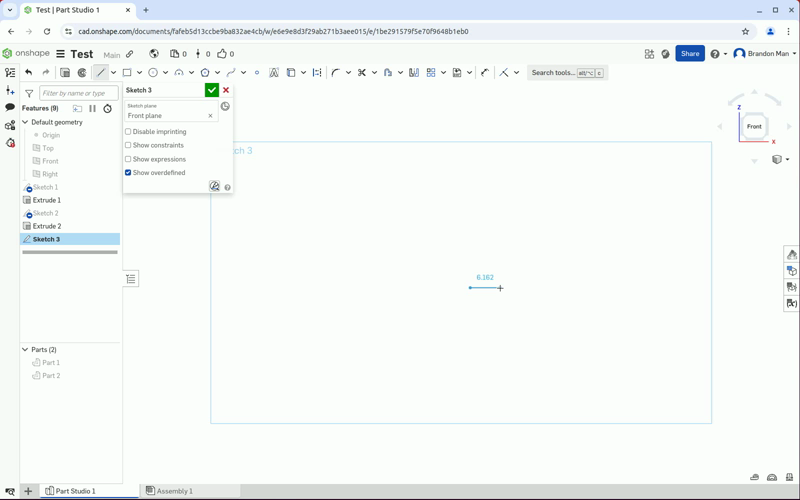
mouse_move(475, 287)
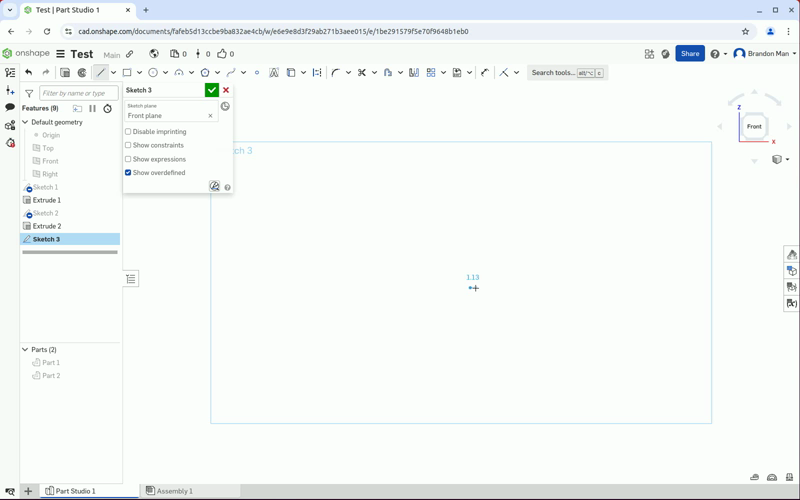
scroll(6)
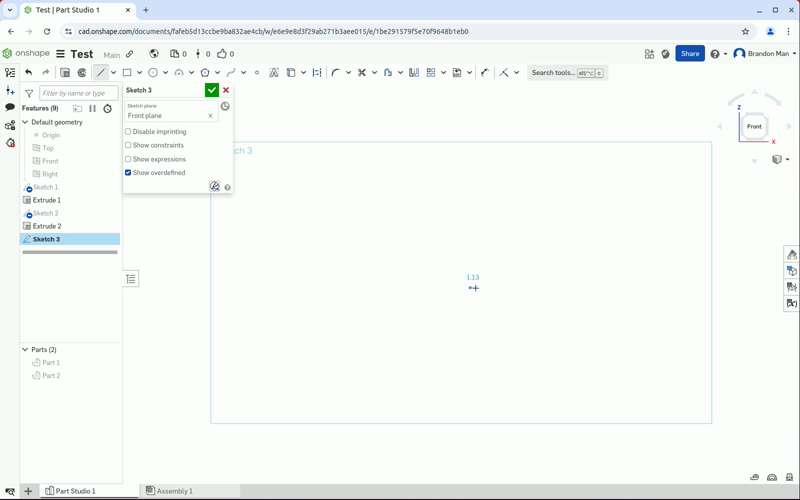
scroll(6)
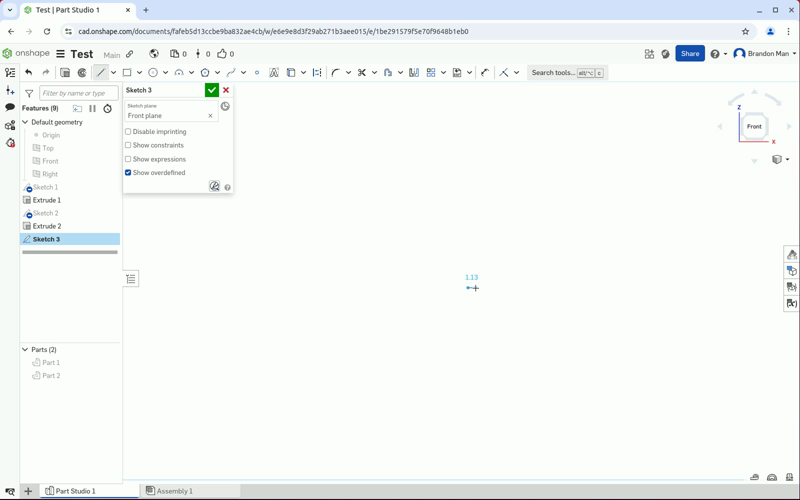
scroll(6)
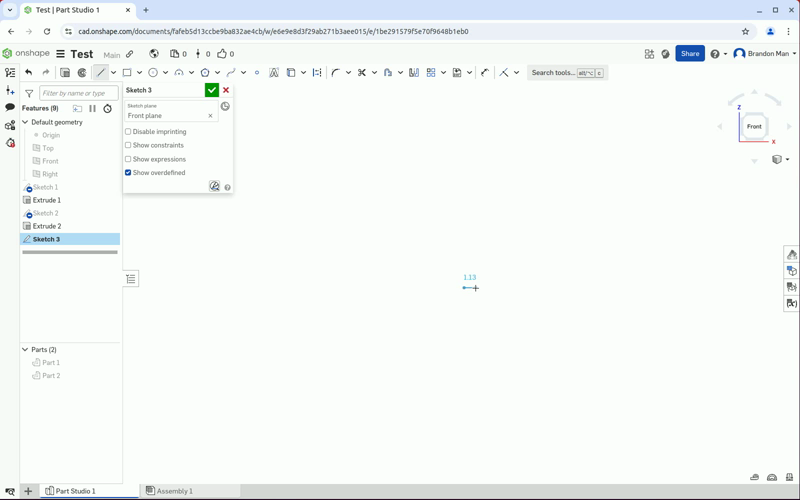
scroll(6)
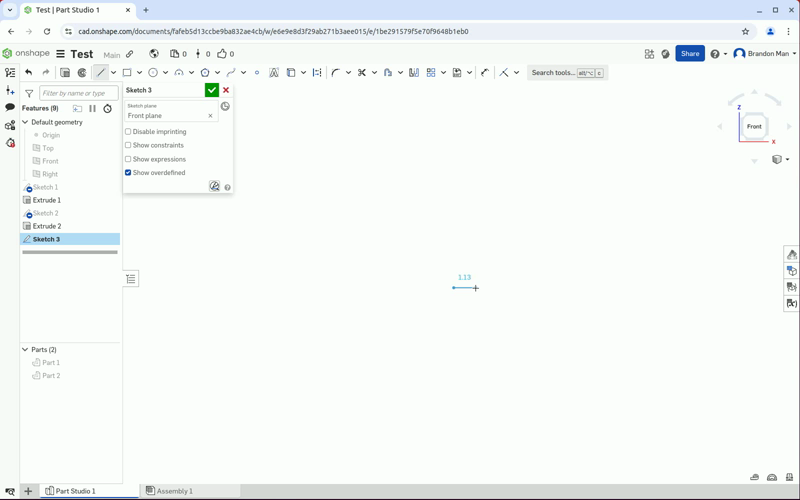
scroll(6)
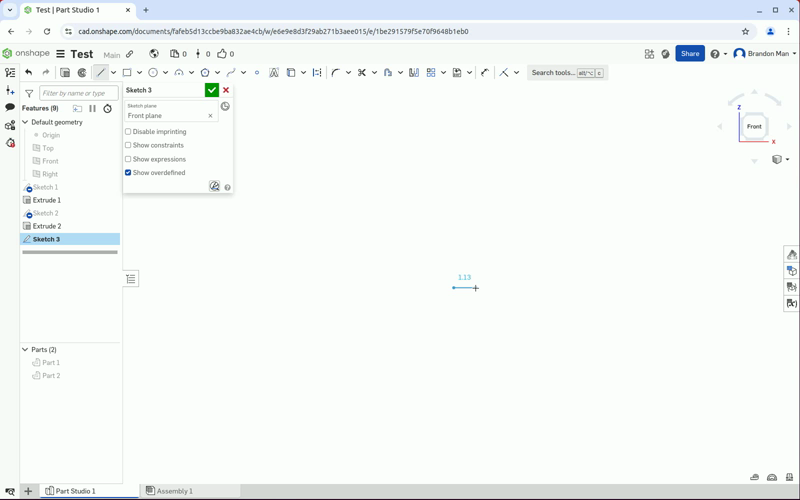
scroll(6)
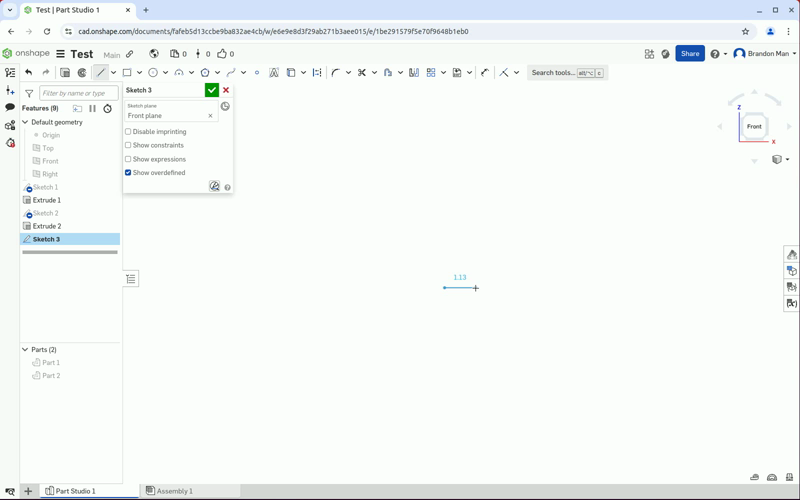
scroll(6)
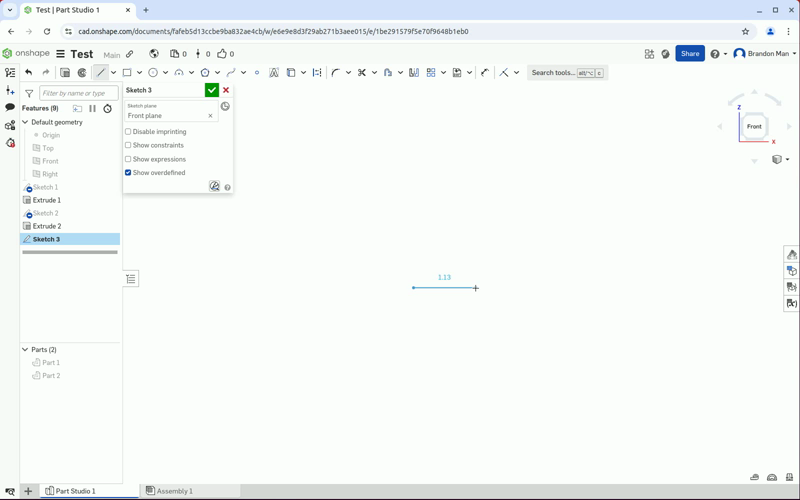
click(475, 287)
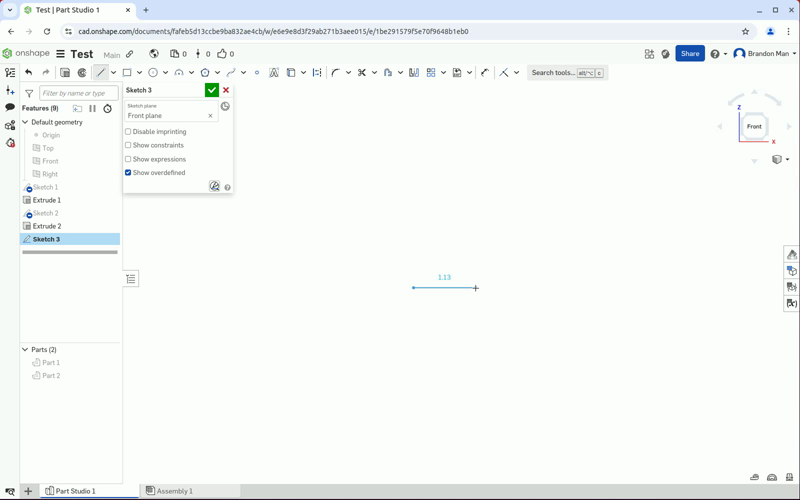
scroll(-6)
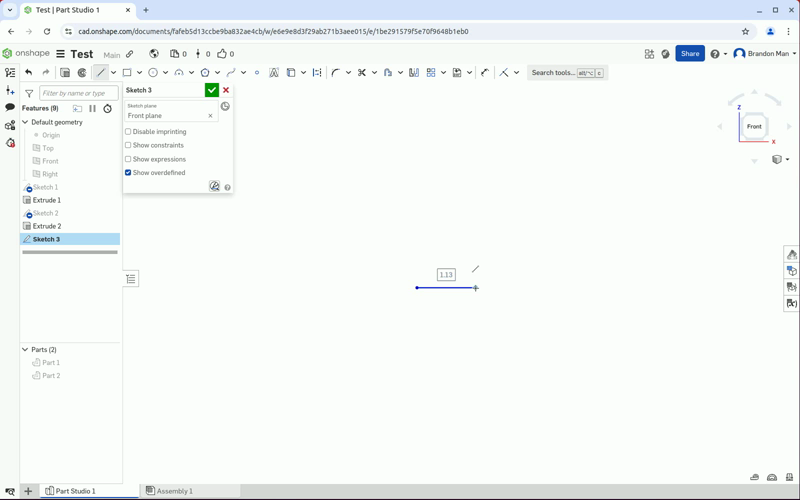
scroll(-6)
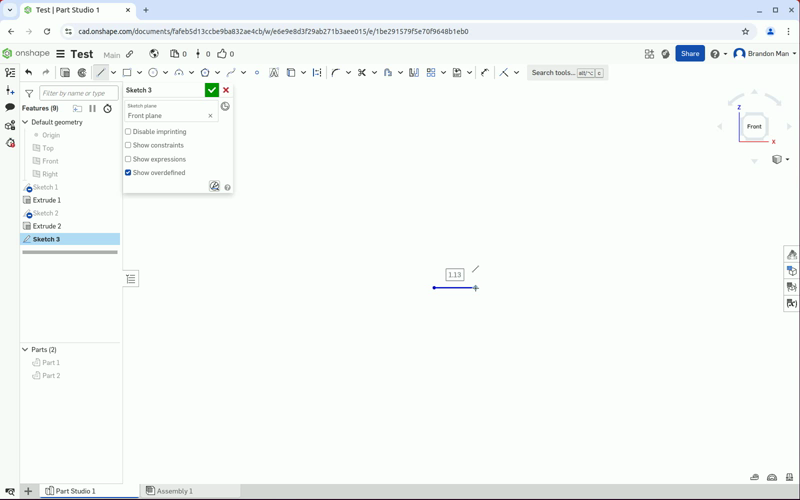
scroll(-6)
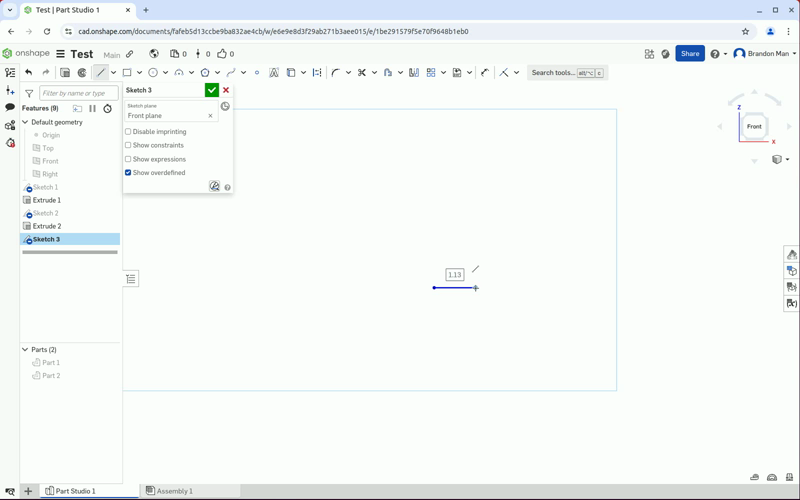
scroll(-6)
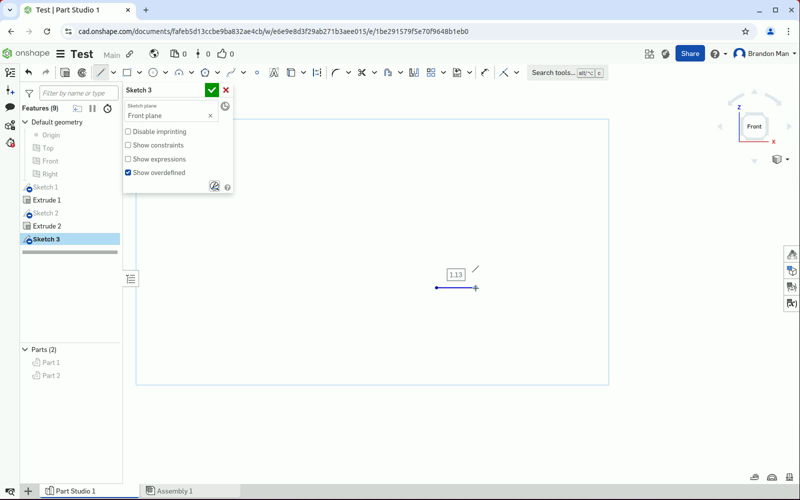
scroll(-6)
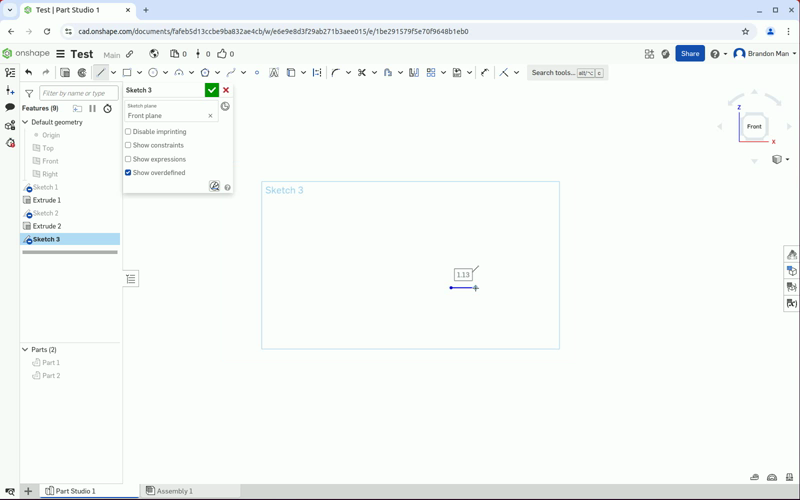
scroll(-6)
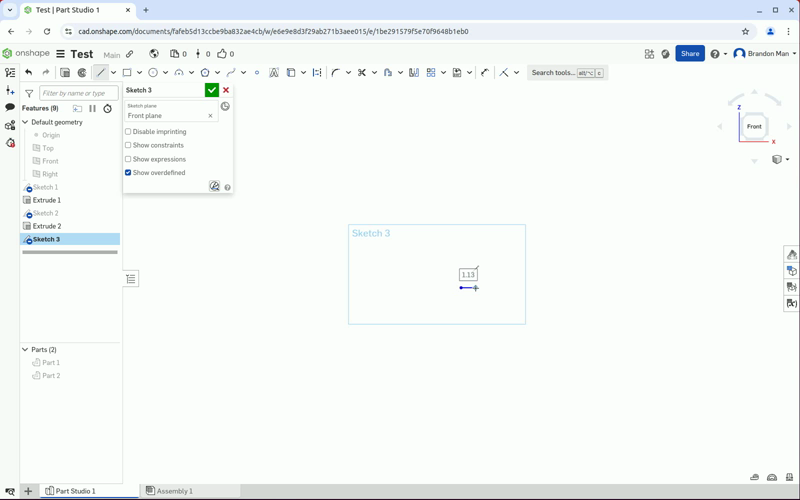
scroll(-6)
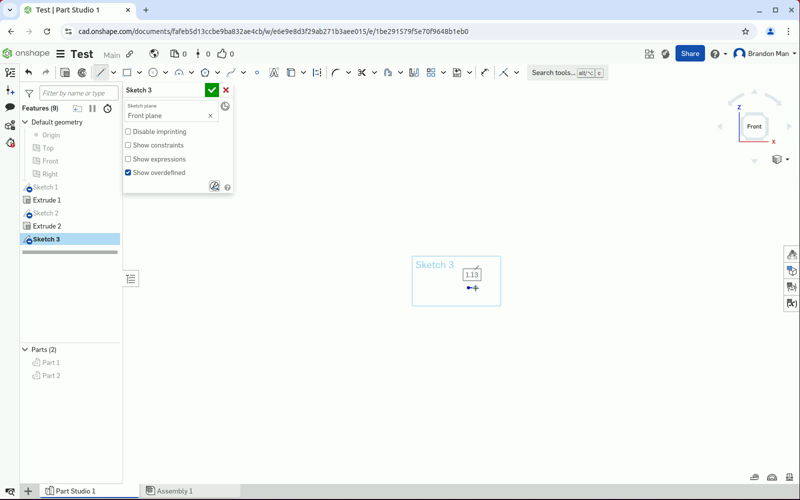
key_up(shift)
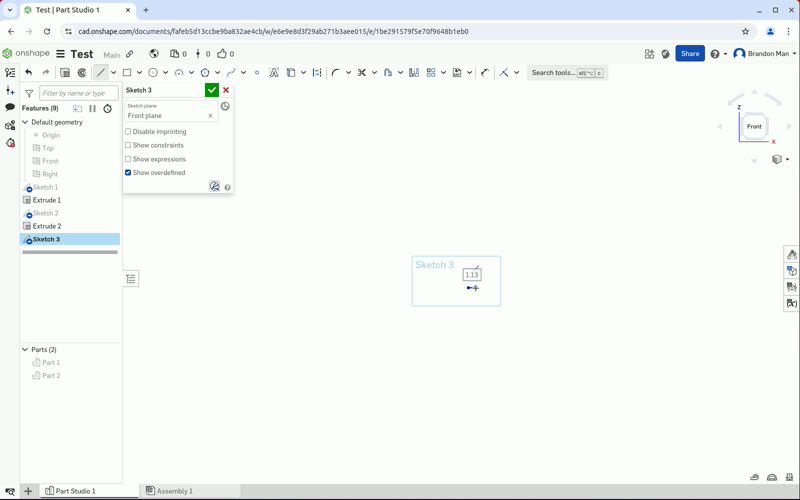
key_down(shift)
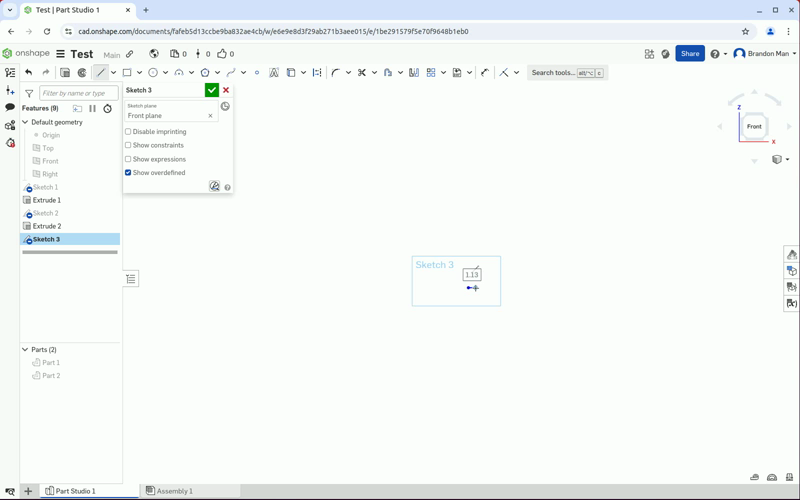
mouse_move(505, 287)
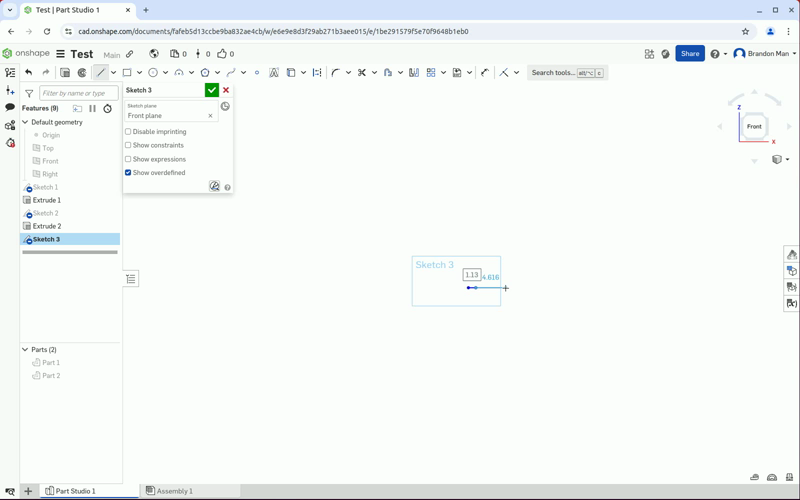
mouse_move(475, 281)
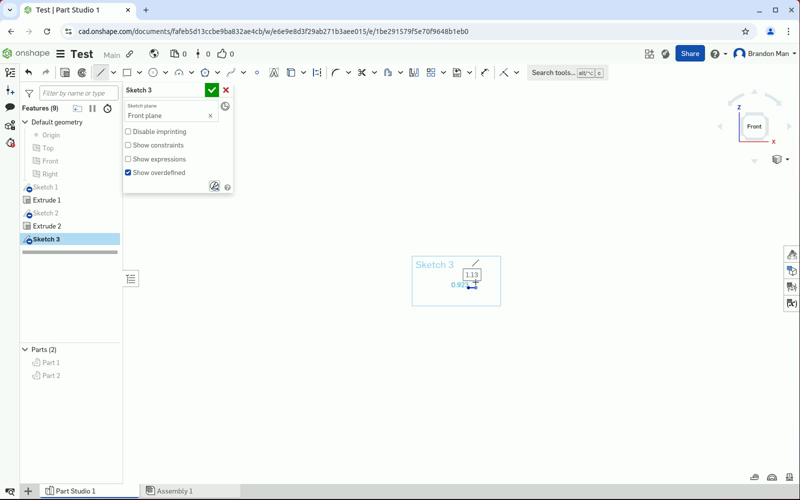
scroll(6)
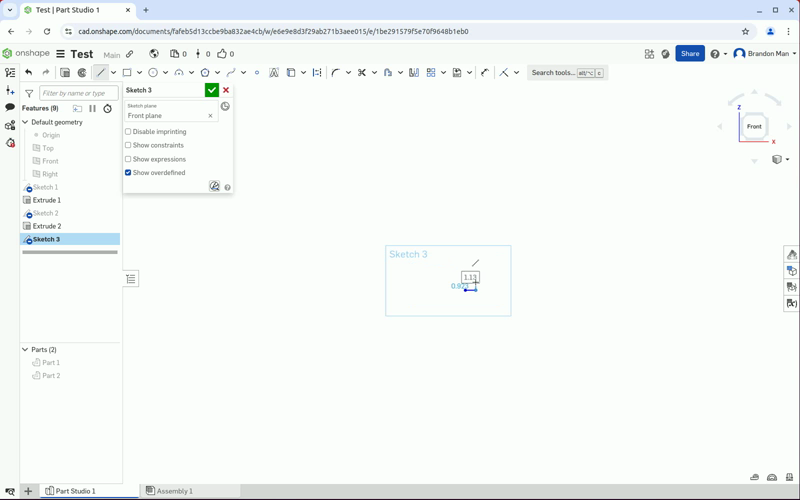
scroll(6)
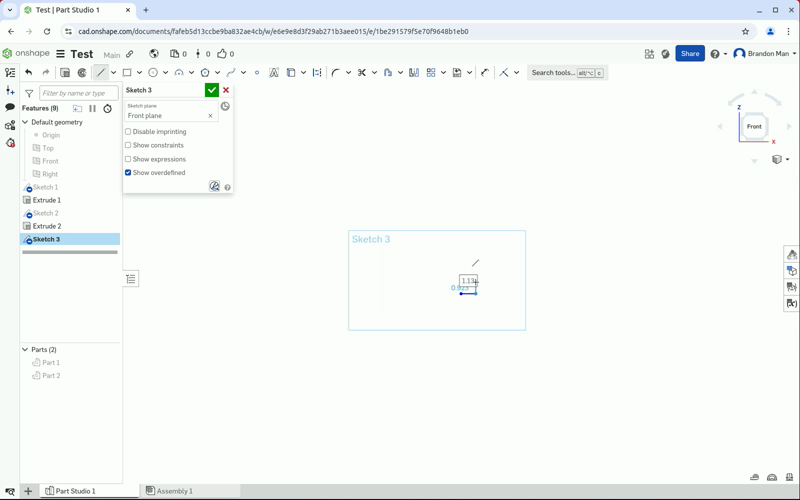
scroll(6)
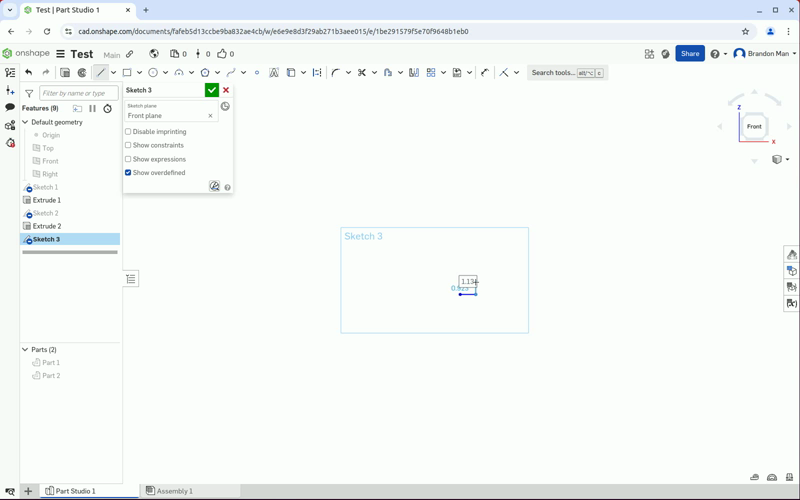
scroll(6)
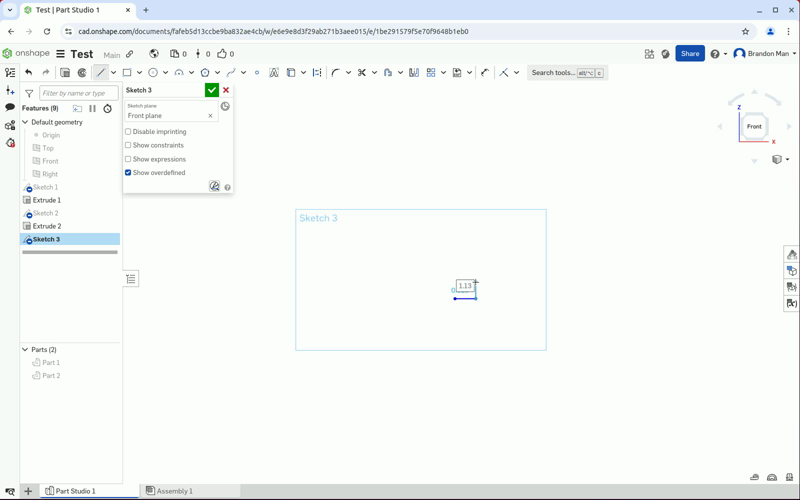
scroll(6)
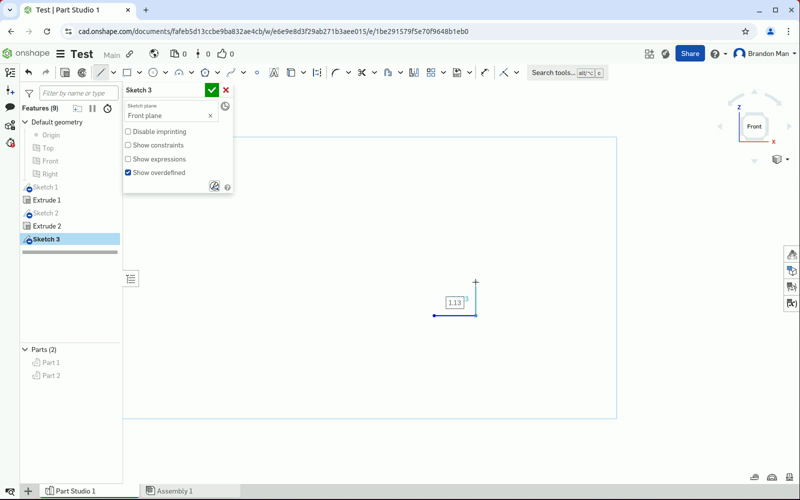
scroll(6)
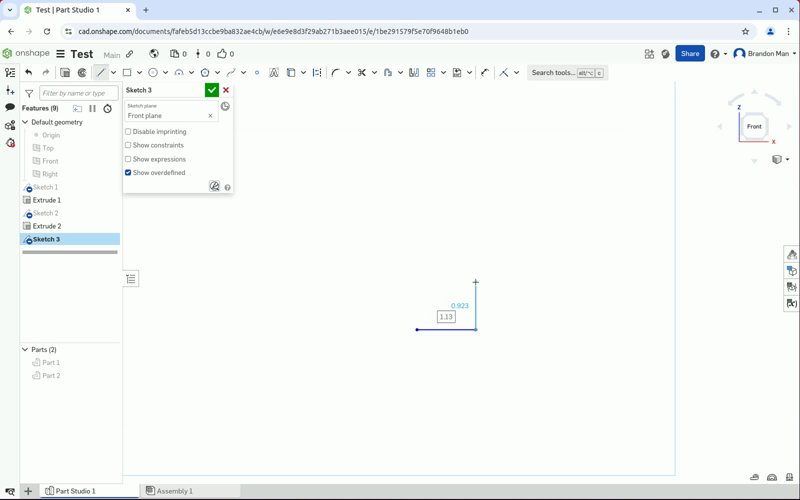
scroll(6)
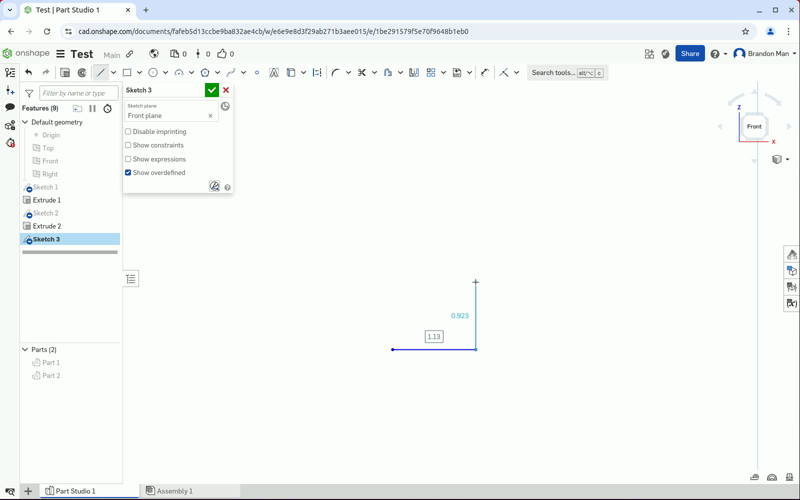
click(475, 281)
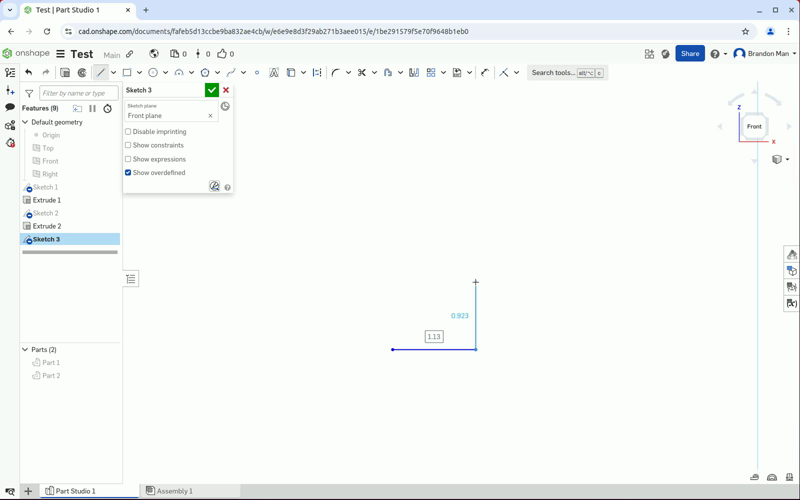
scroll(-6)
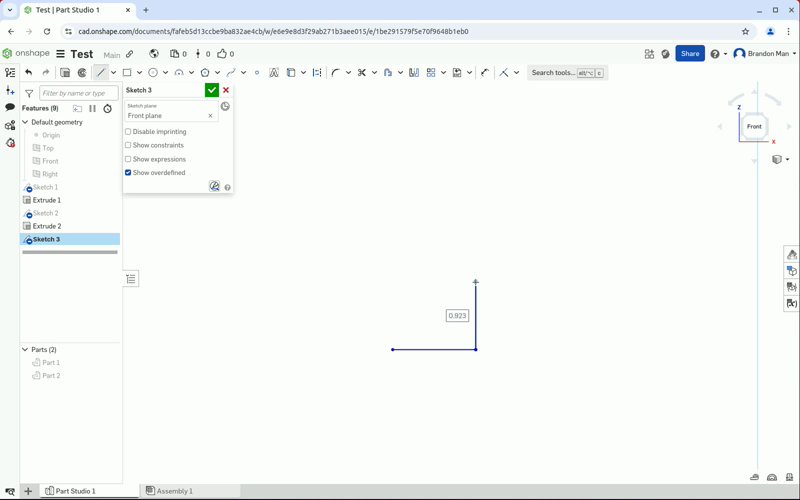
scroll(-6)
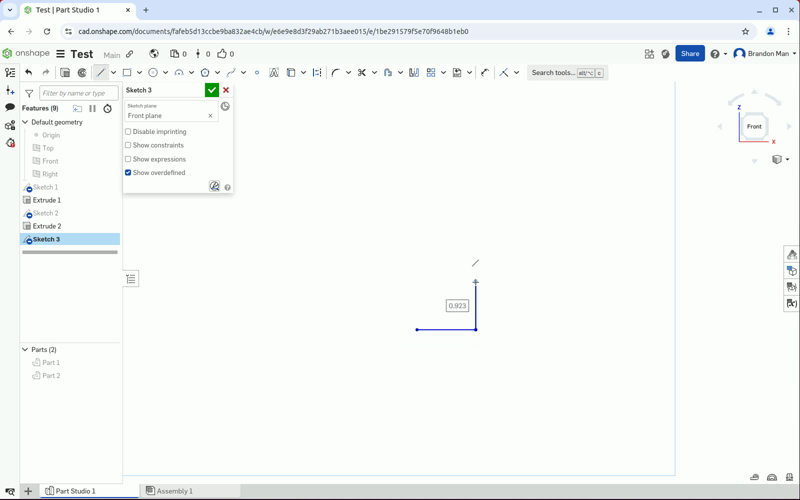
scroll(-6)
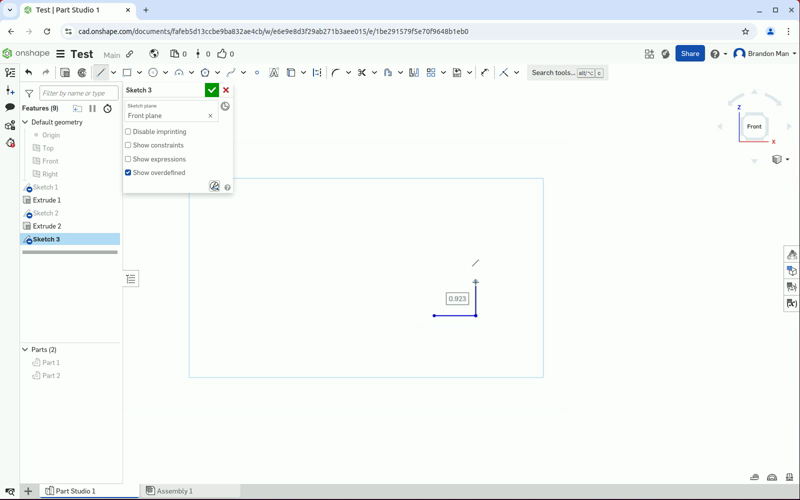
scroll(-6)
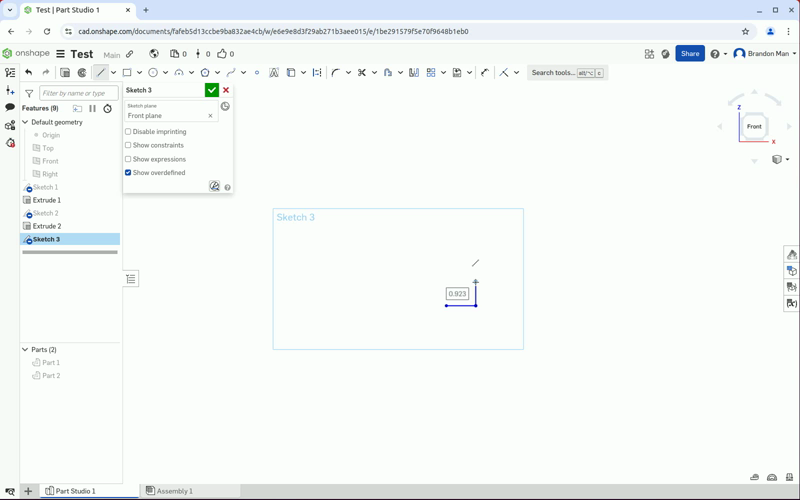
scroll(-6)
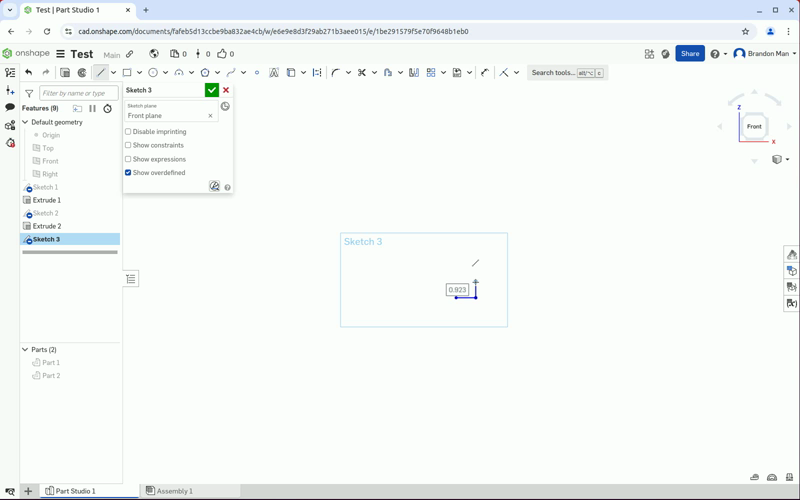
scroll(-6)
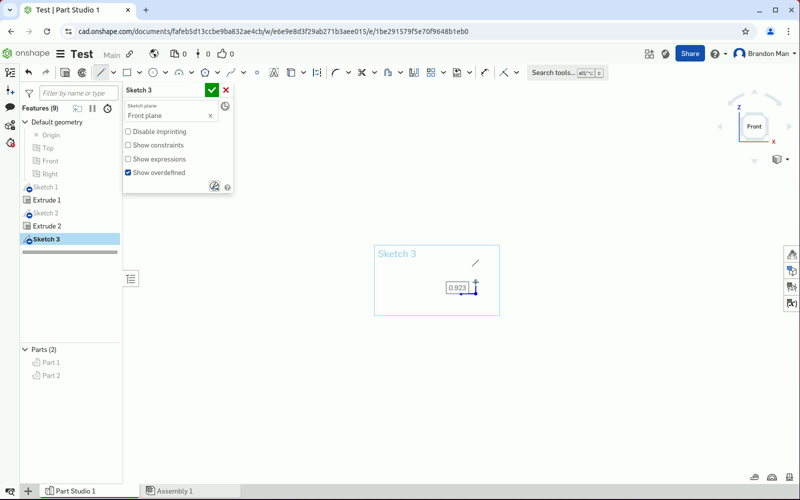
scroll(-6)
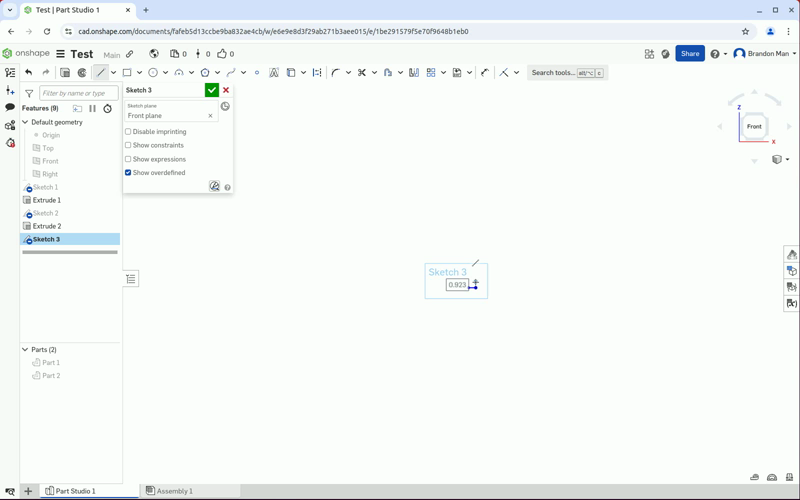
key_up(shift)
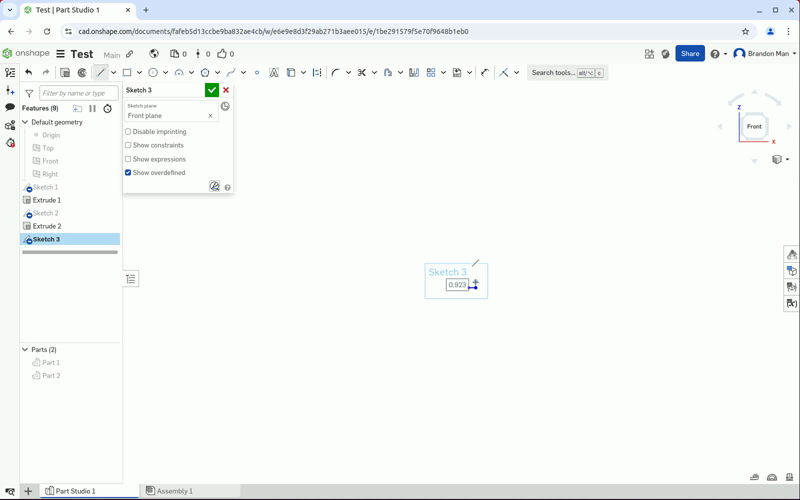
key_down(shift)
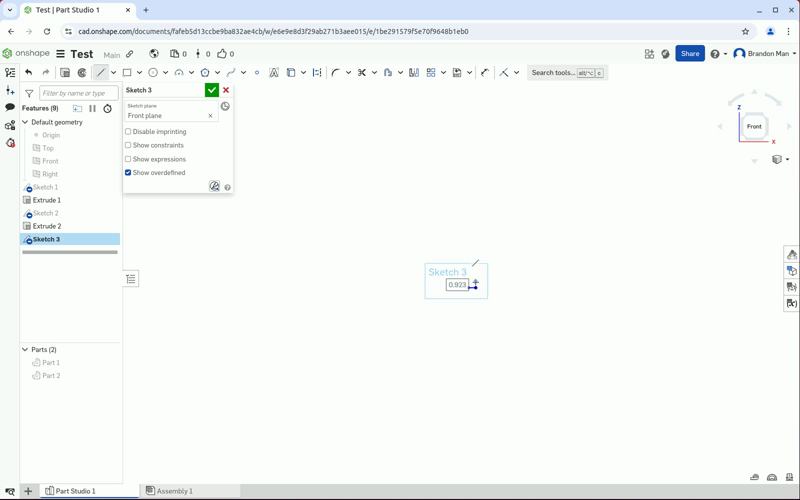
mouse_move(505, 281)
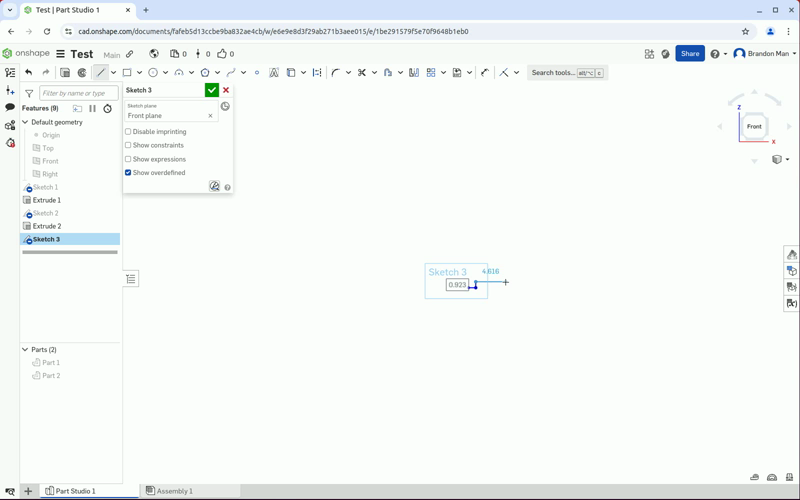
mouse_move(470, 281)
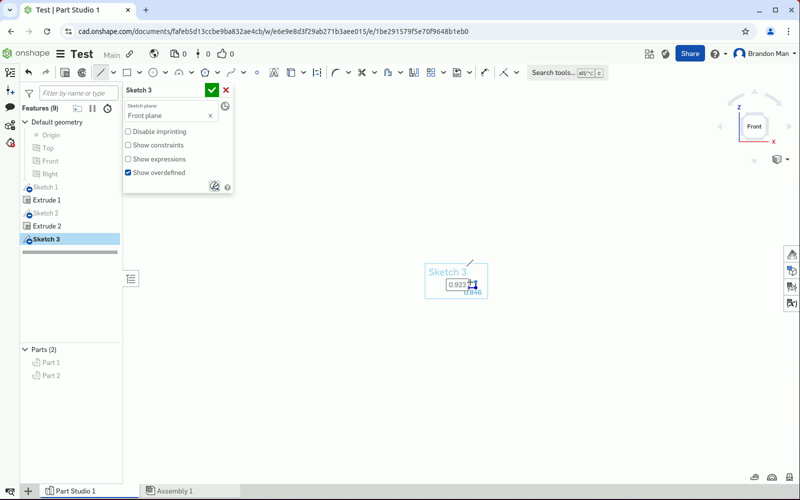
scroll(6)
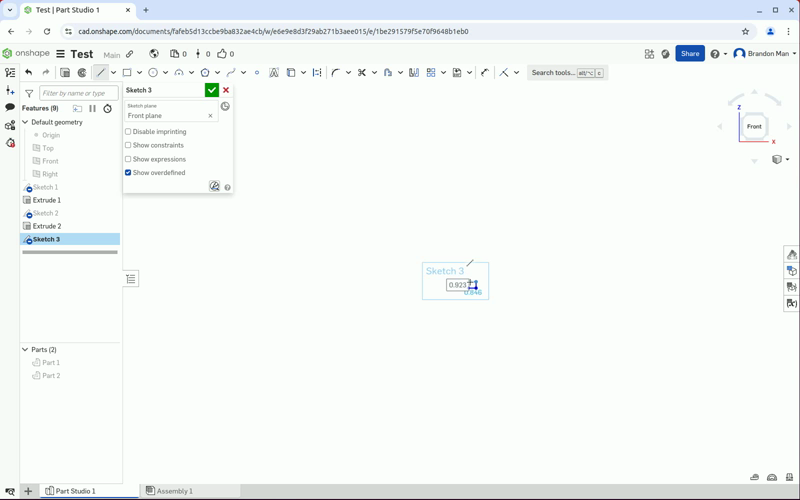
scroll(6)
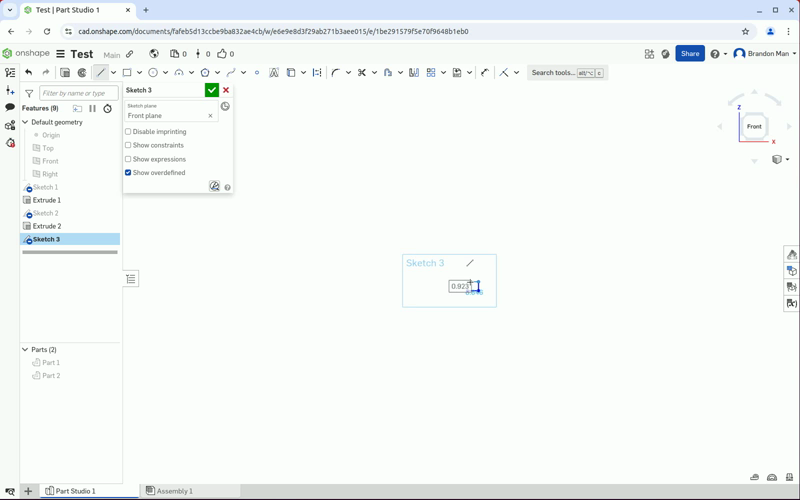
scroll(6)
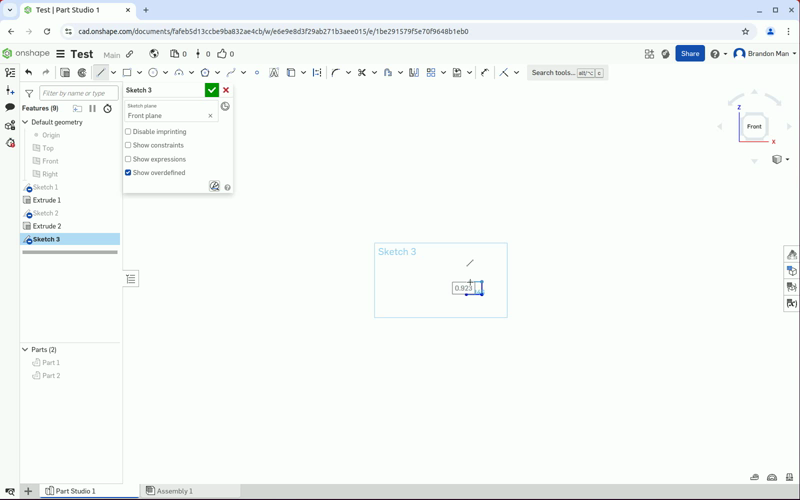
scroll(6)
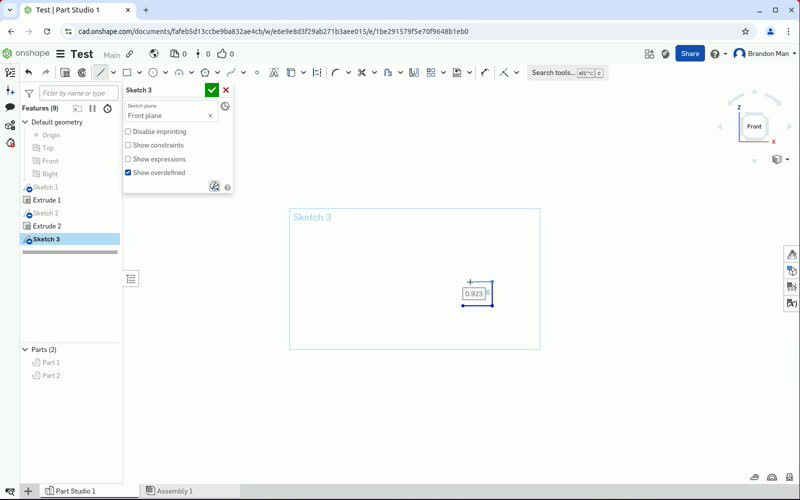
scroll(6)
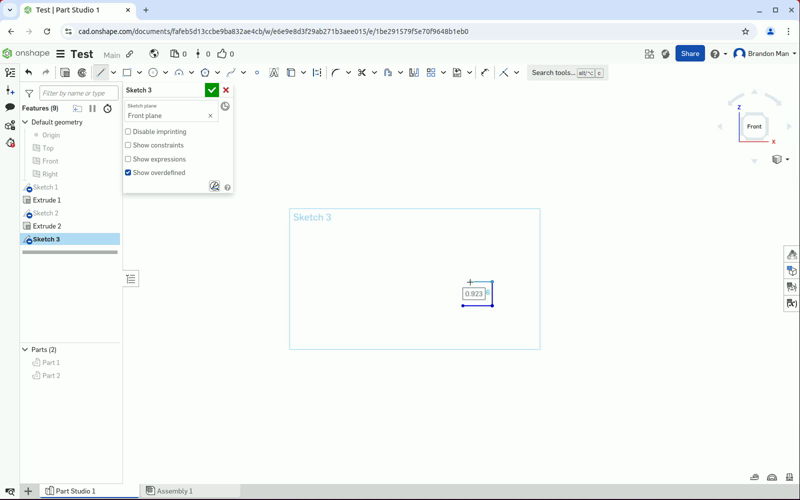
scroll(6)
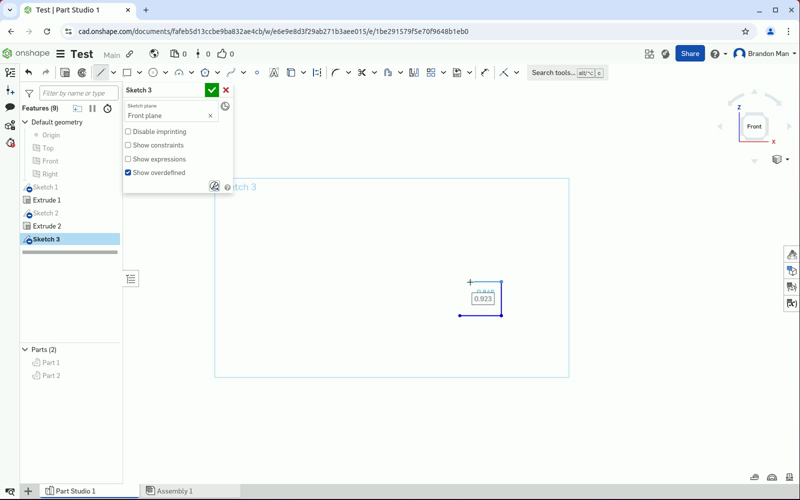
scroll(6)
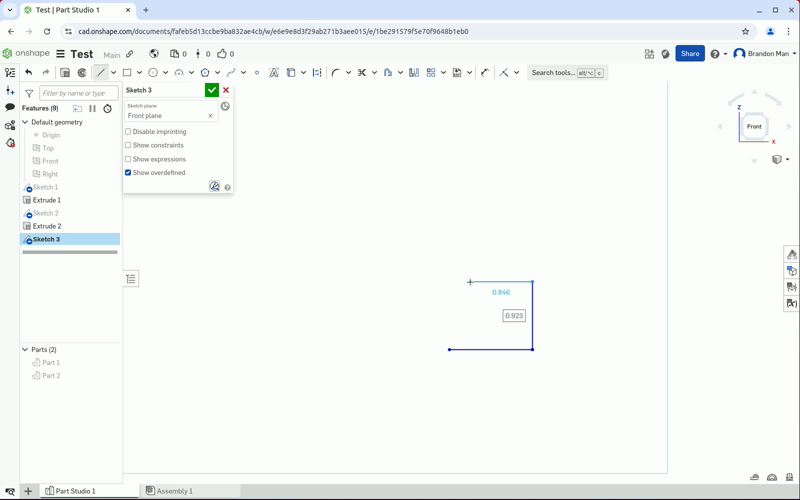
click(470, 281)
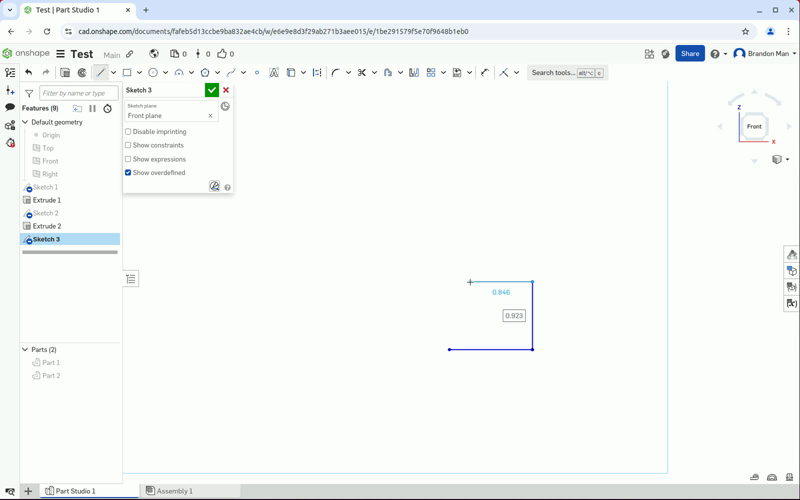
scroll(-6)
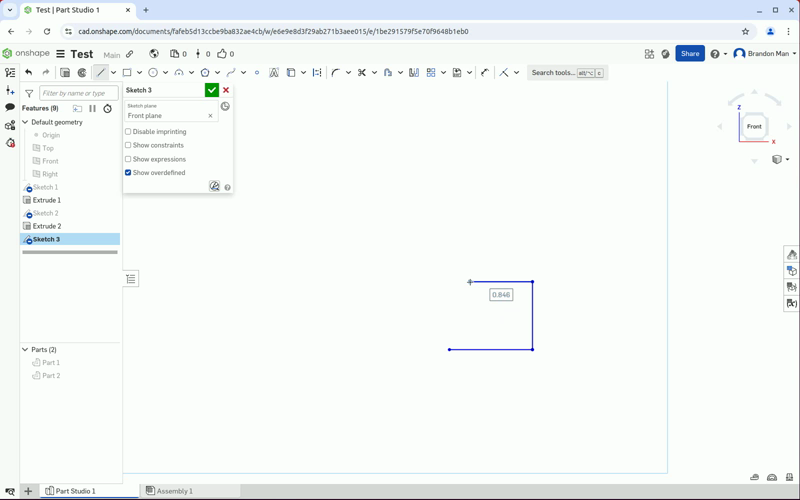
scroll(-6)
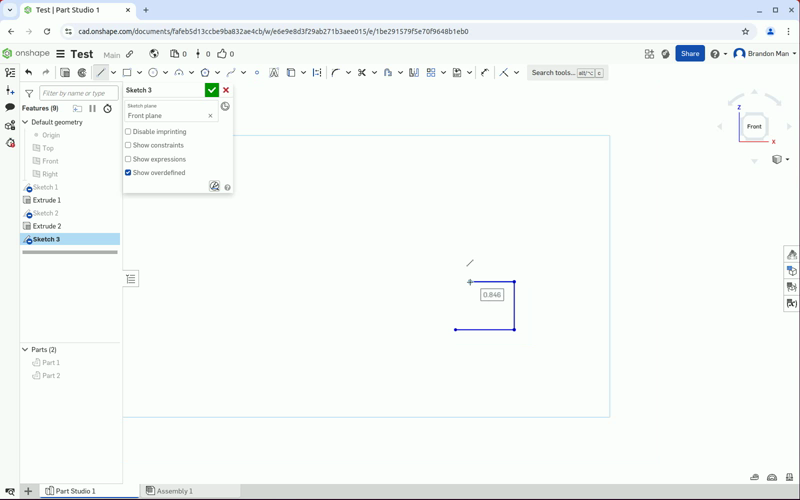
scroll(-6)
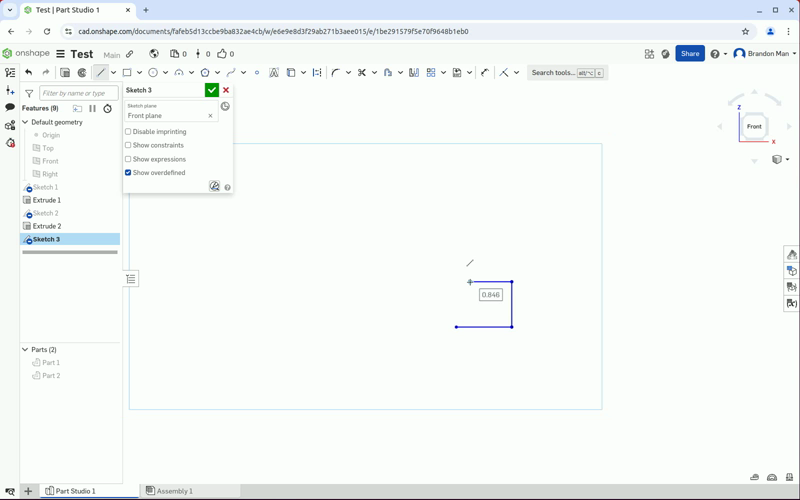
scroll(-6)
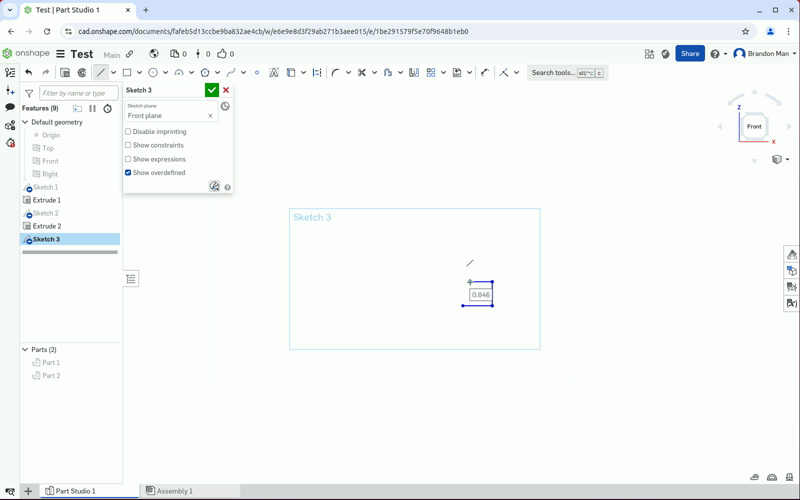
scroll(-6)
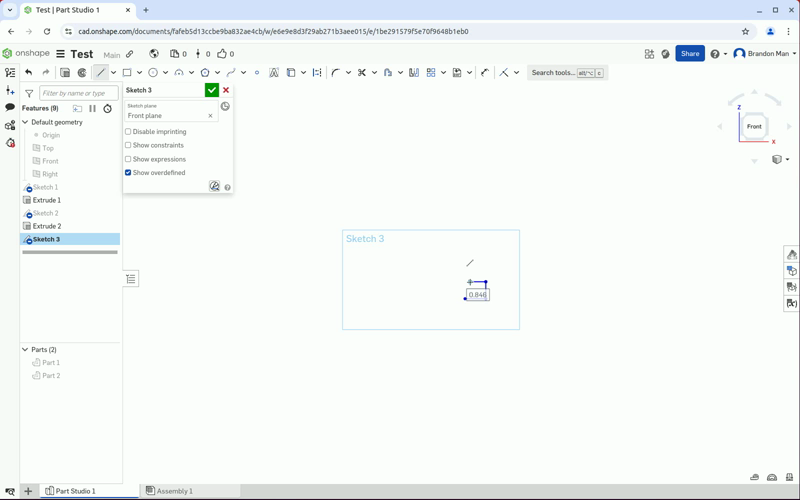
scroll(-6)
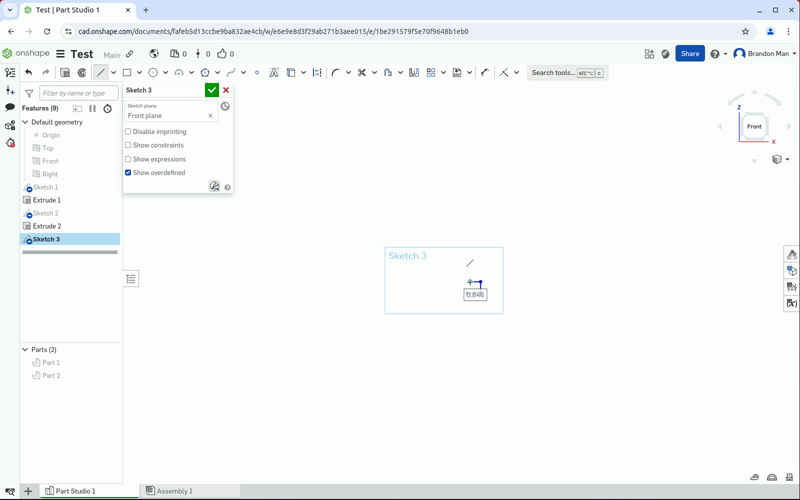
scroll(-6)
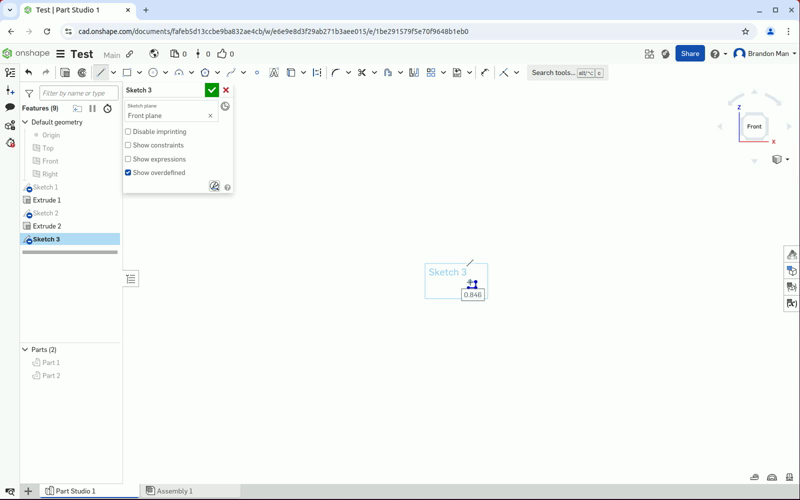
key_up(shift)
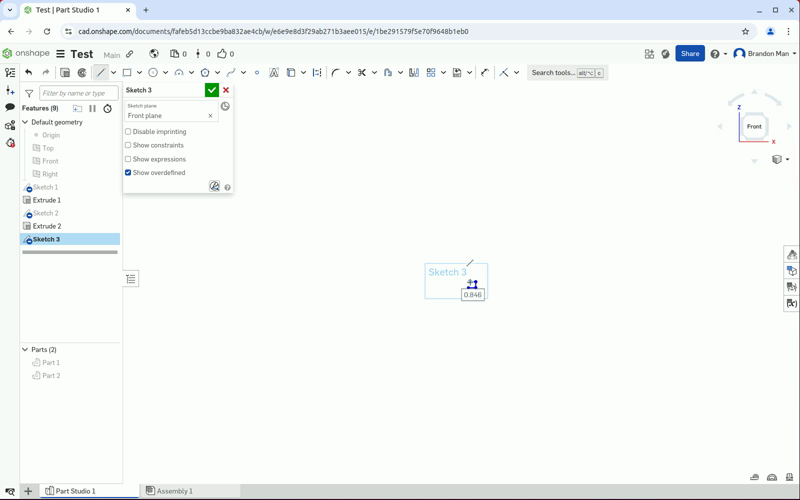
mouse_move(500, 281)
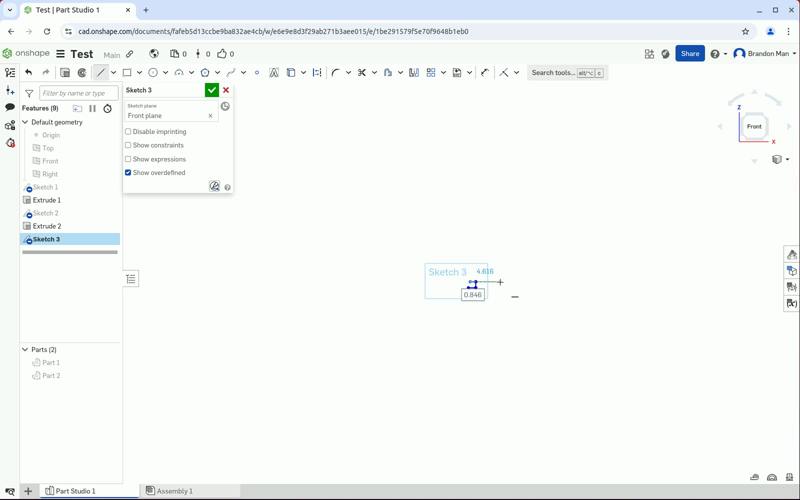
key_down(shift)
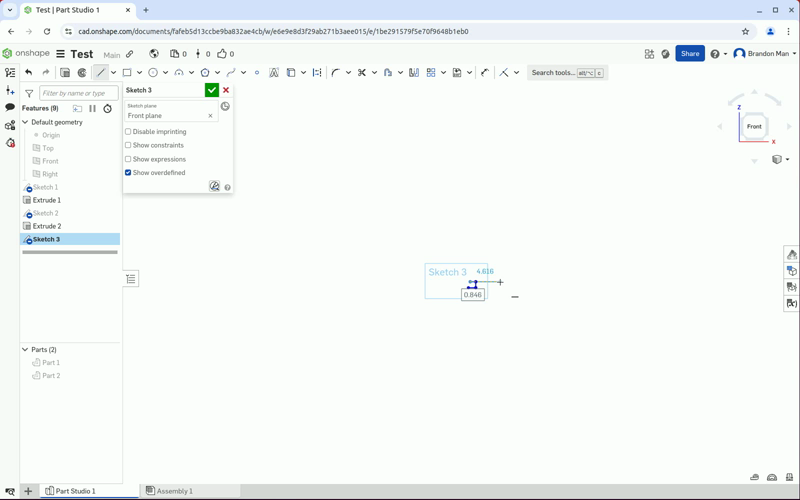
mouse_move(470, 287)
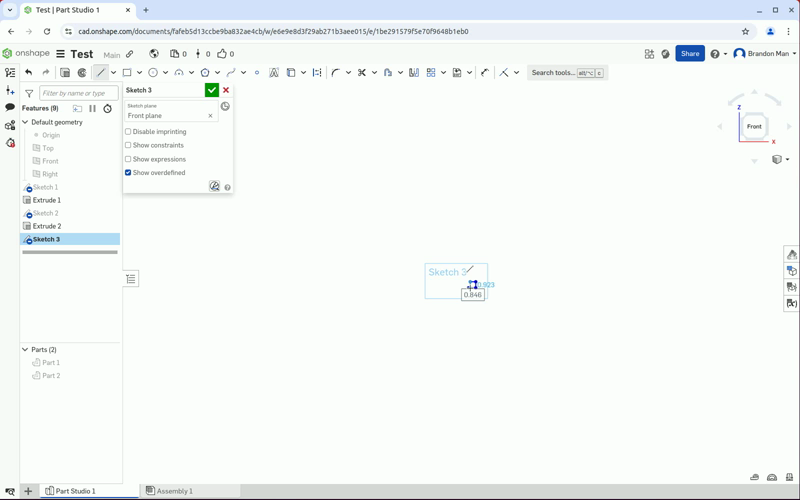
scroll(6)
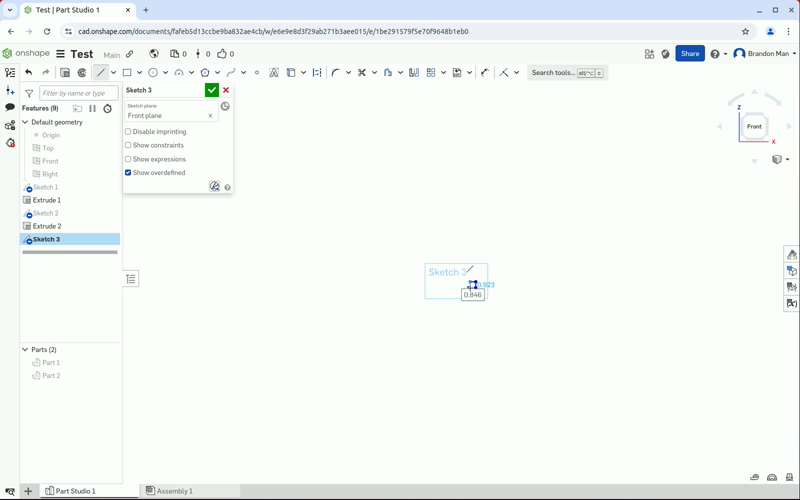
scroll(6)
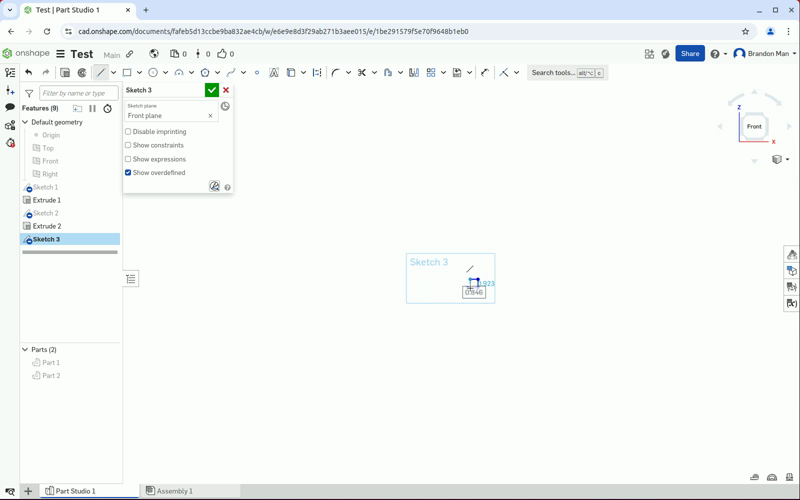
scroll(6)
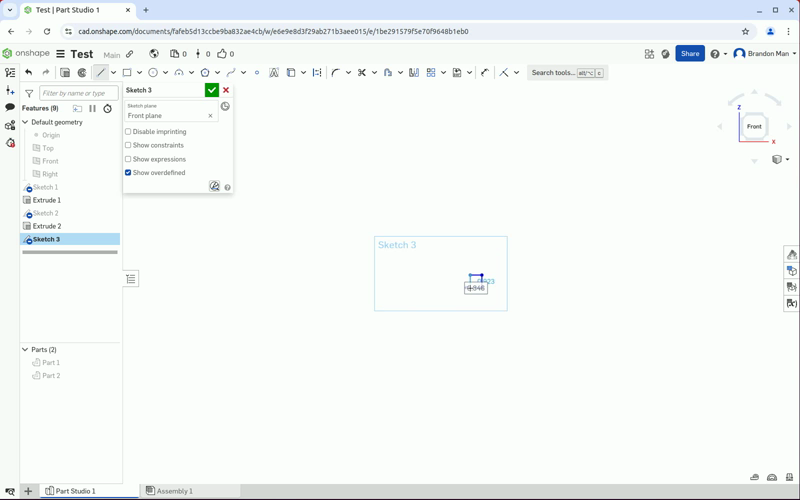
scroll(6)
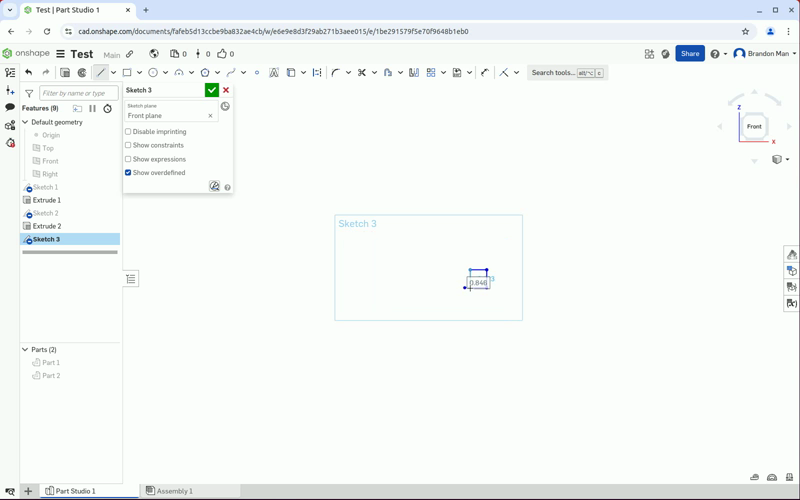
scroll(6)
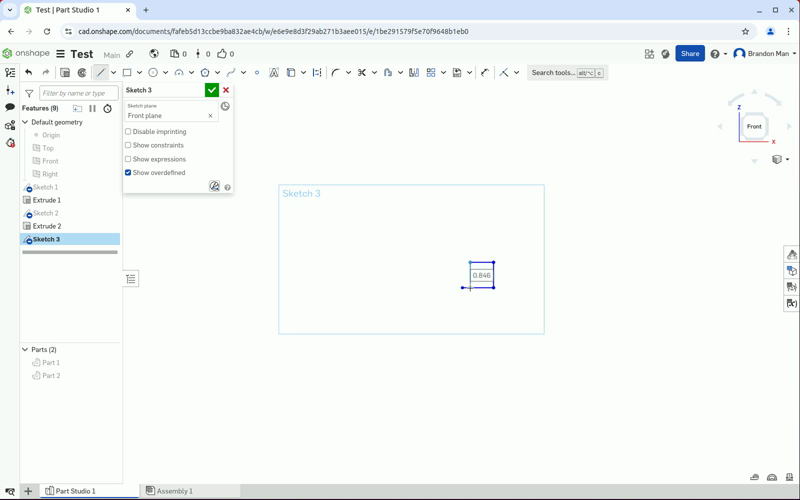
scroll(6)
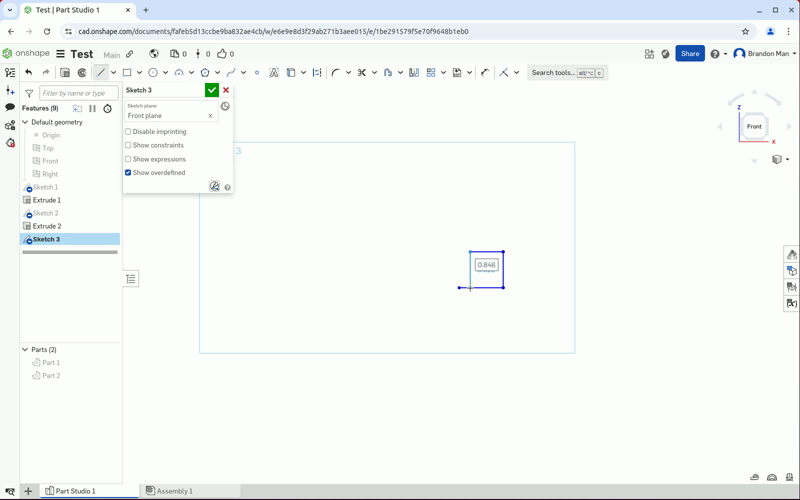
scroll(6)
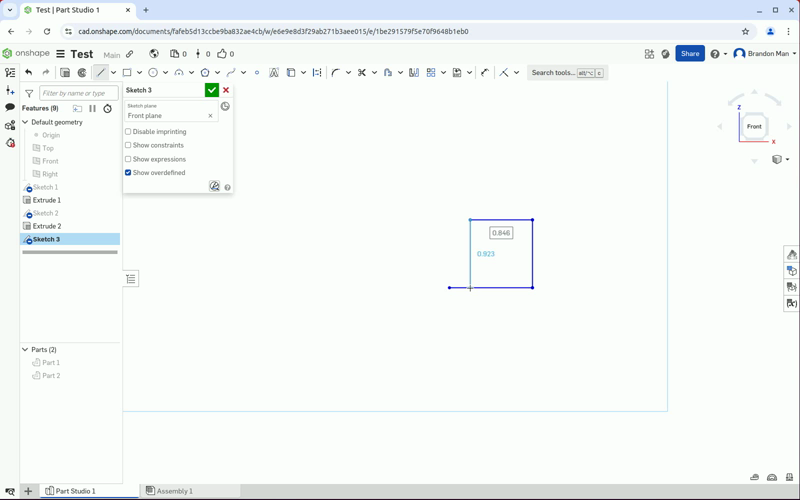
key_up(shift)
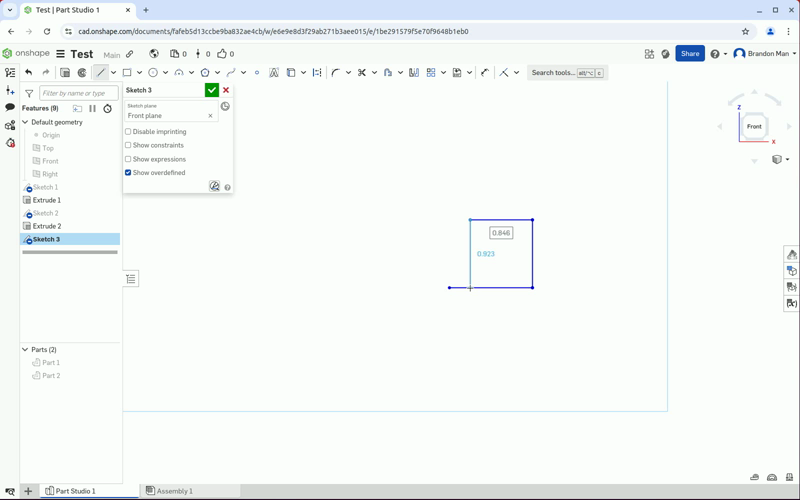
click(470, 287)
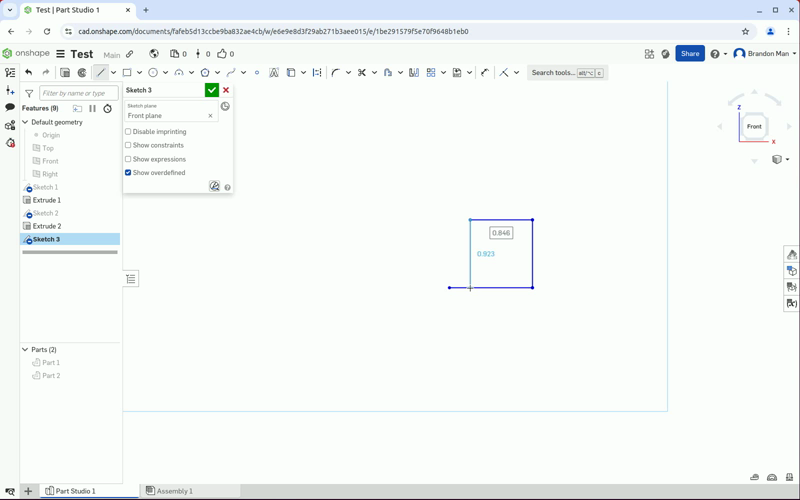
scroll(-6)
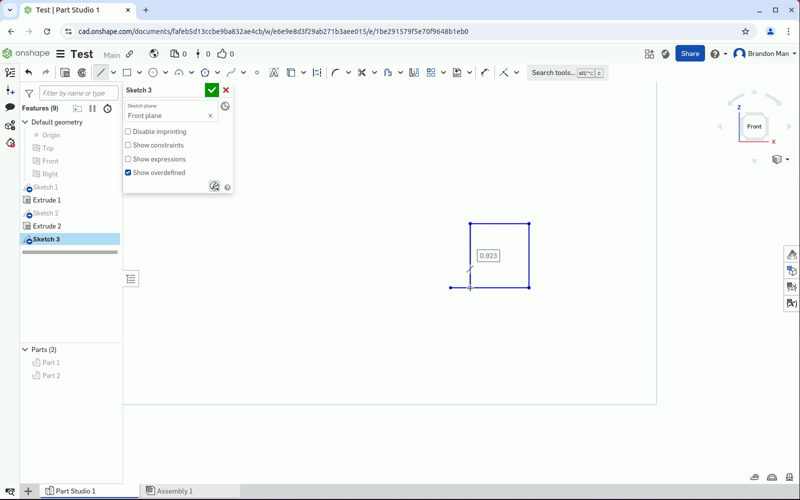
scroll(-6)
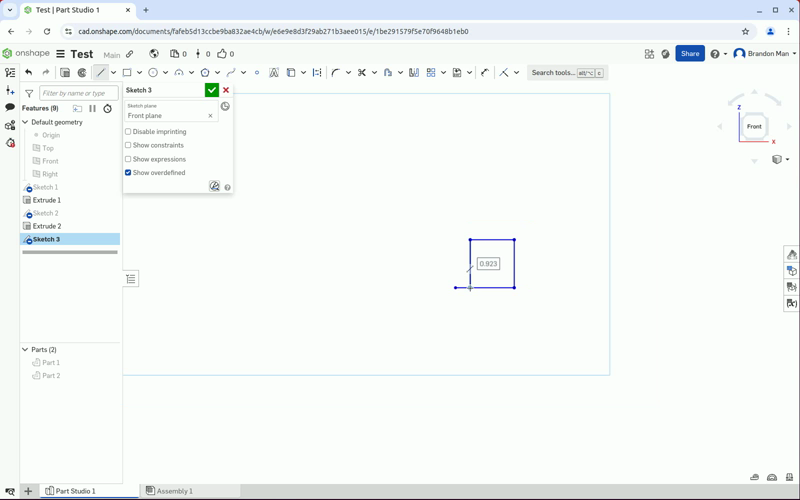
scroll(-6)
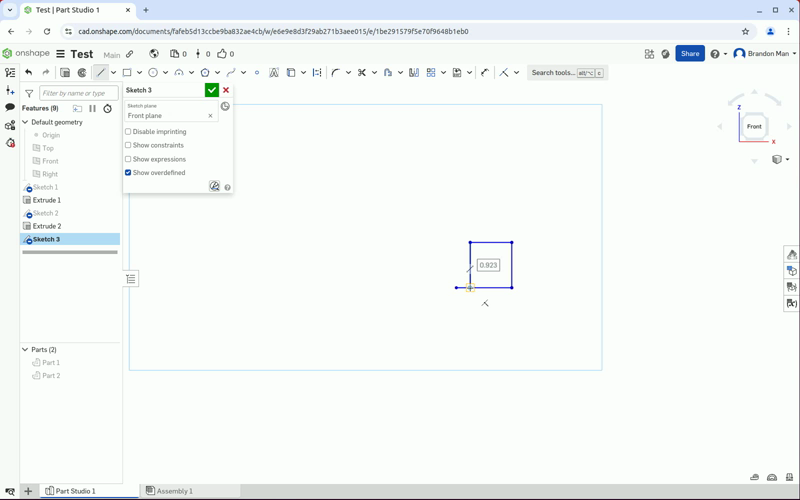
scroll(-6)
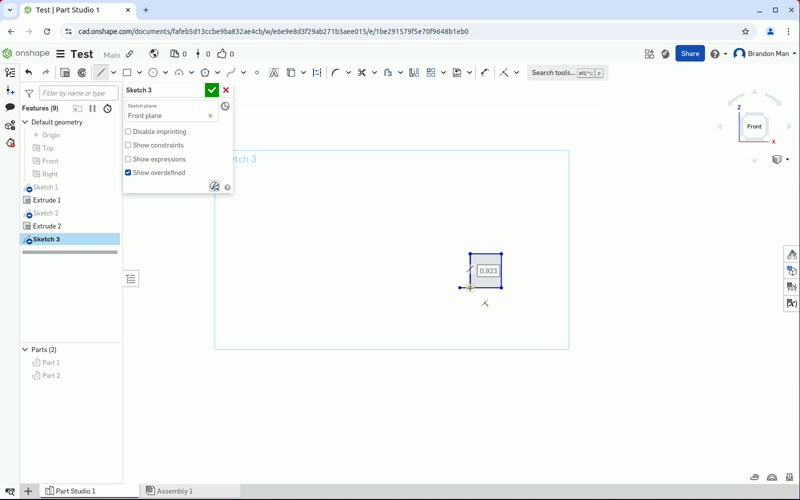
scroll(-6)
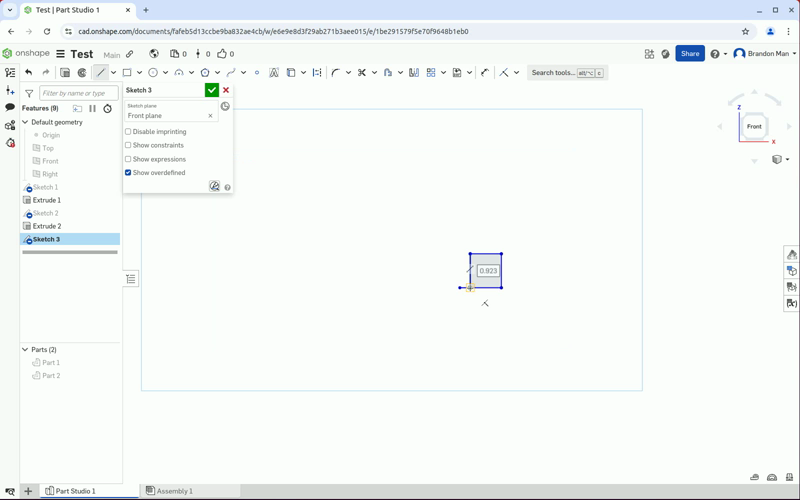
scroll(-6)
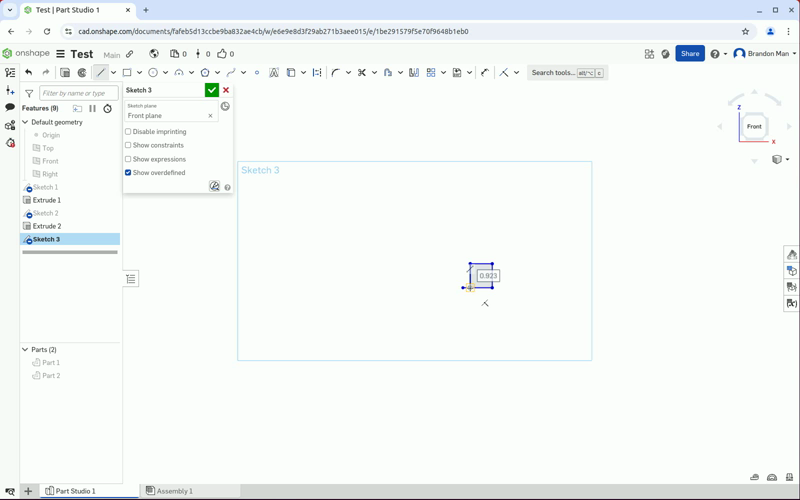
scroll(-6)
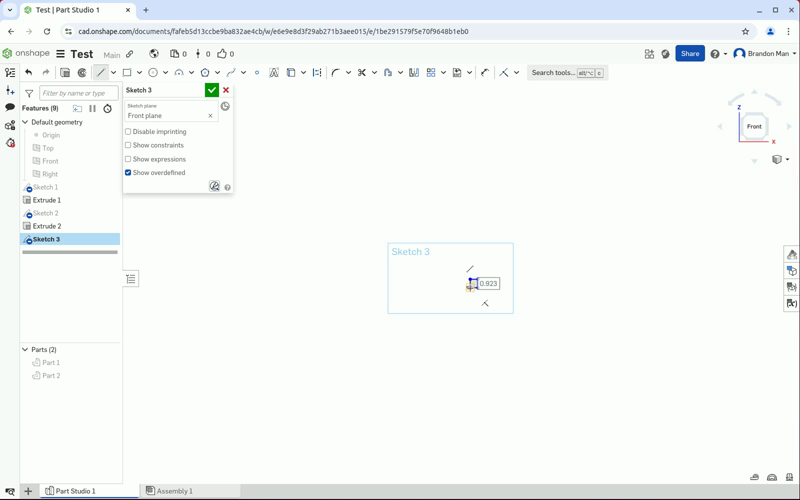
key(esc)
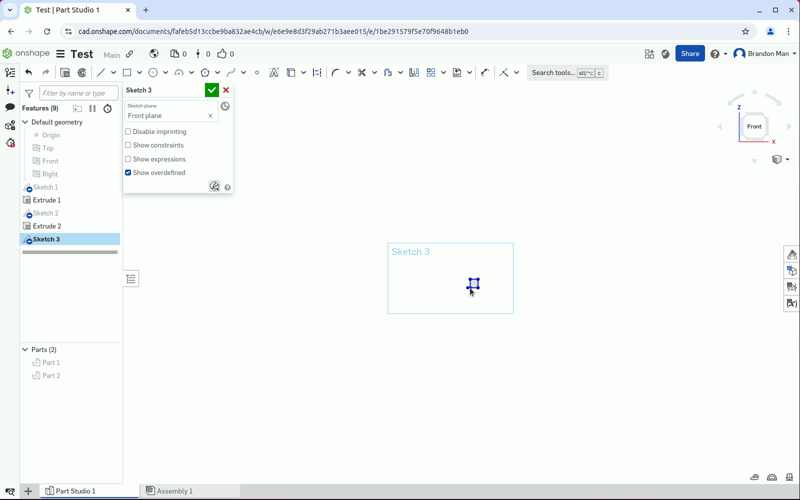
mouse_move(475, 284)
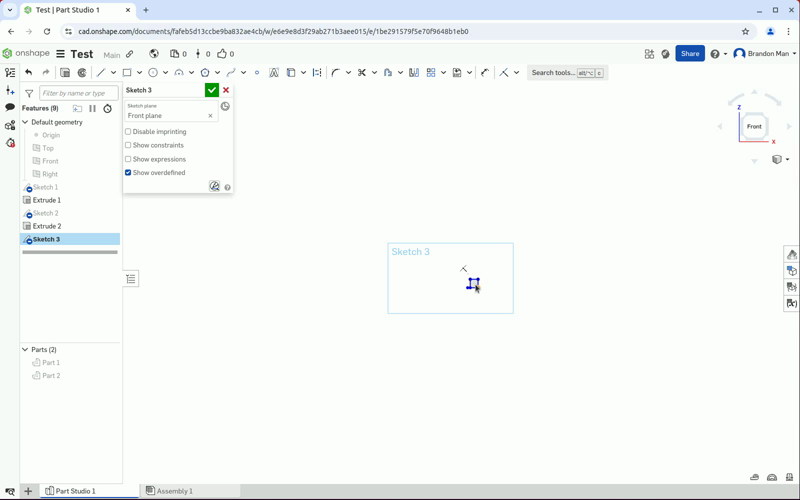
scroll(6)
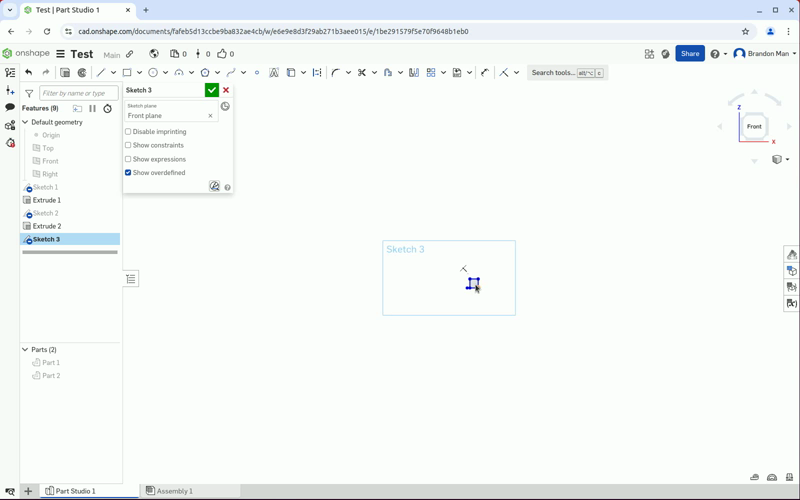
scroll(6)
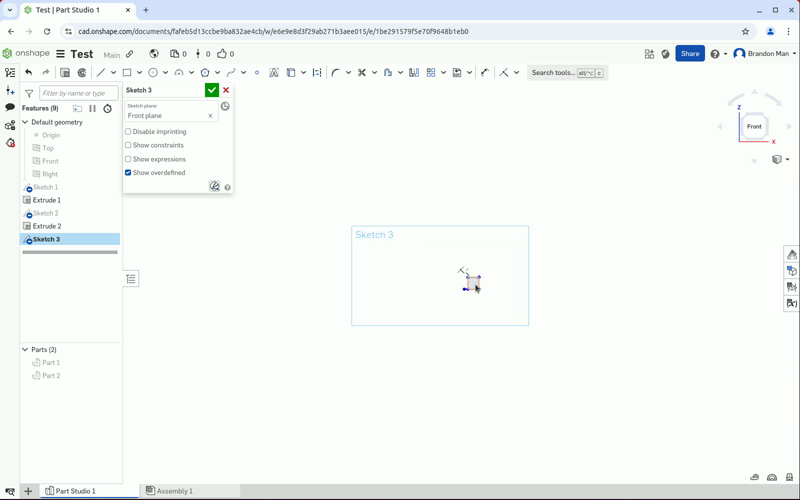
scroll(6)
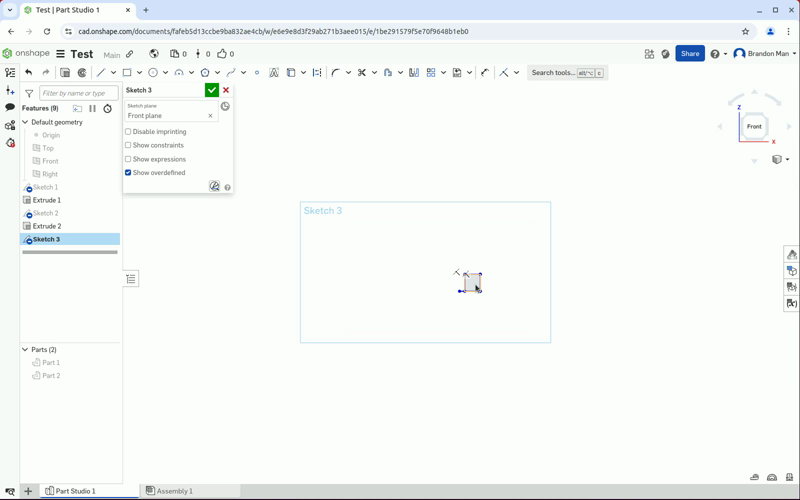
scroll(6)
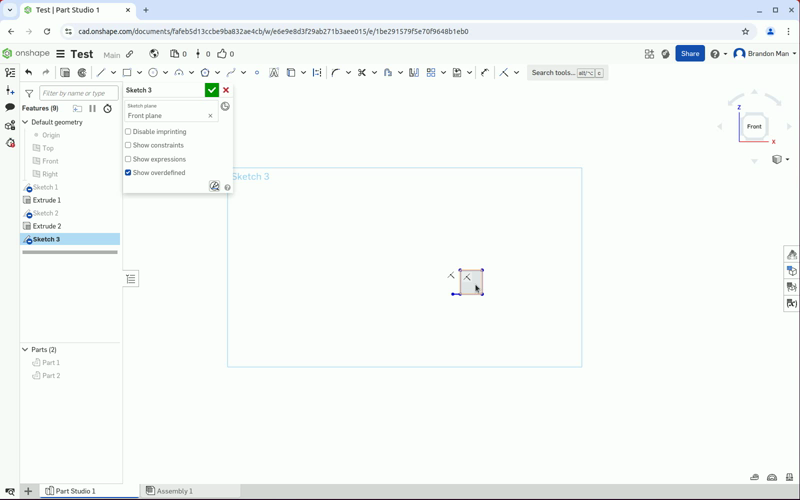
scroll(6)
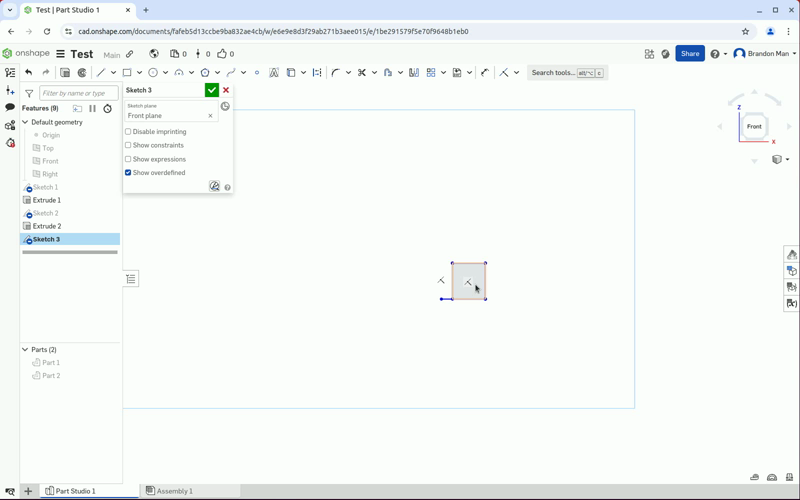
scroll(6)
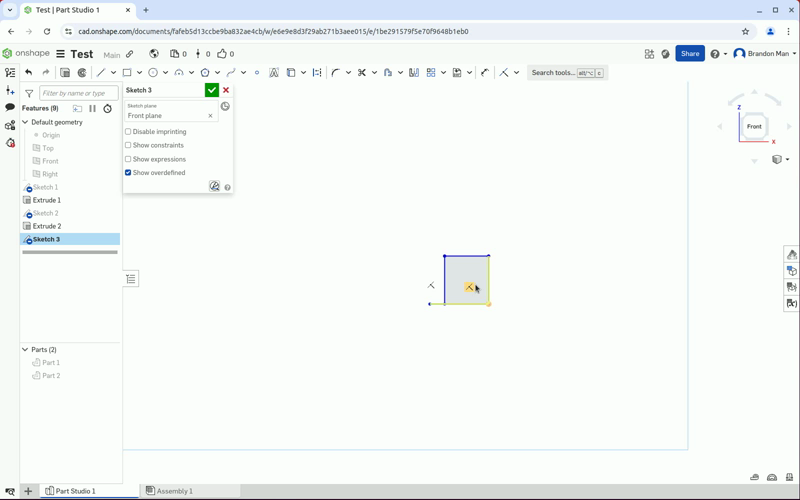
scroll(6)
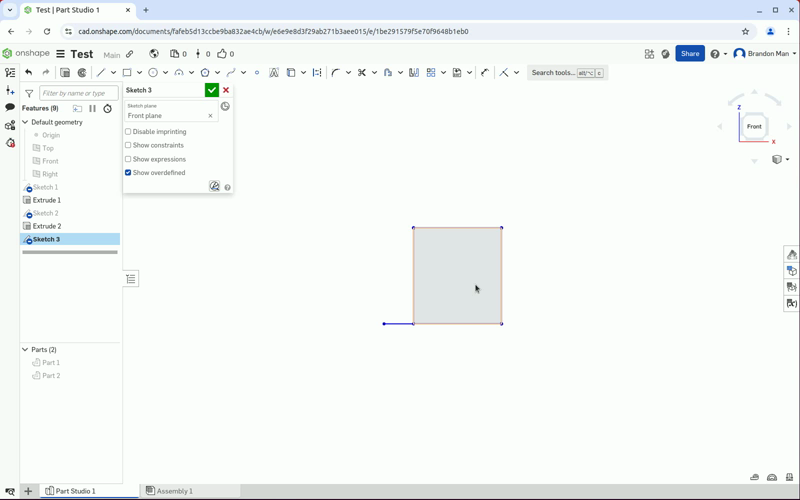
click(475, 284)
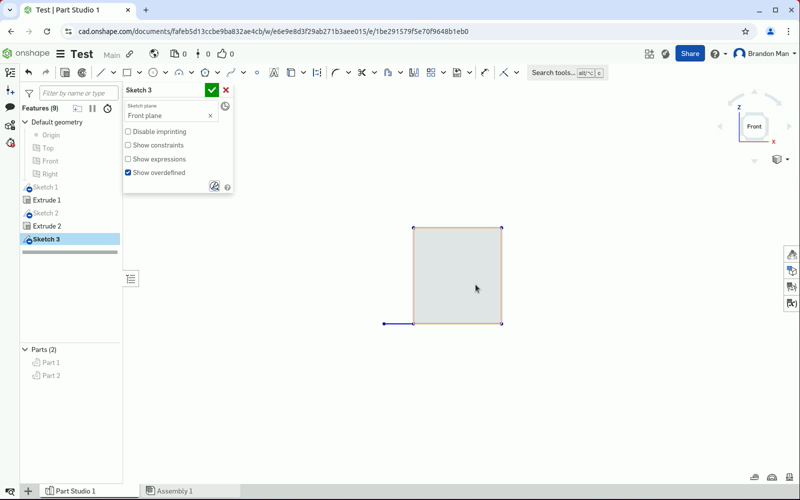
scroll(-6)
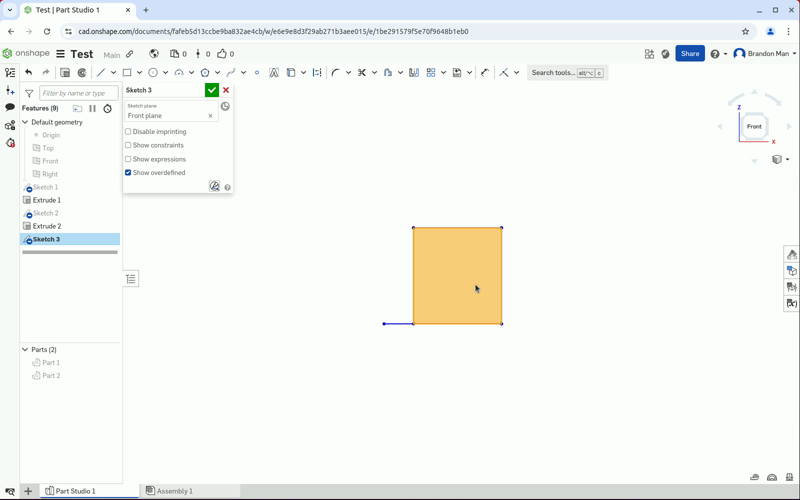
scroll(-6)
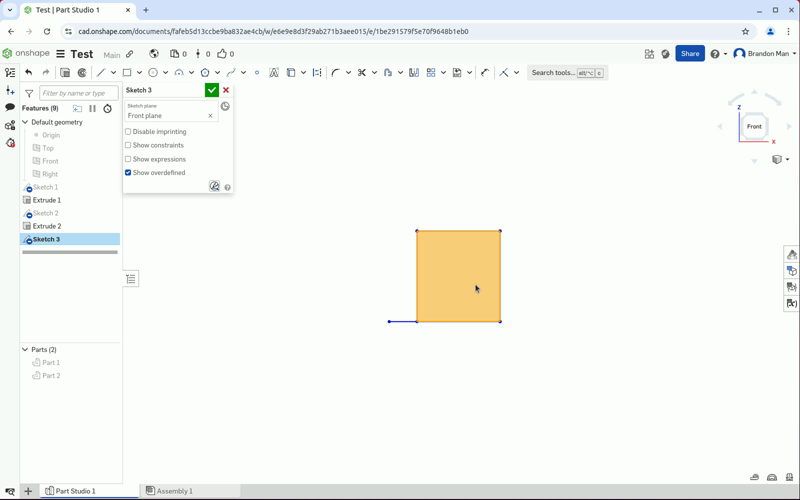
scroll(-6)
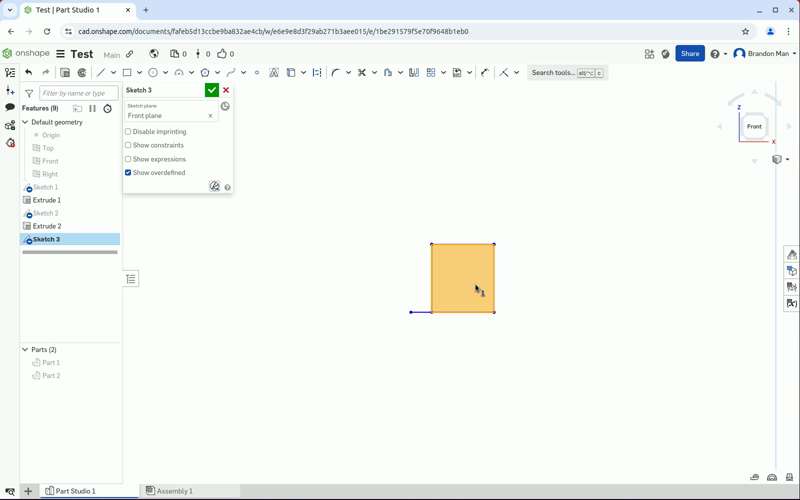
scroll(-6)
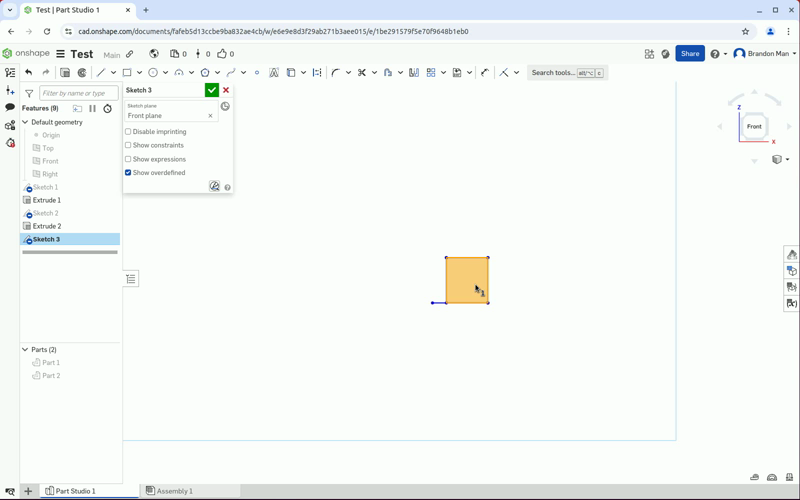
scroll(-6)
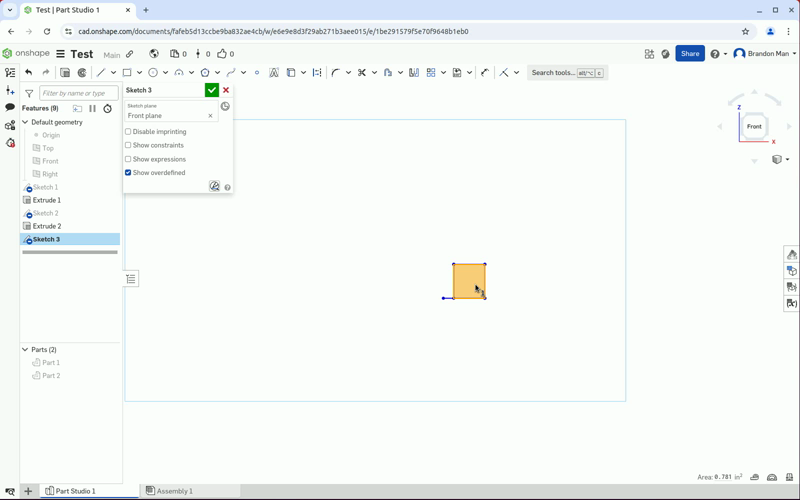
scroll(-6)
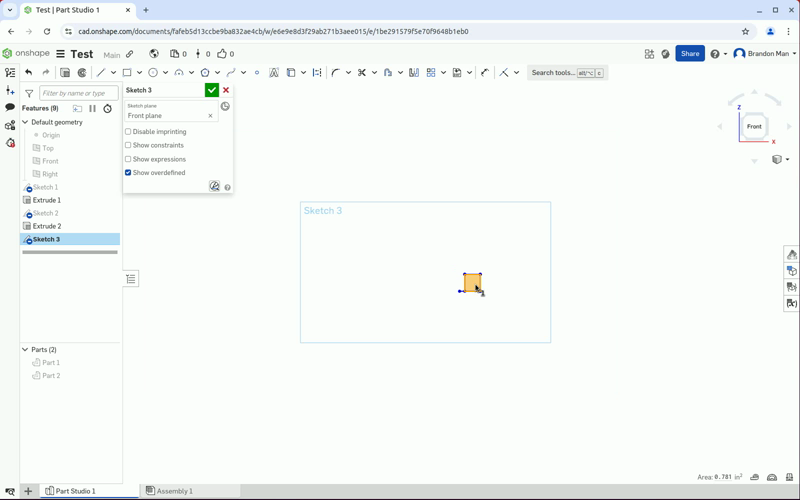
scroll(-6)
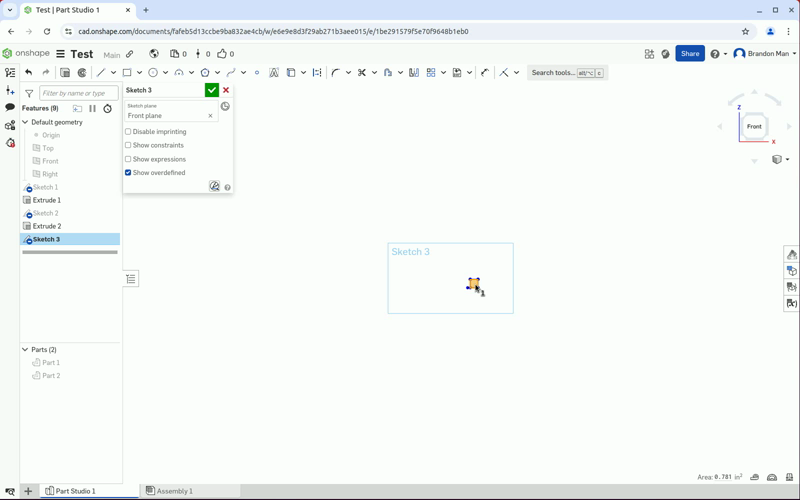
mouse_move(73, 352)
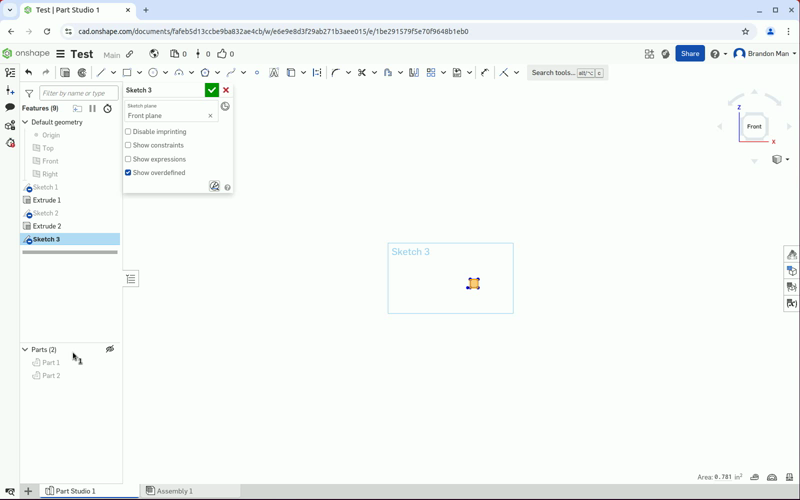
key(shift+y)
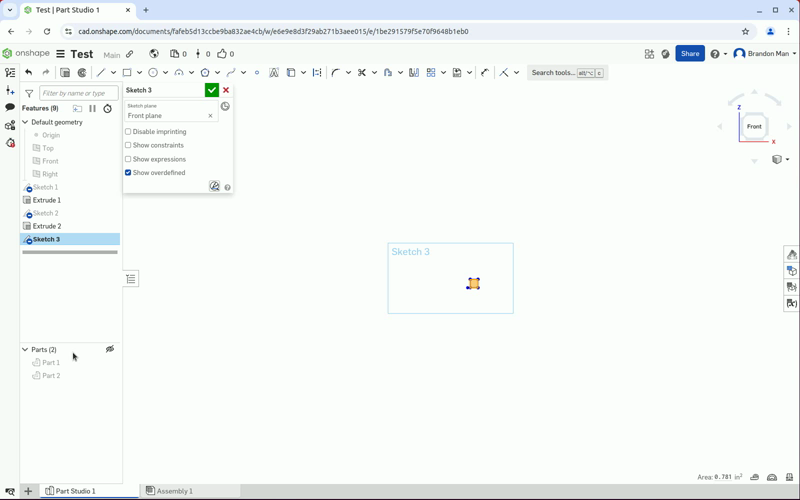
key(shift+e)
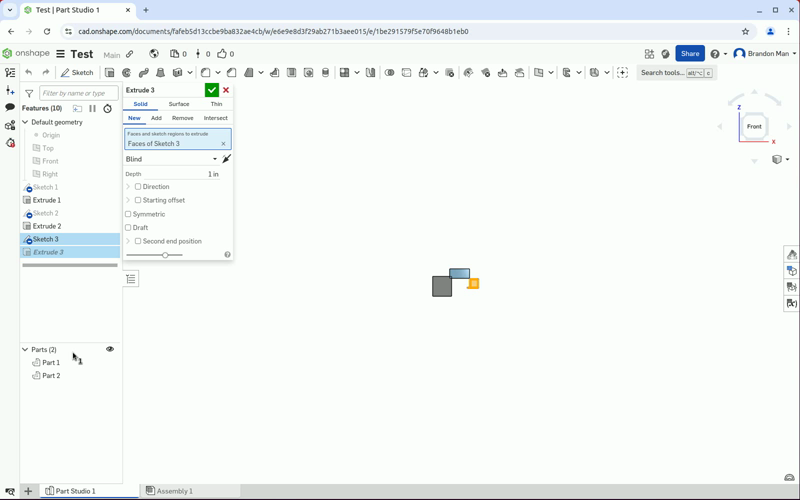
mouse_move(143, 106)
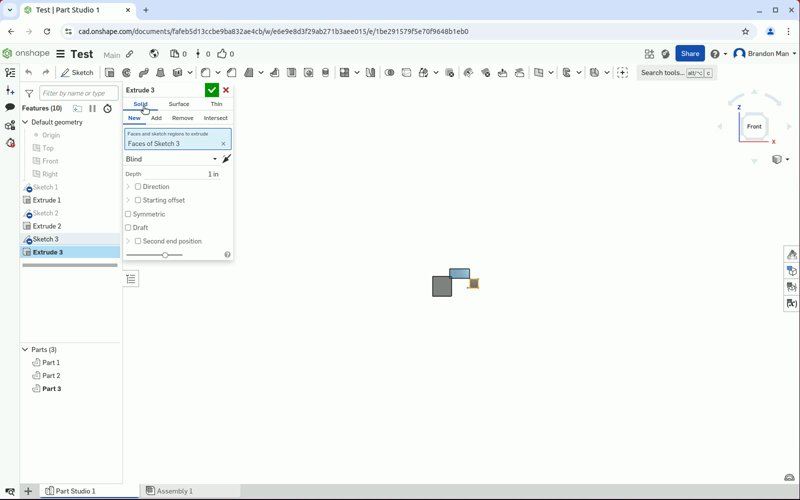
click(143, 106)
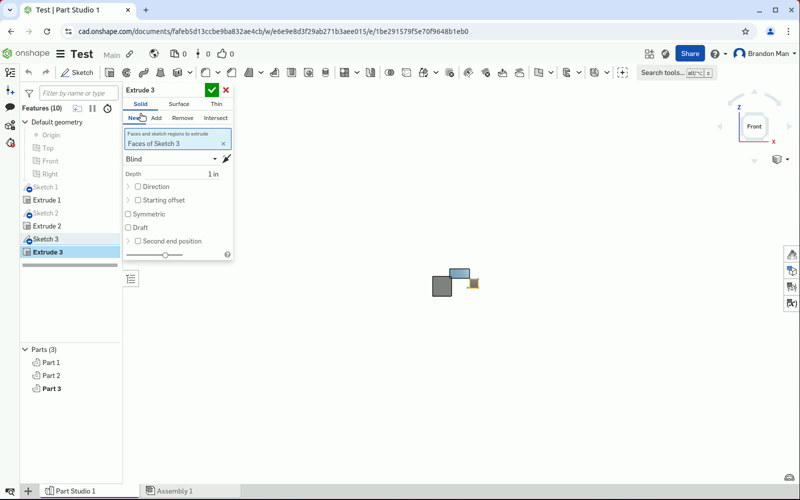
mouse_move(137, 120)
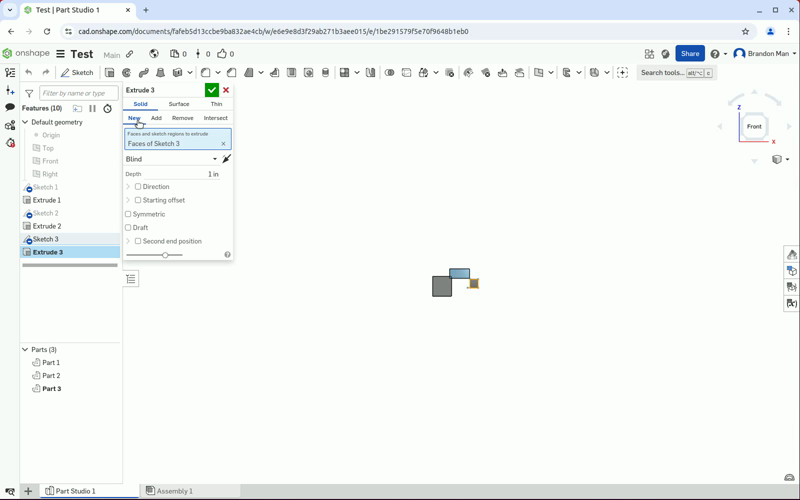
click(137, 120)
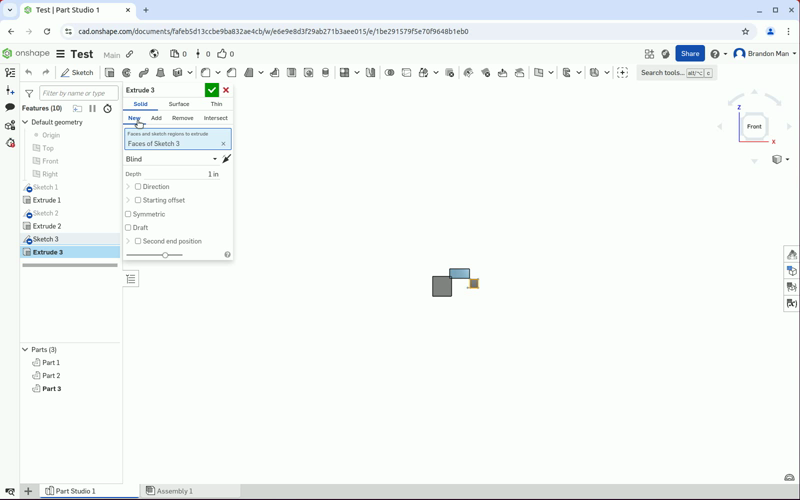
key(tab, 4)
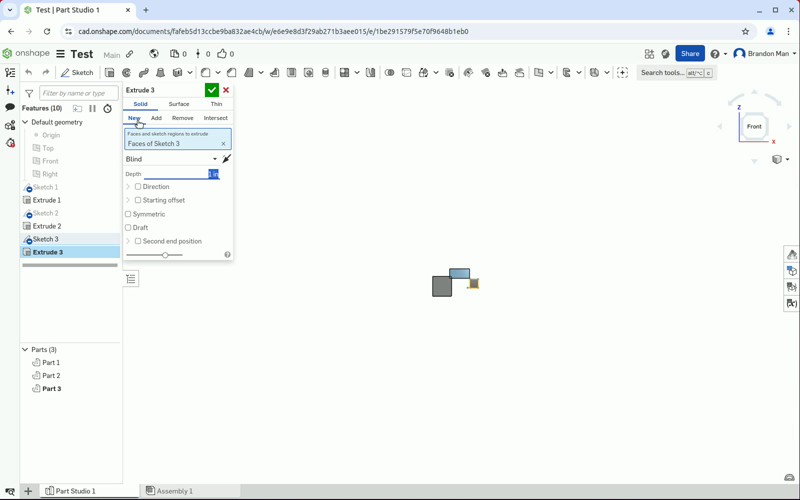
text(-13.239)
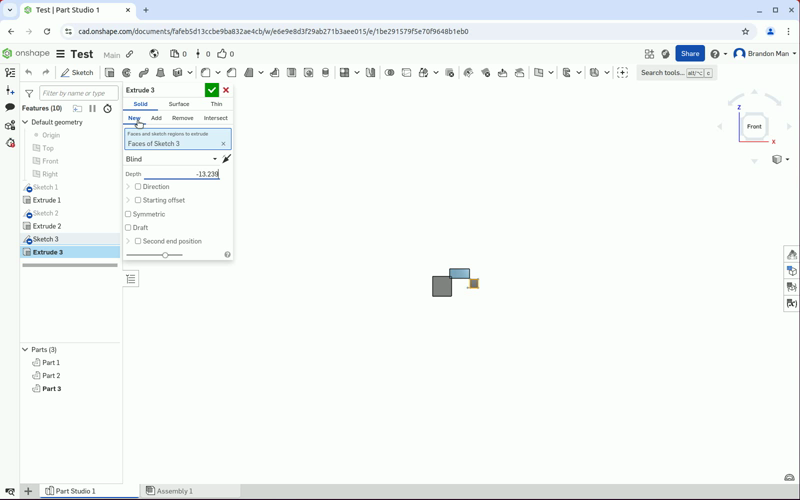
key(enter)
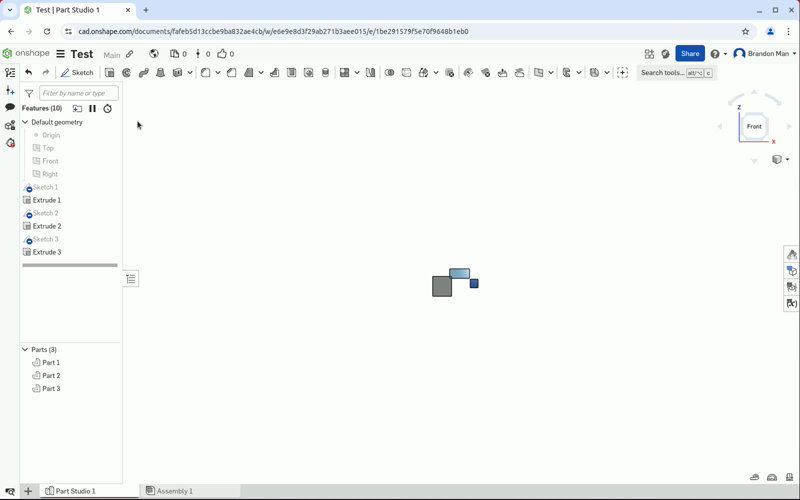
key(shift+h)
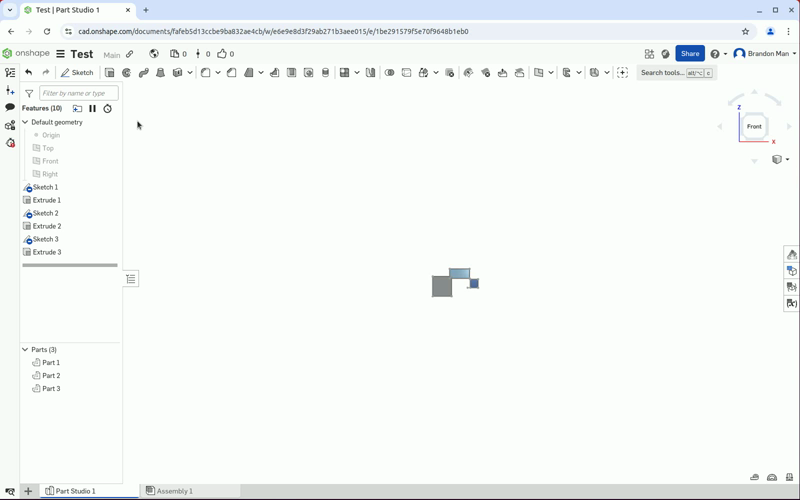
key(shift+h)
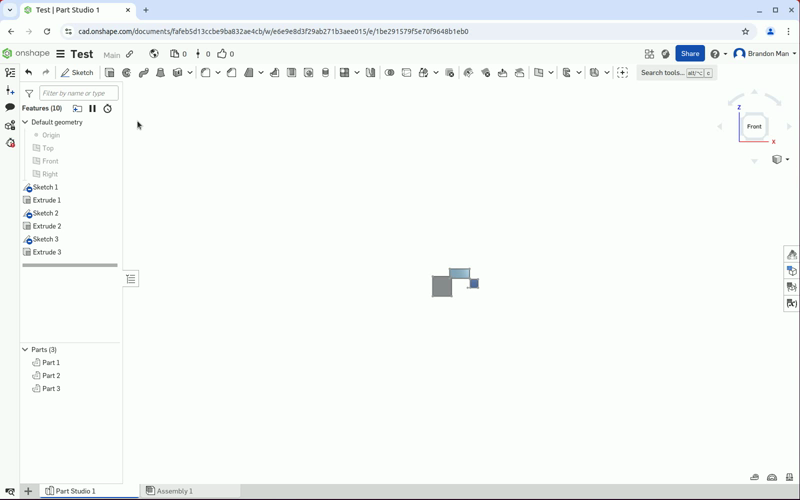
key(shift+7)
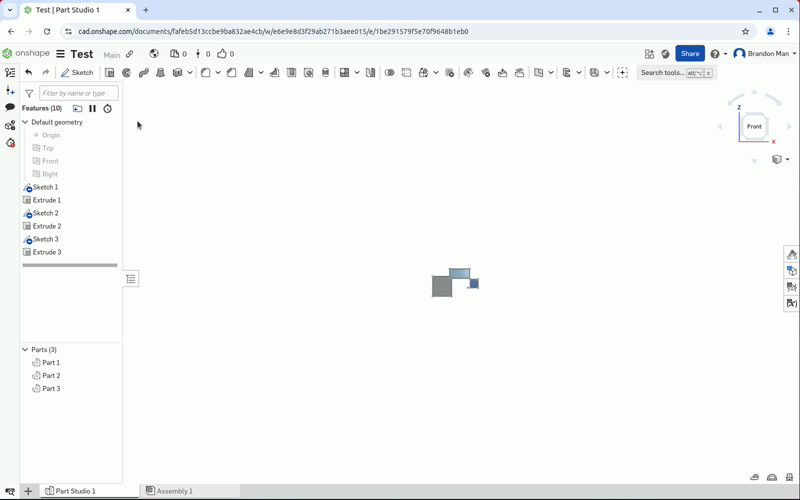
key(left, 2)
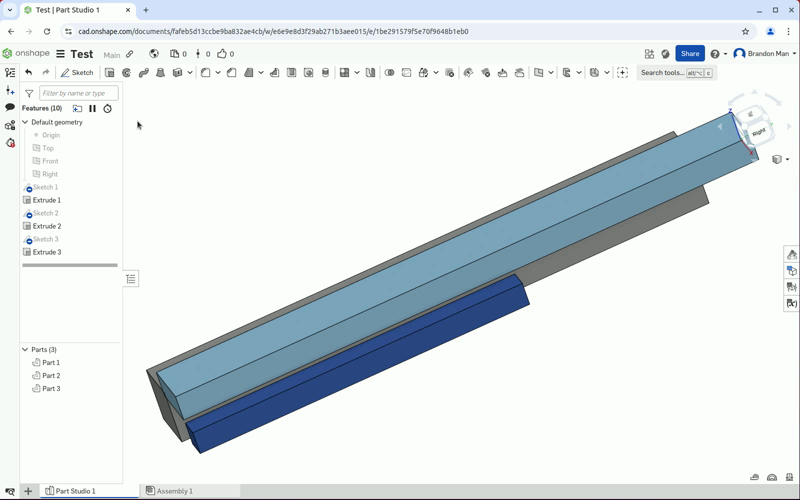
key(down, 2)
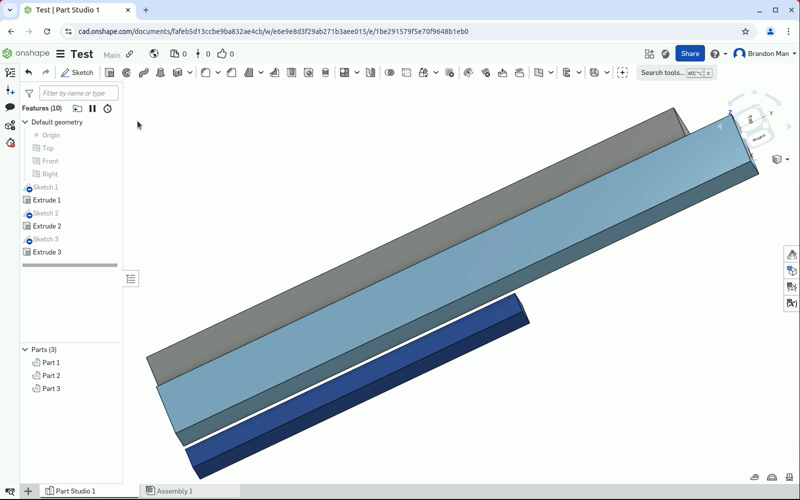
key(up, 2)
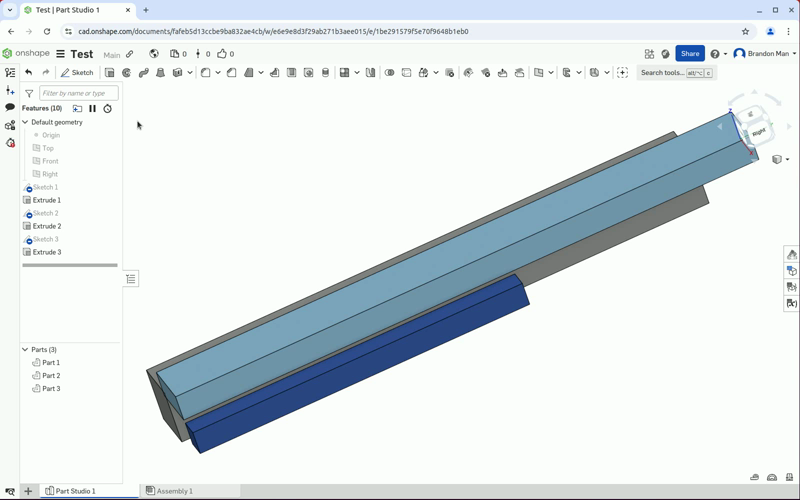
key(right, 2)
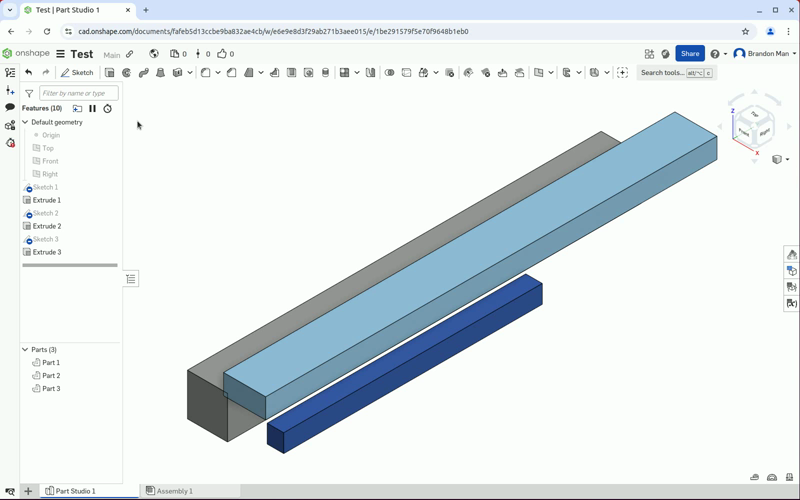
mouse_move(73, 189)
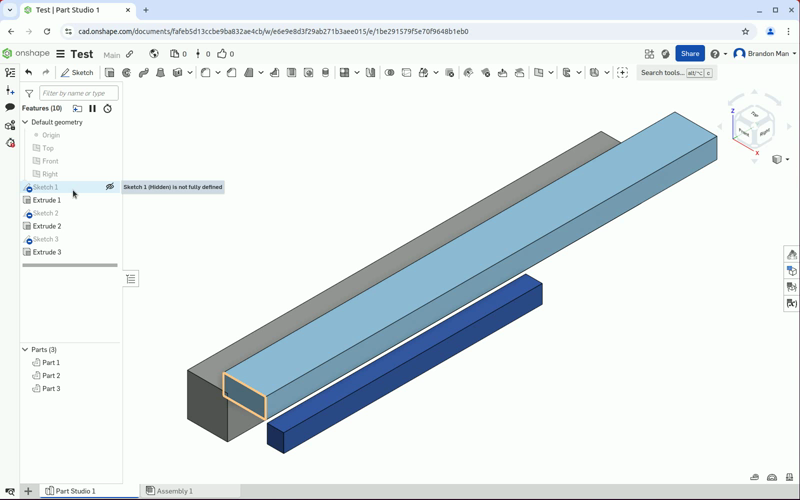
click(73, 189)